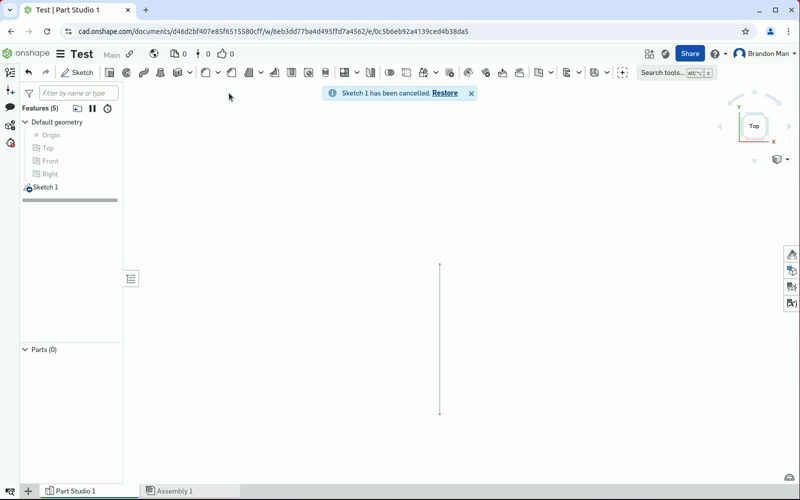
key(shift+h)
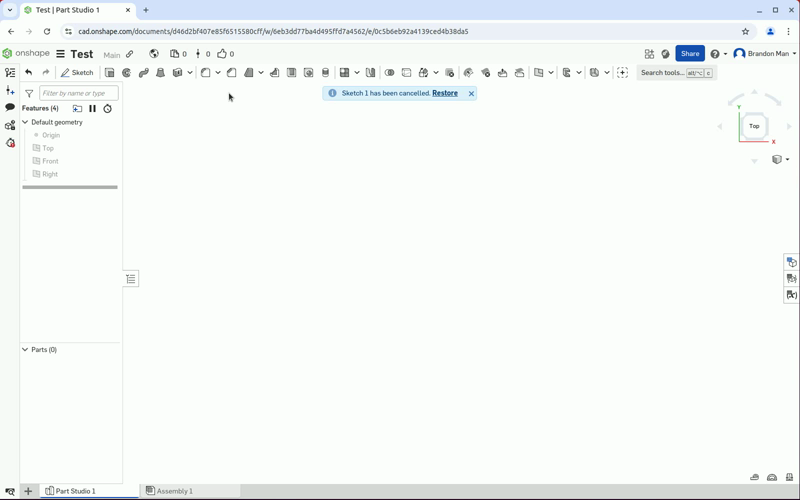
mouse_move(73, 352)
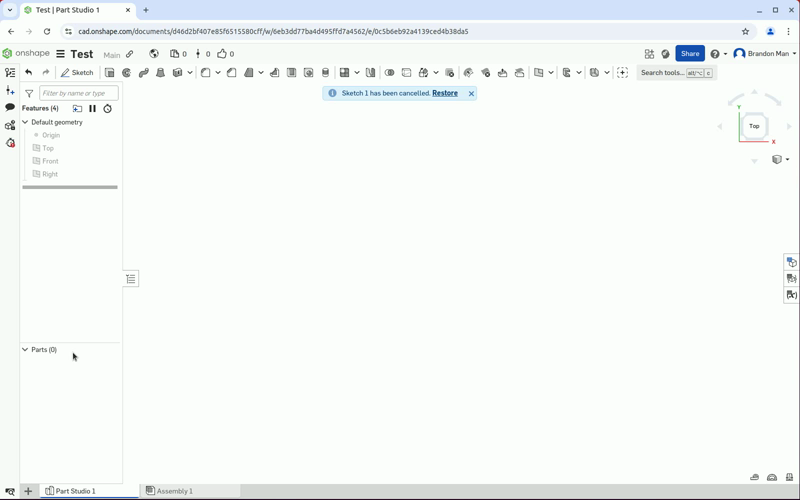
key(y)
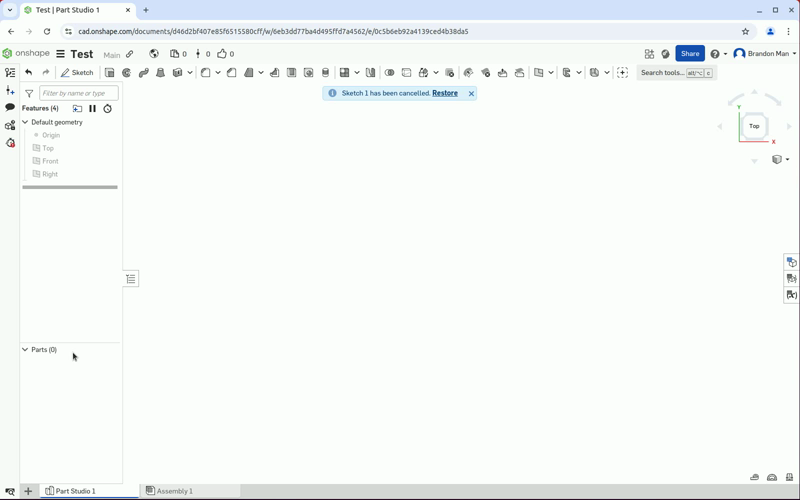
key(shift+p)
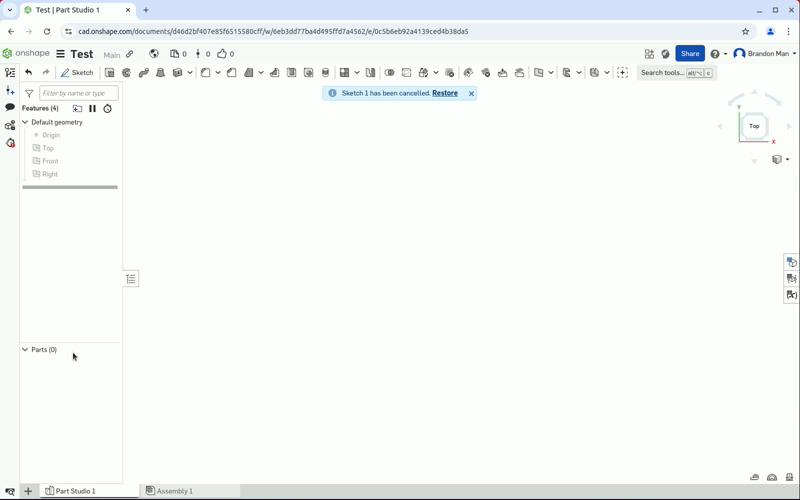
key(space)
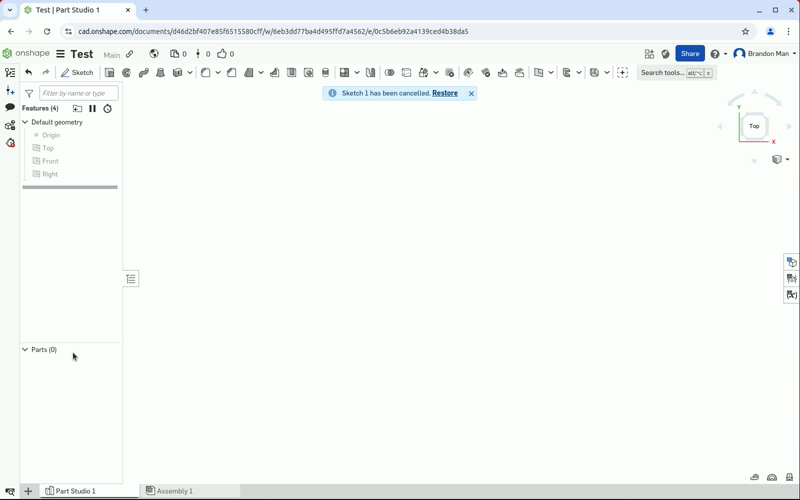
key_down(shift)
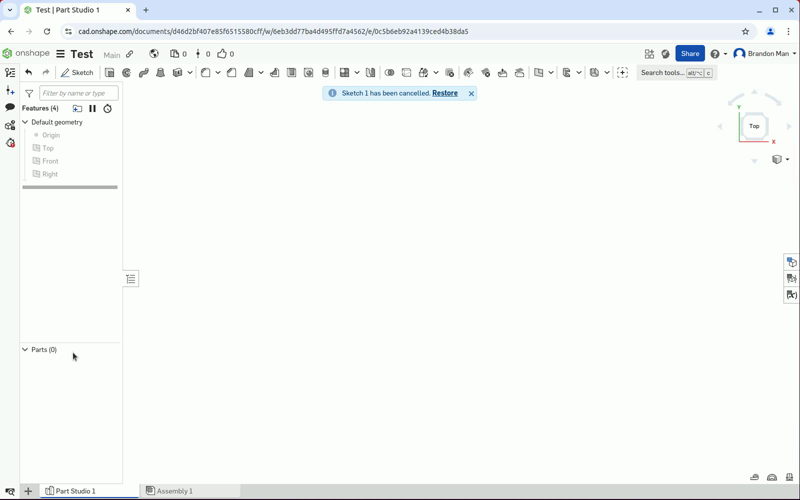
key(up)
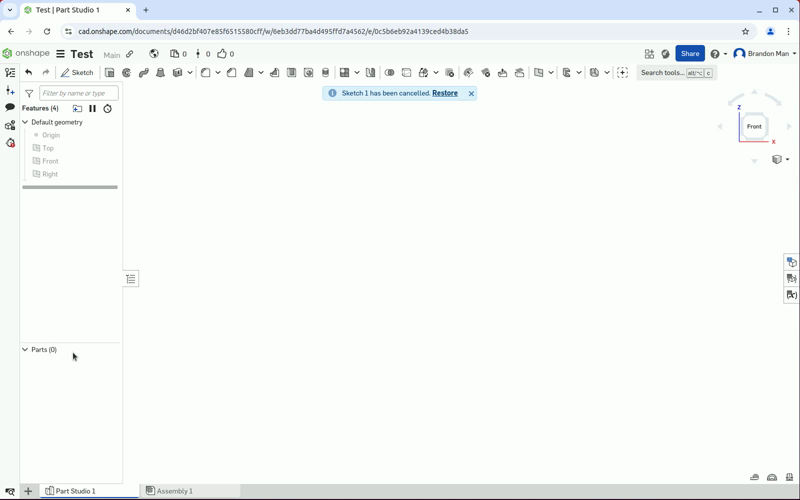
key_up(shift)
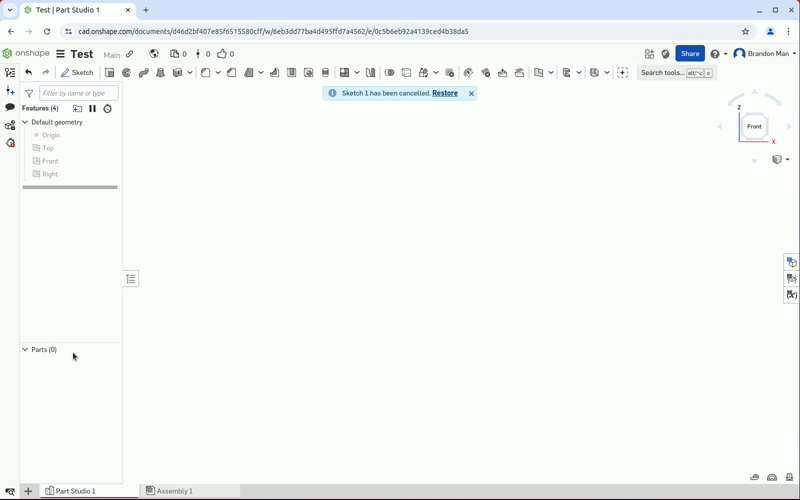
mouse_move(73, 352)
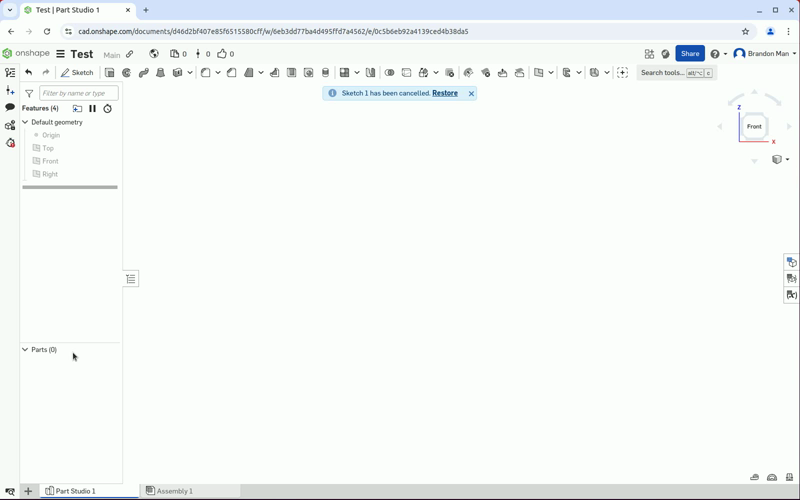
key(shift+y)
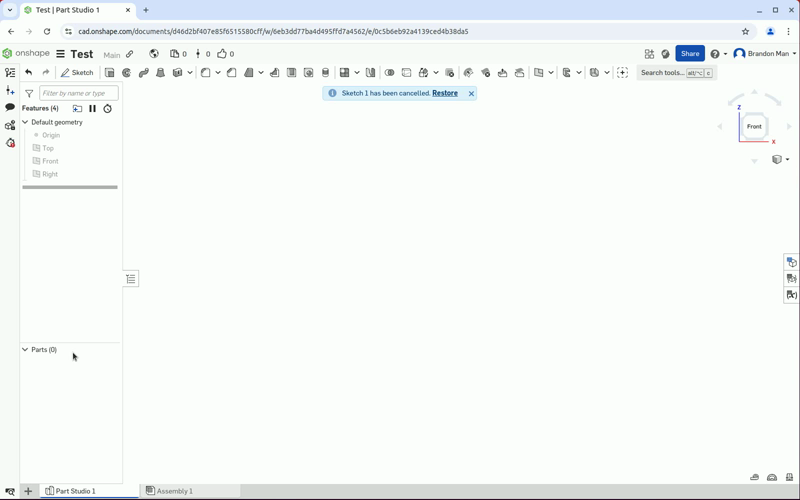
key(shift+s)
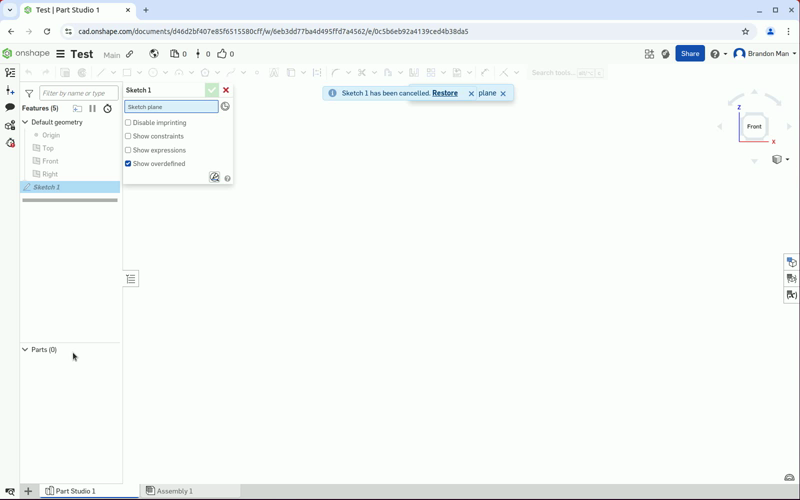
mouse_move(73, 163)
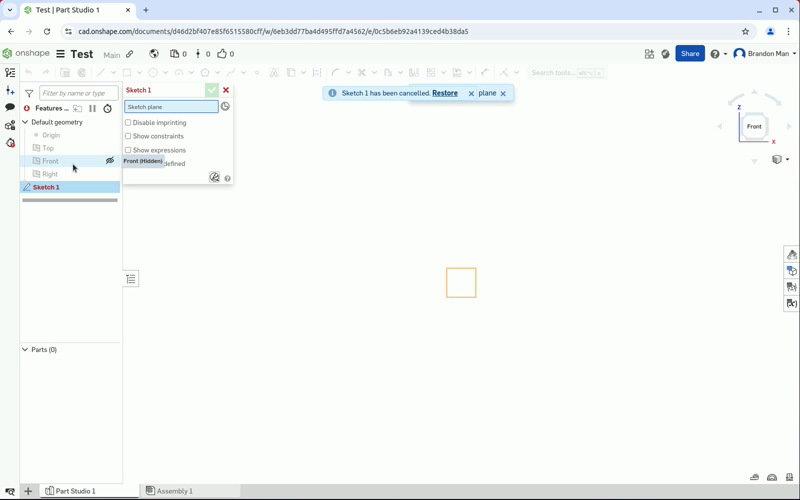
click(73, 163)
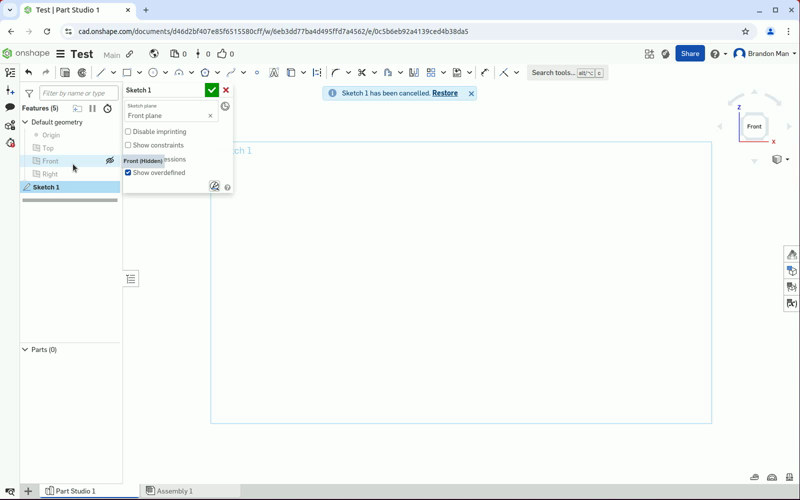
mouse_move(73, 352)
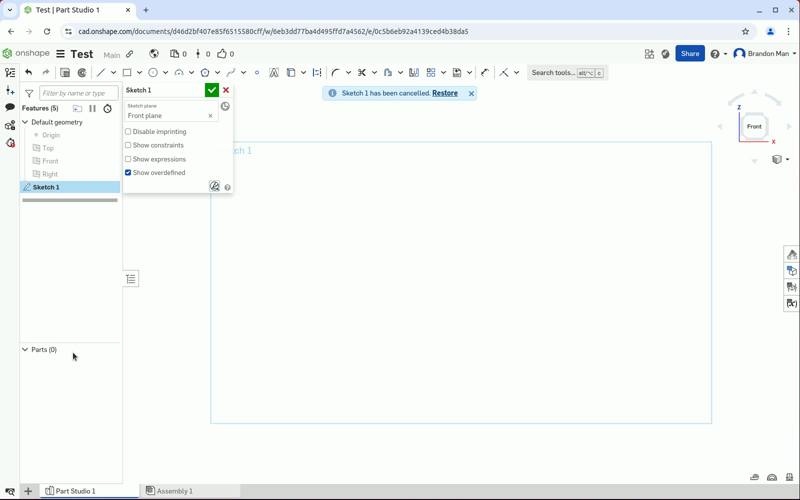
key(y)
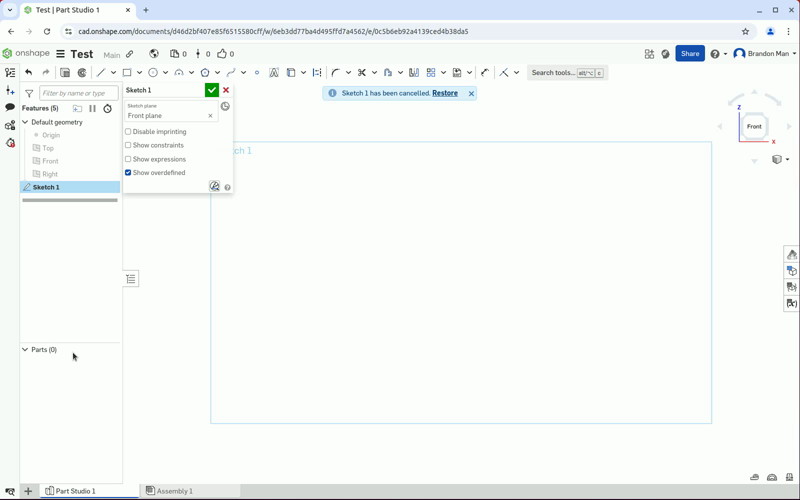
key(l)
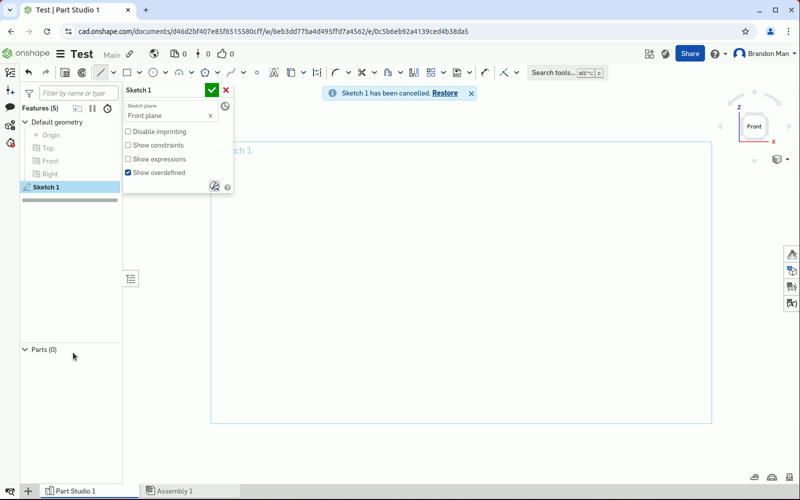
key_down(shift)
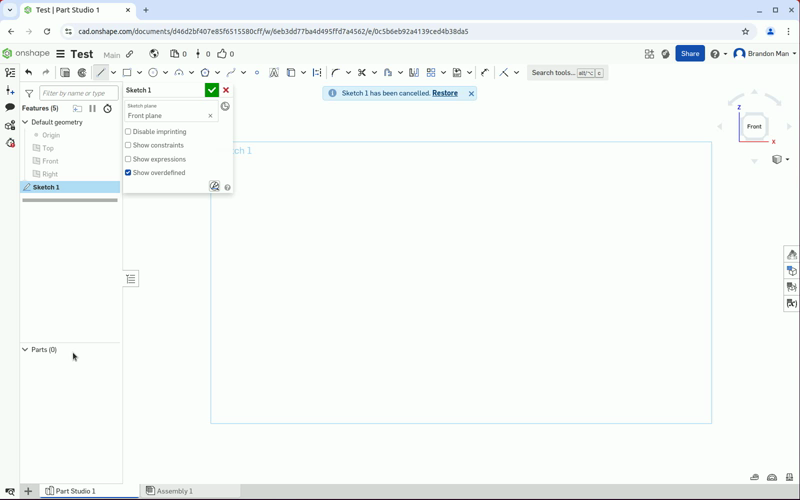
mouse_move(383, 293)
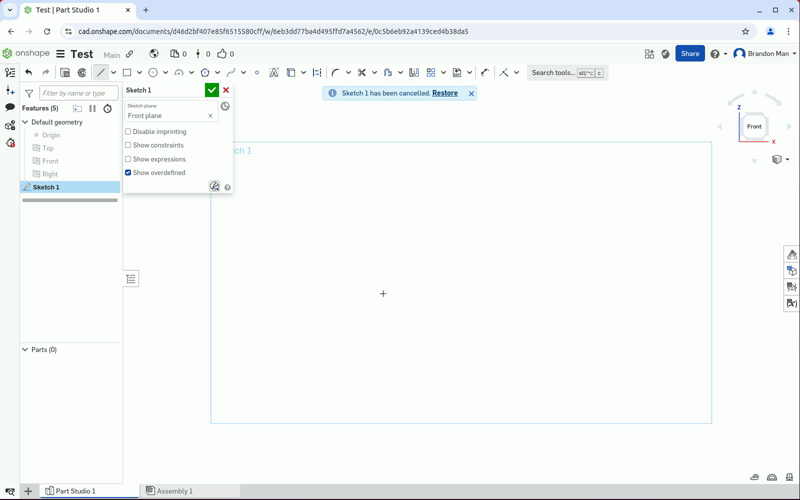
click(383, 293)
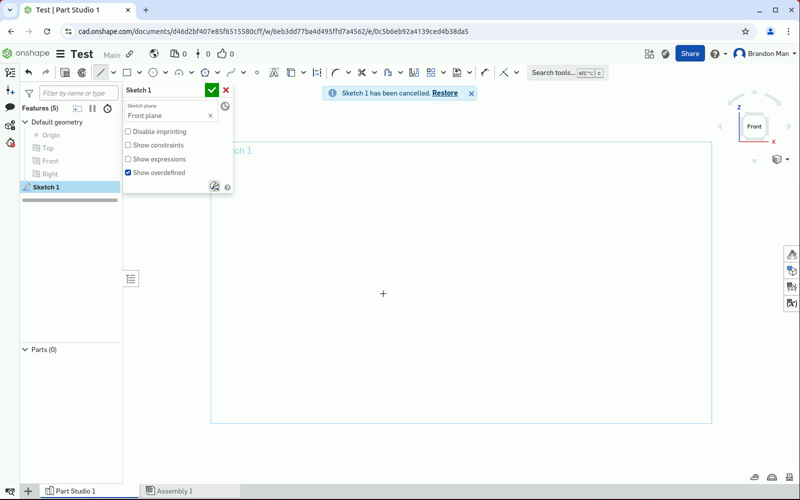
key_up(shift)
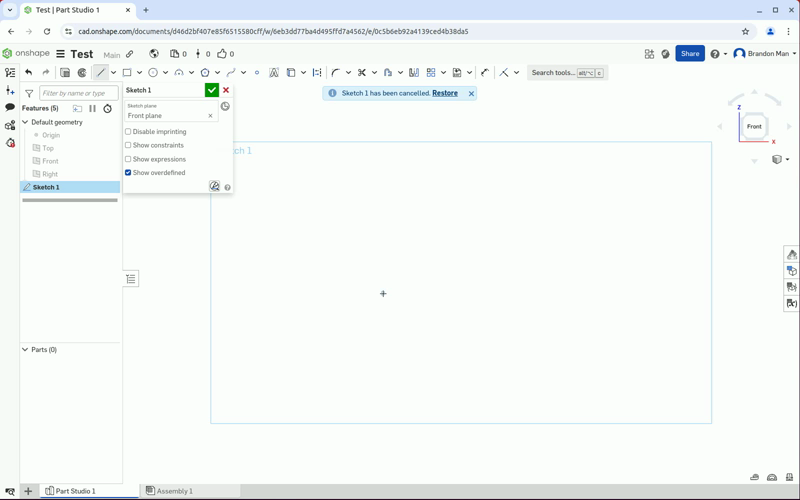
key_down(shift)
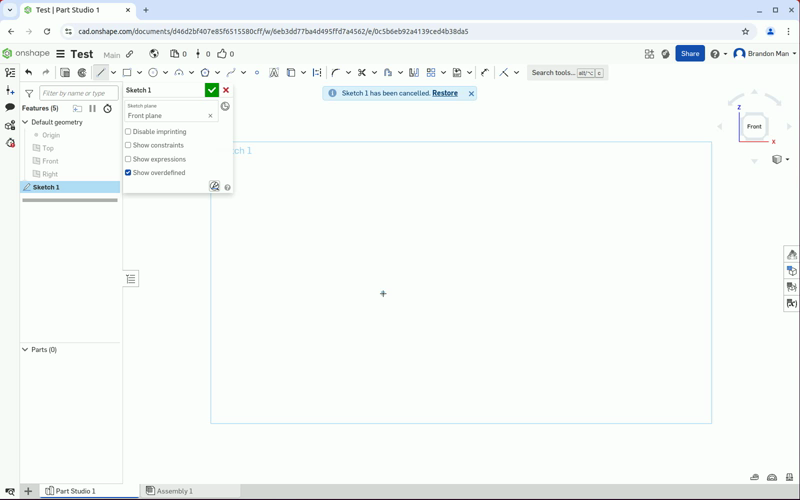
mouse_move(540, 293)
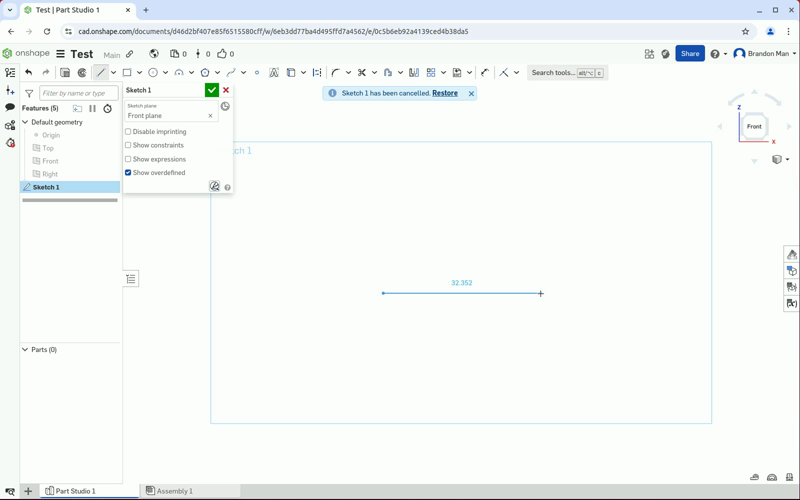
click(540, 293)
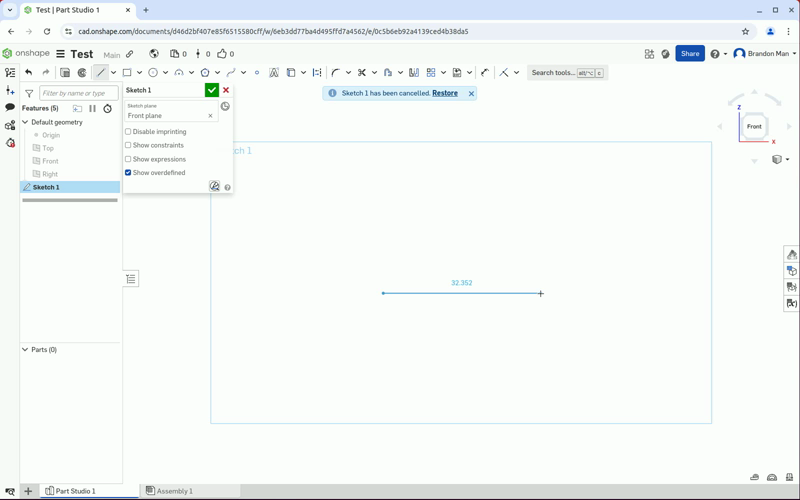
key_up(shift)
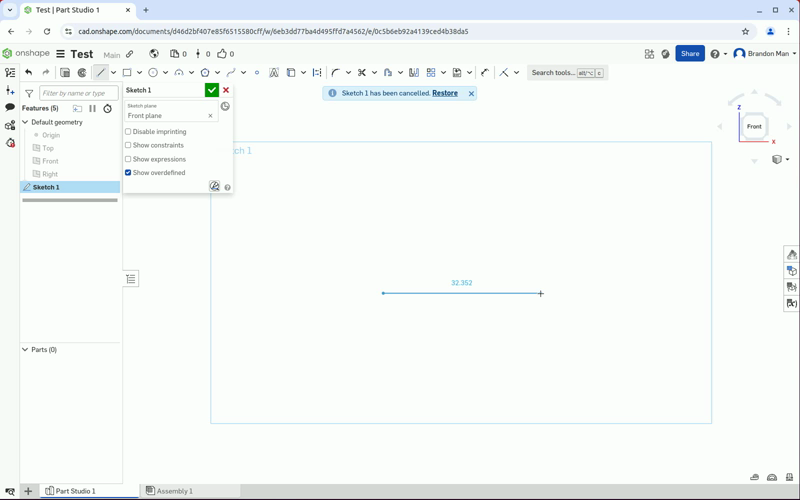
key(esc)
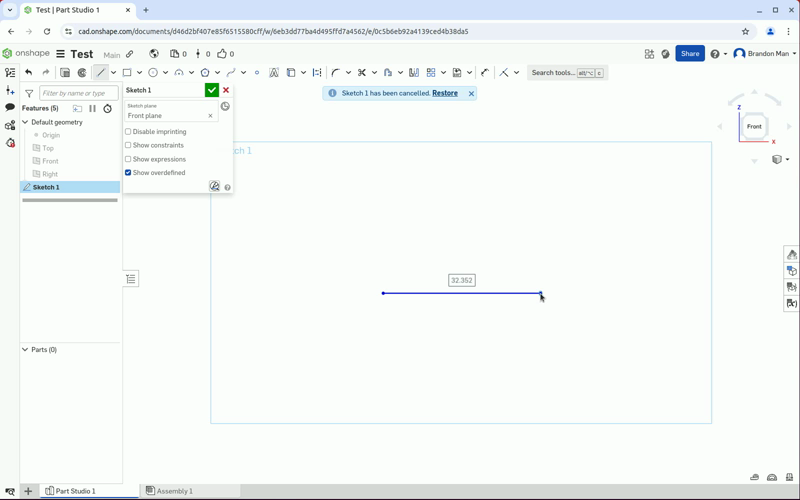
key(a)
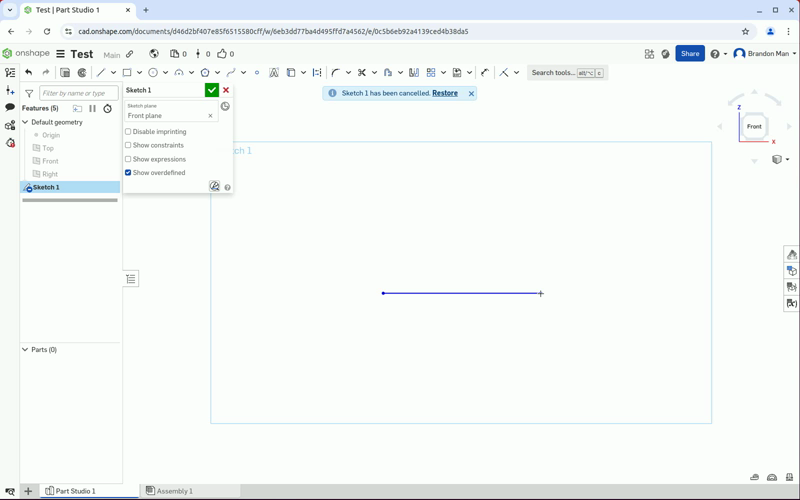
mouse_move(540, 293)
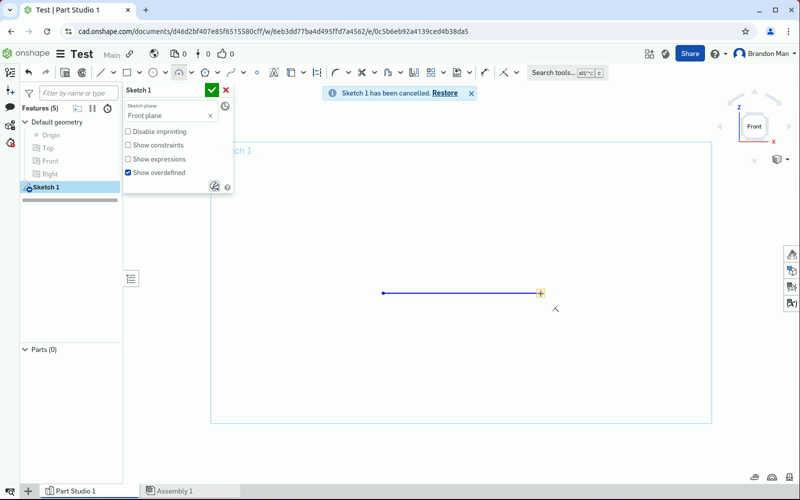
click(540, 293)
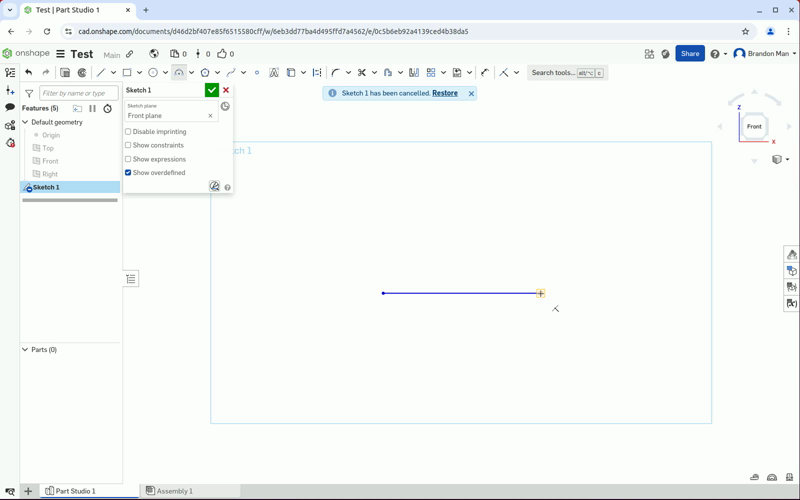
key_down(shift)
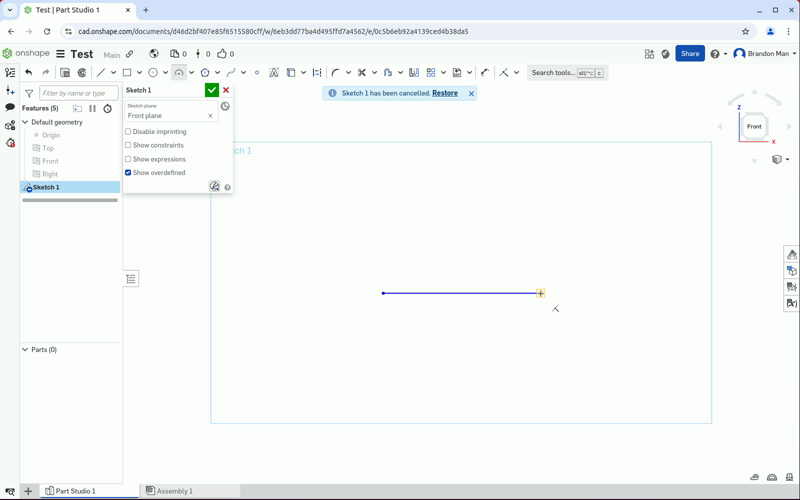
mouse_move(540, 231)
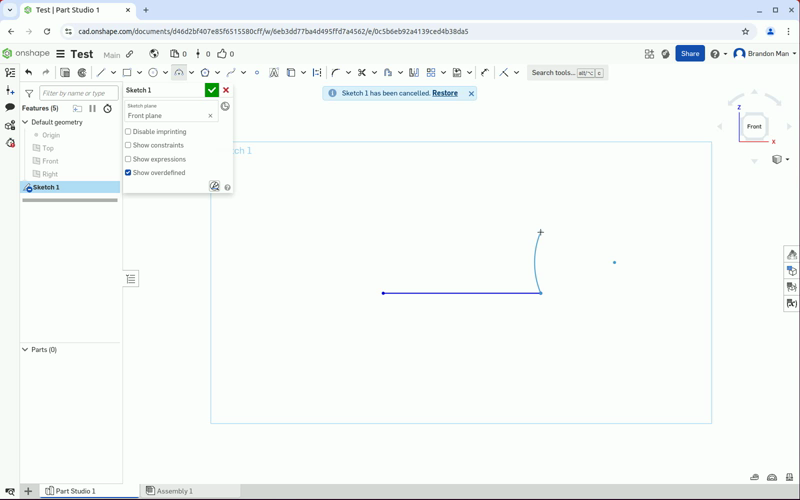
click(540, 231)
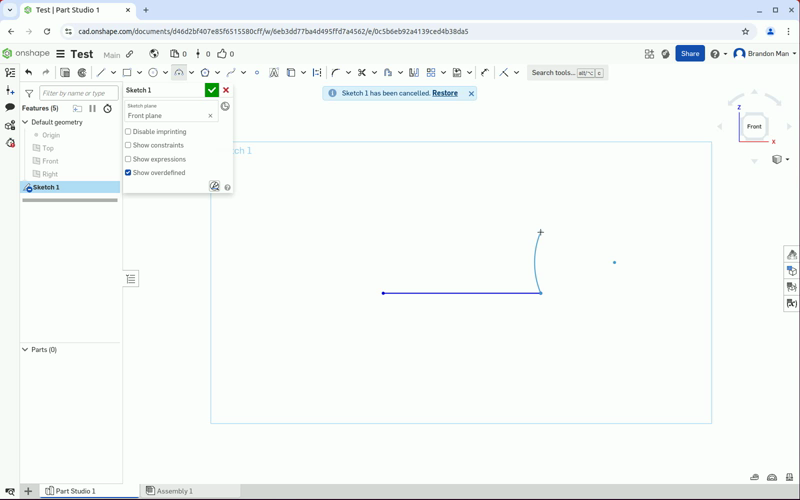
mouse_move(571, 262)
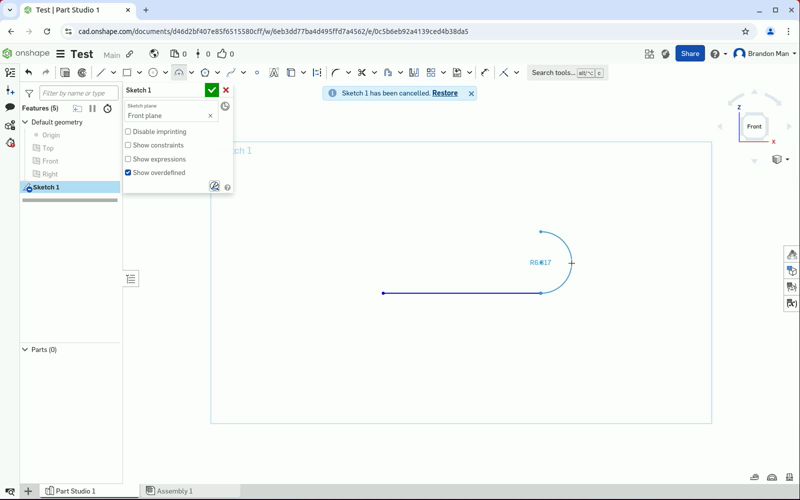
click(571, 262)
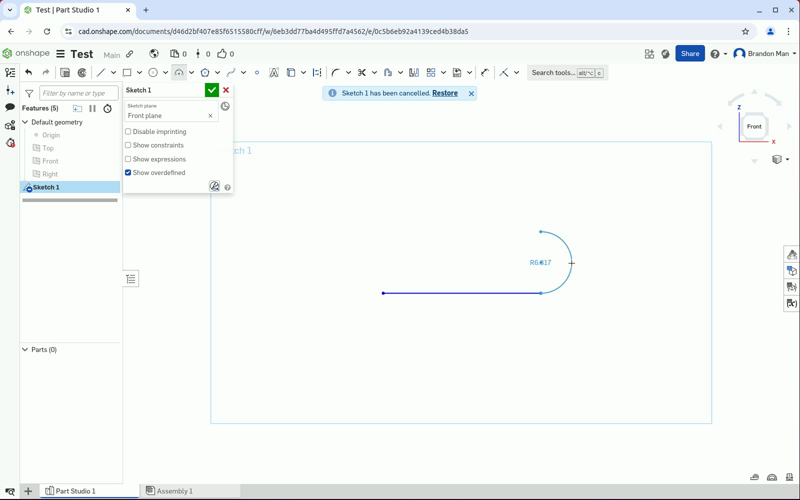
key_up(shift)
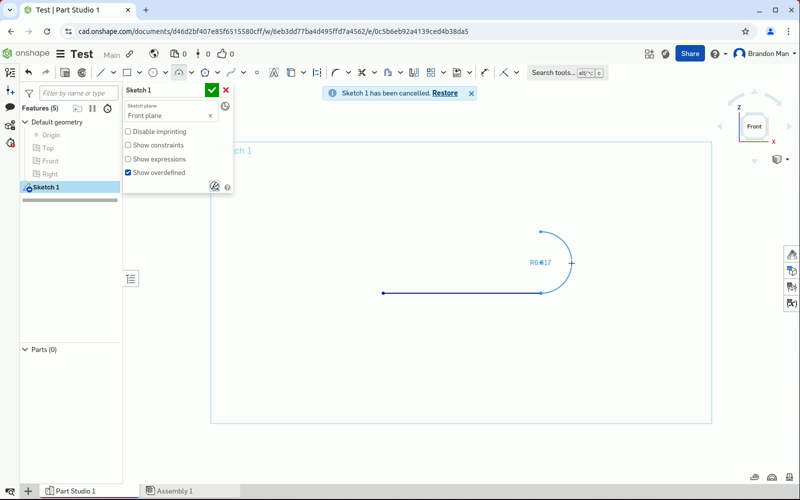
key(esc)
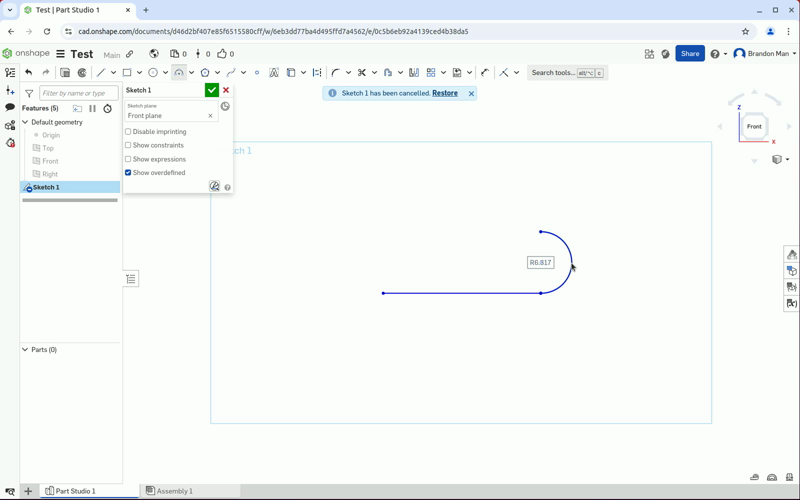
key(l)
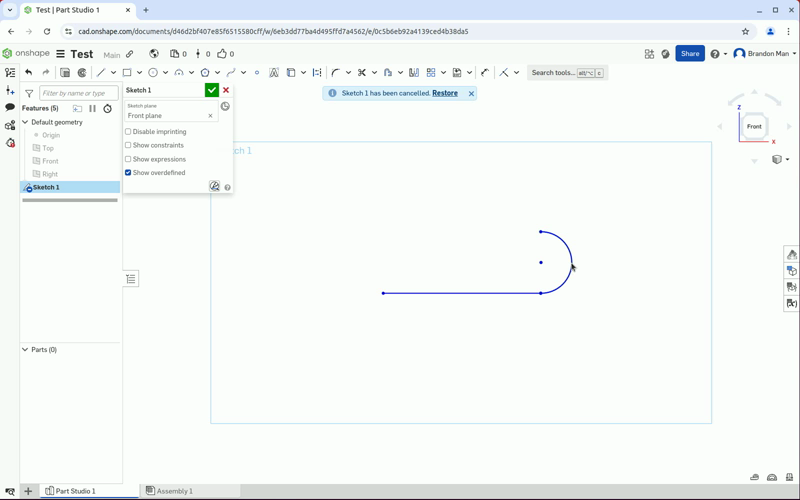
mouse_move(540, 231)
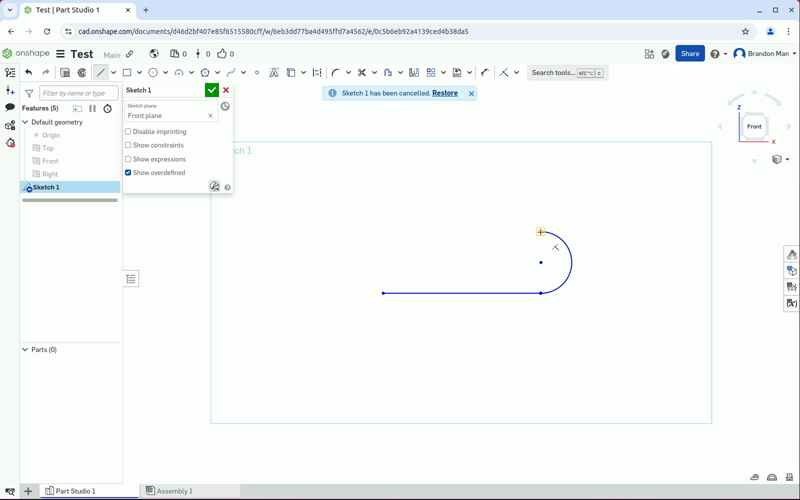
click(540, 231)
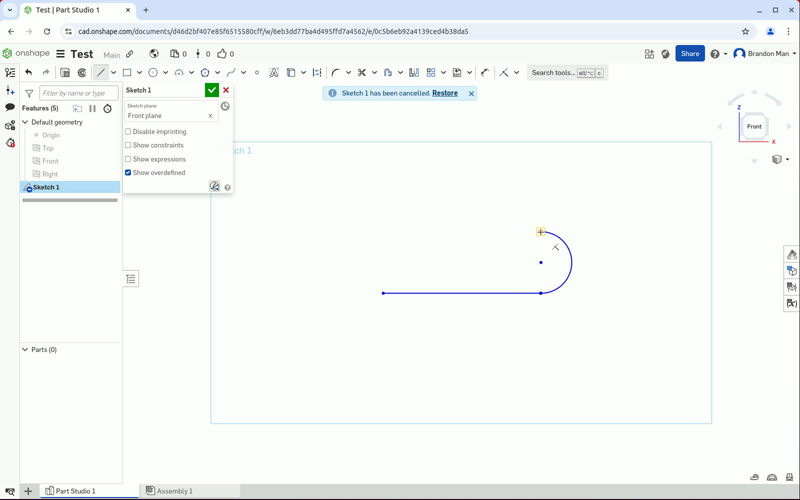
key_down(shift)
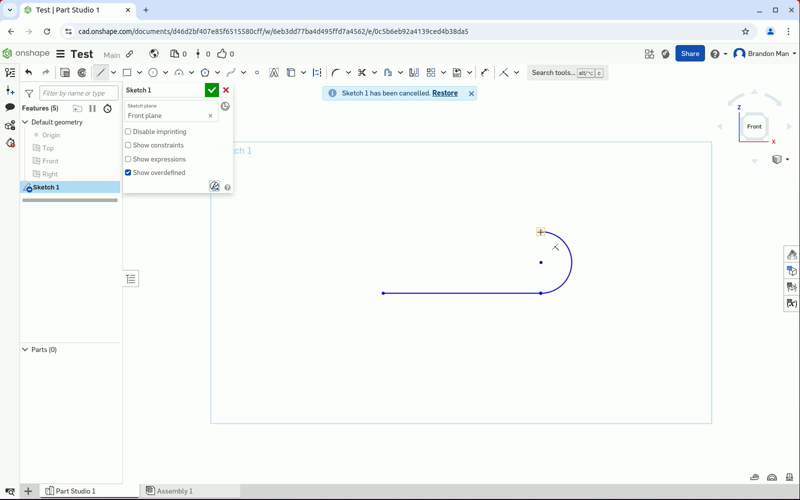
mouse_move(383, 231)
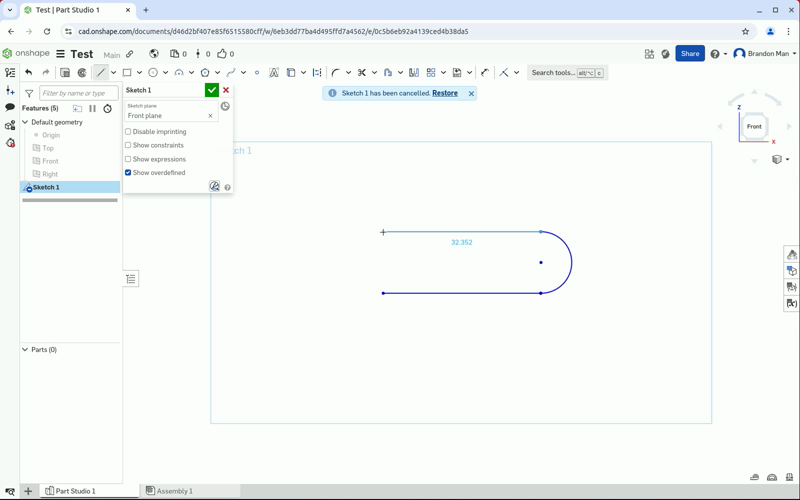
click(383, 231)
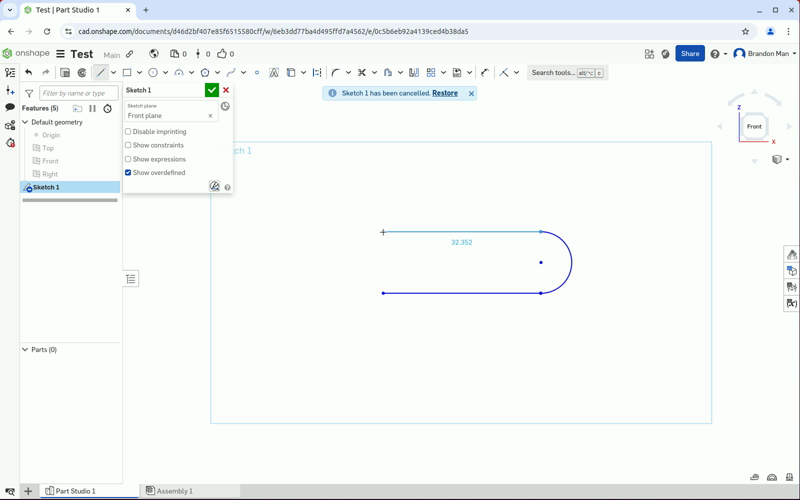
key_up(shift)
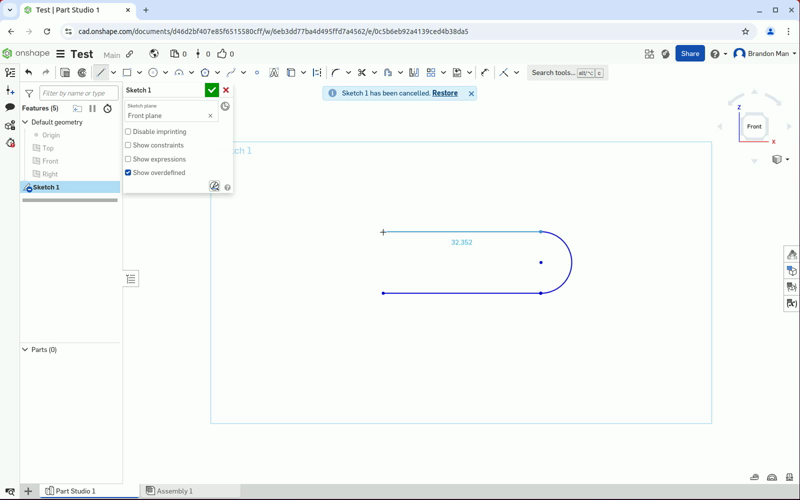
key(esc)
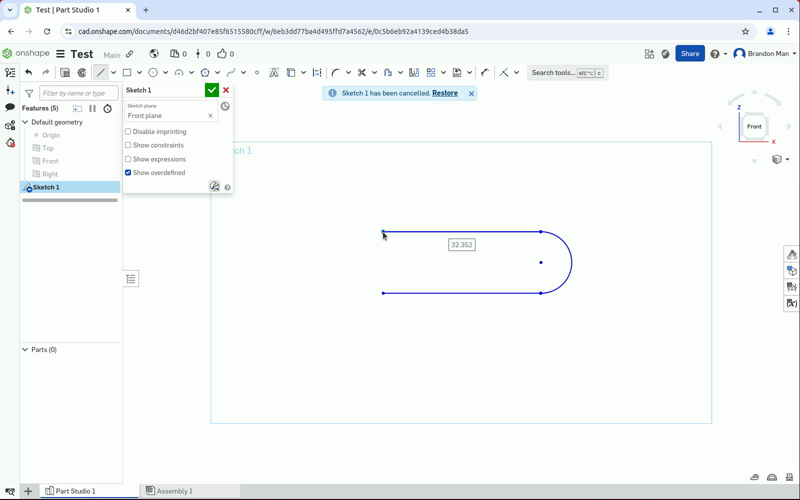
key(a)
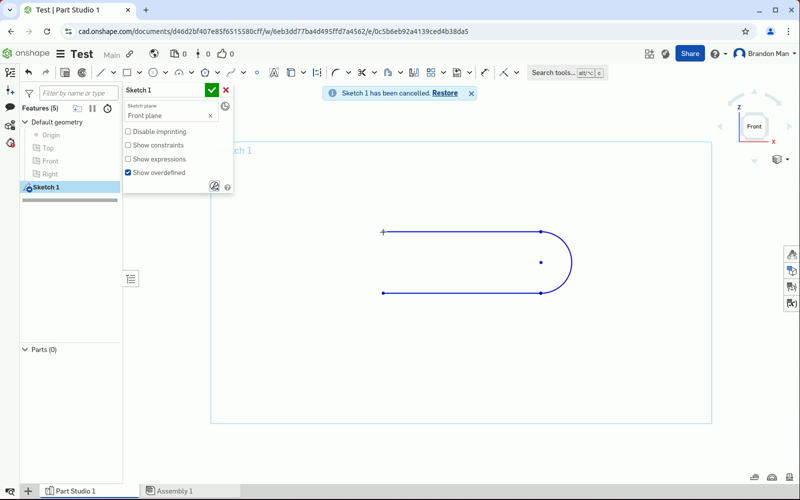
mouse_move(383, 231)
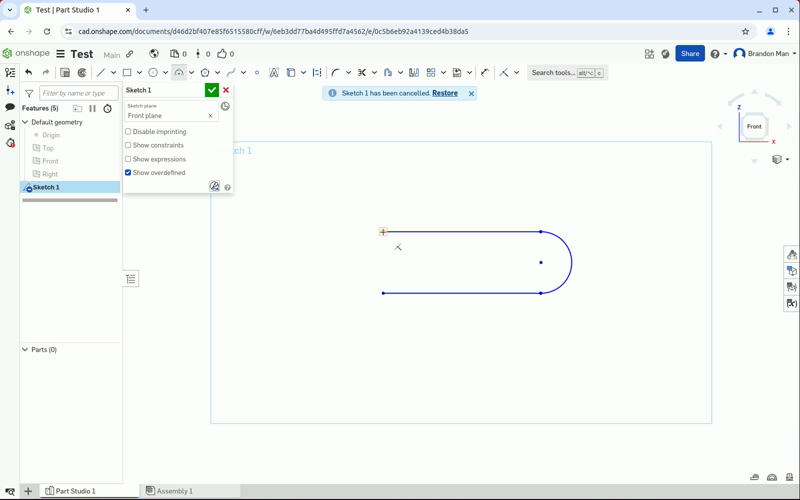
click(383, 231)
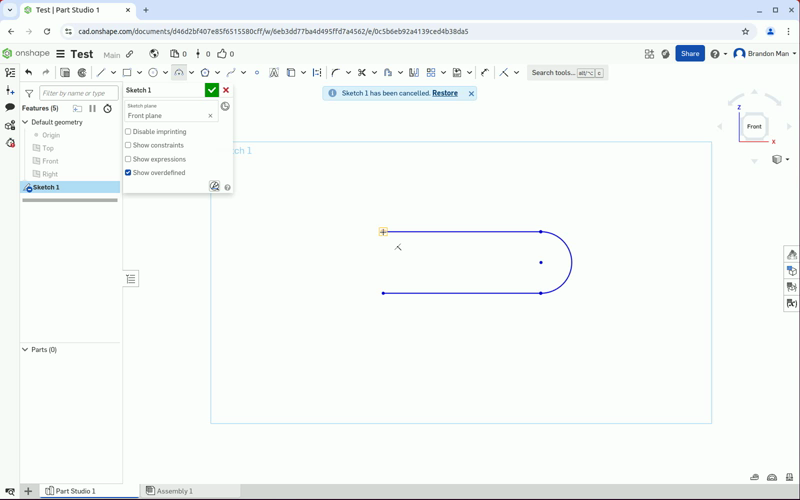
mouse_move(383, 293)
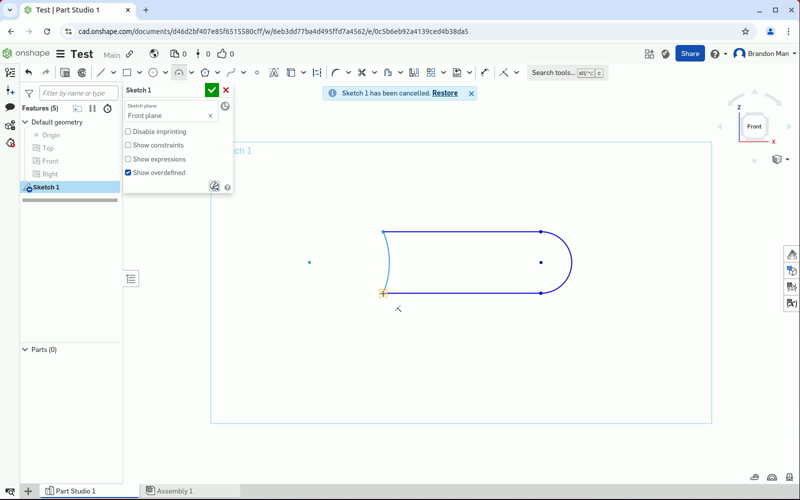
click(383, 293)
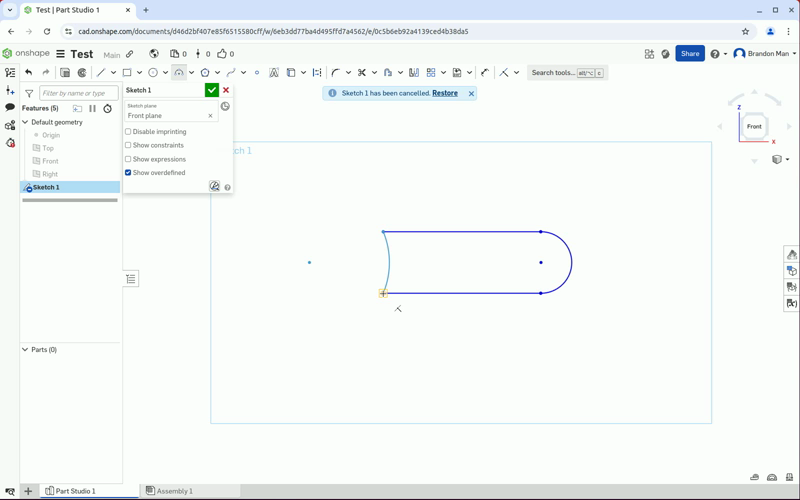
key_down(shift)
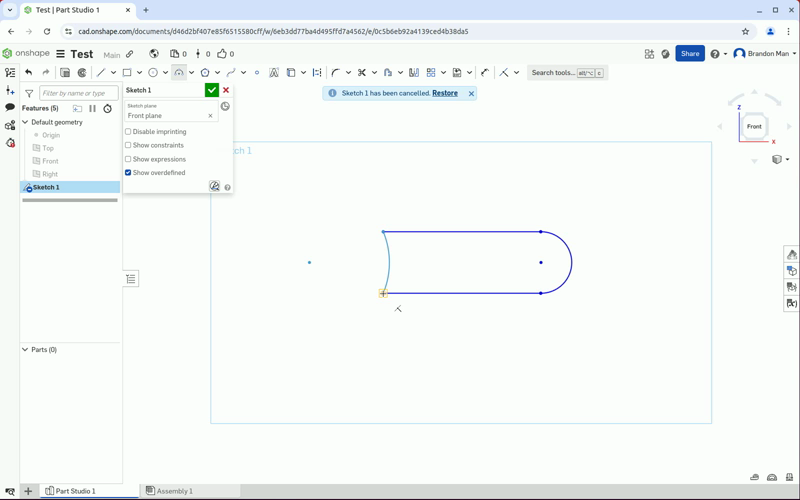
mouse_move(414, 262)
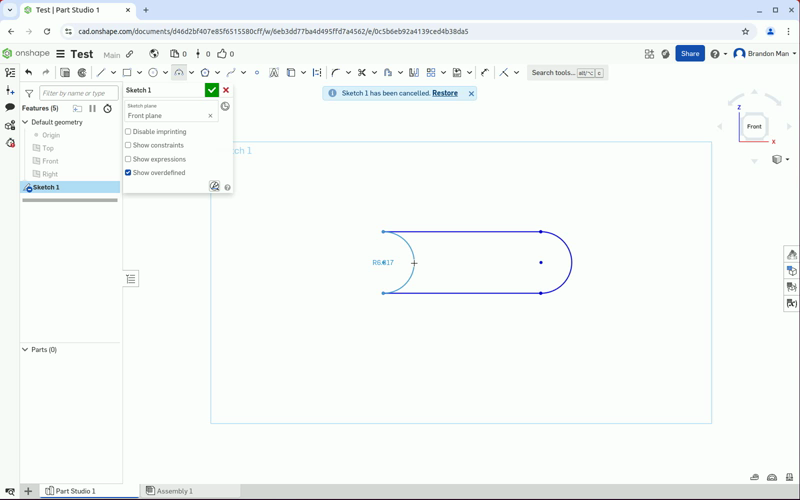
click(414, 262)
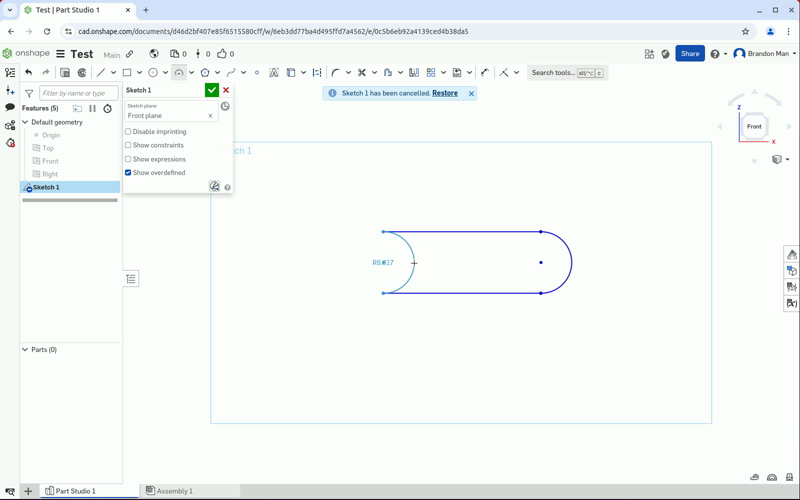
key_up(shift)
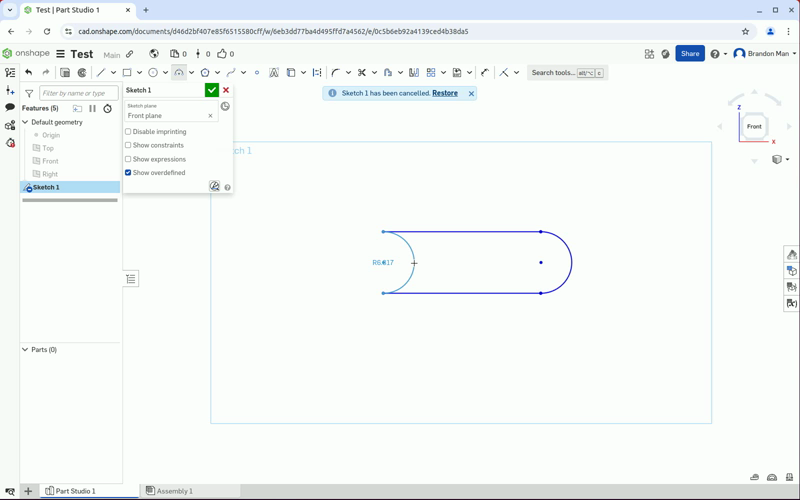
key(esc)
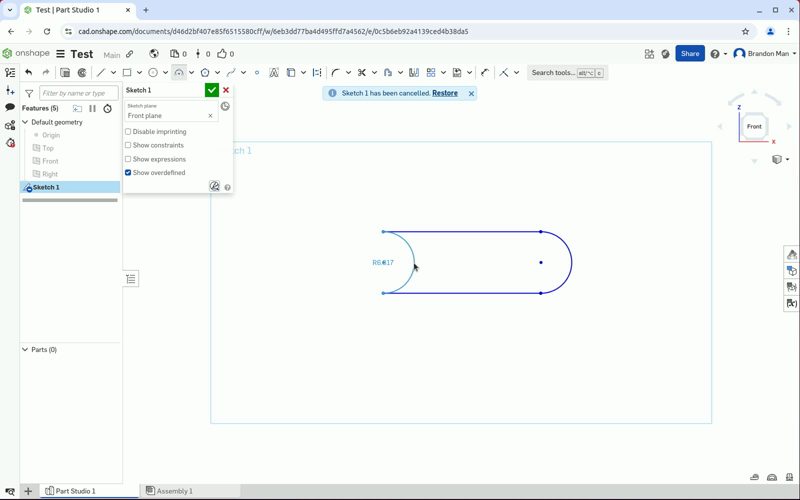
mouse_move(418, 280)
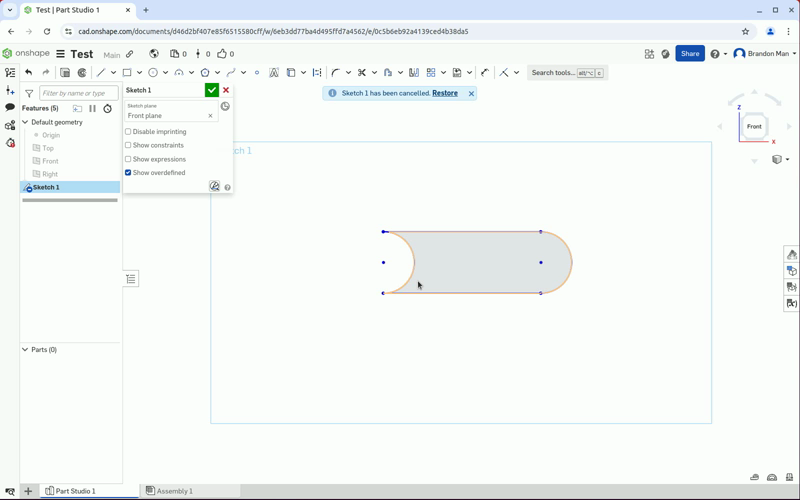
scroll(6)
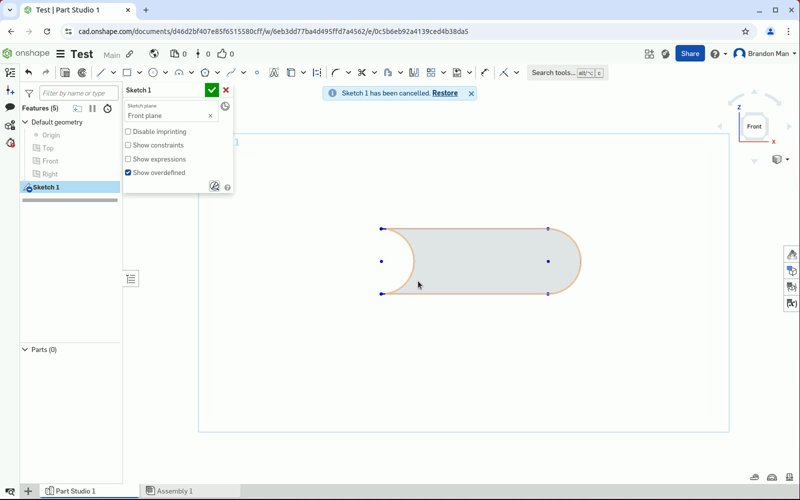
scroll(6)
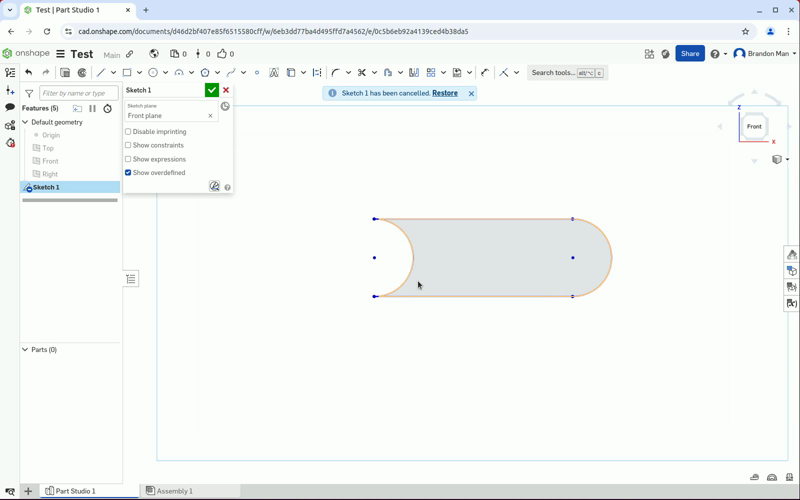
scroll(6)
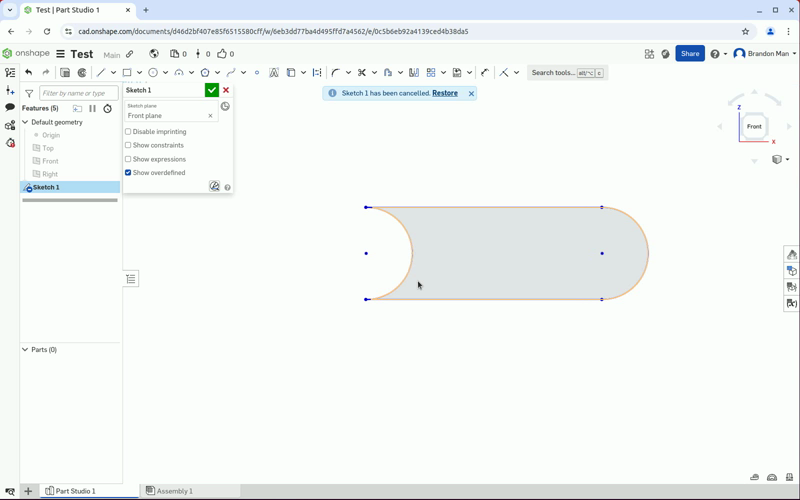
scroll(6)
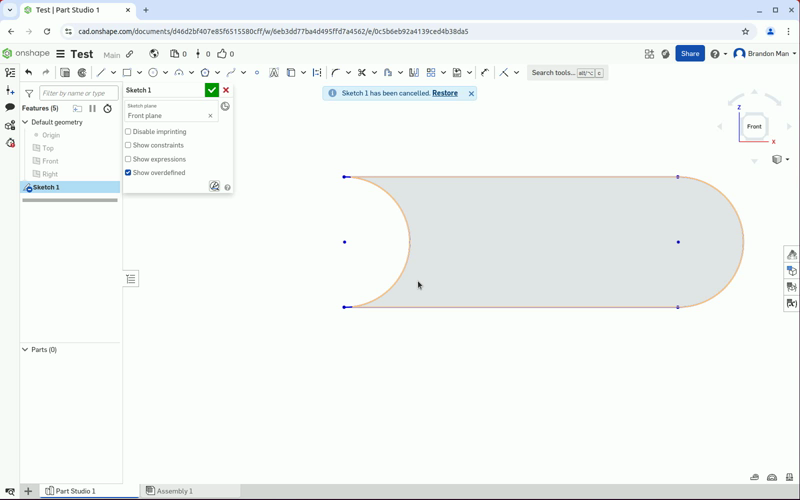
scroll(6)
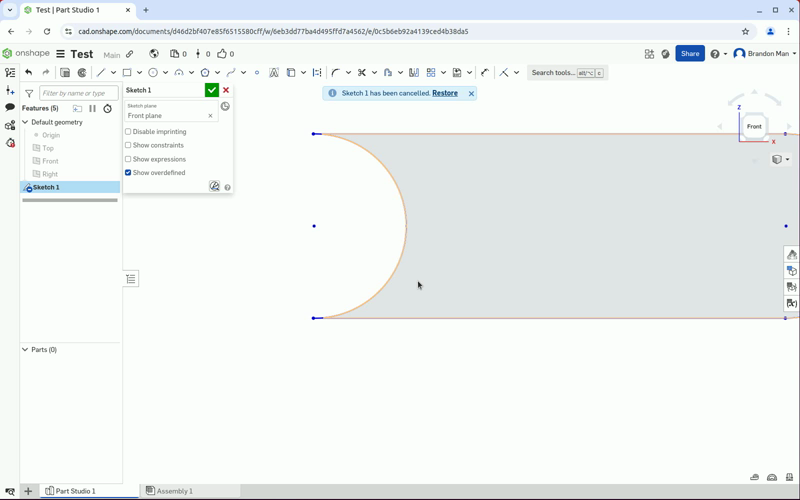
scroll(6)
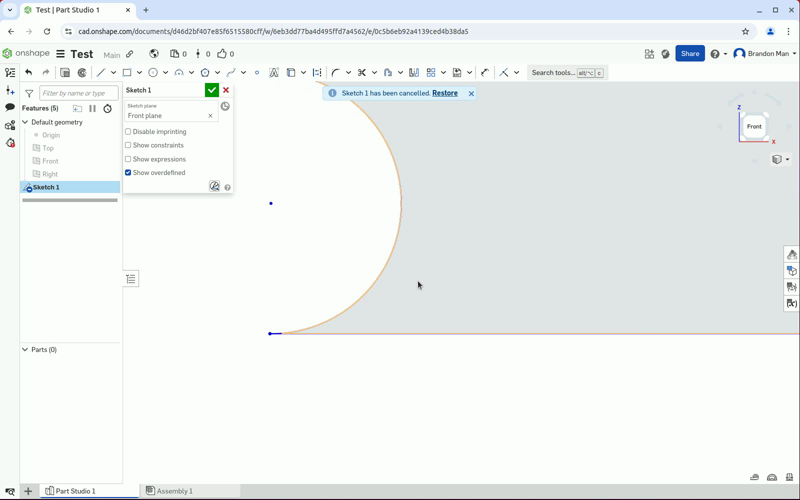
scroll(6)
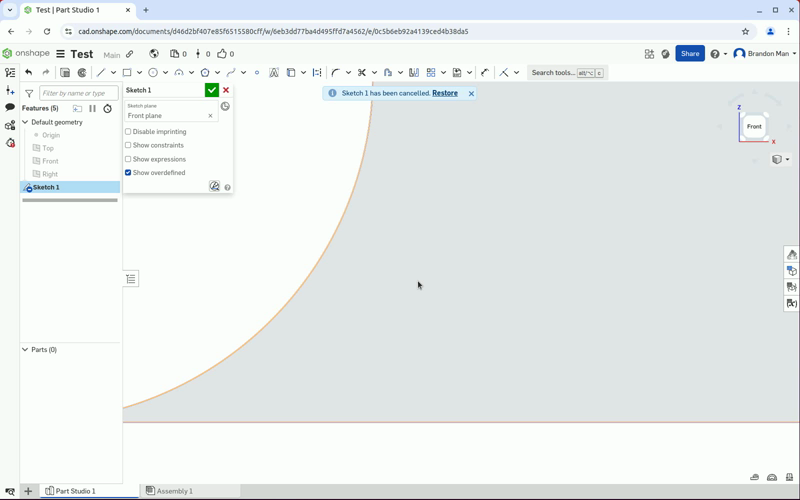
click(418, 280)
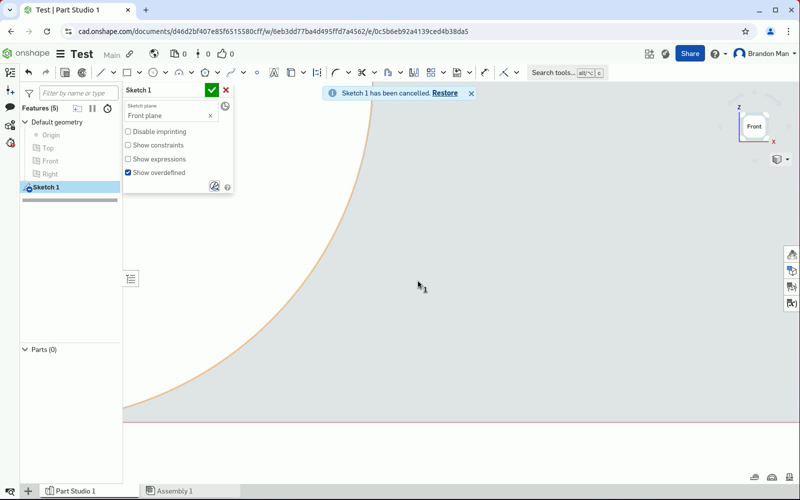
scroll(-6)
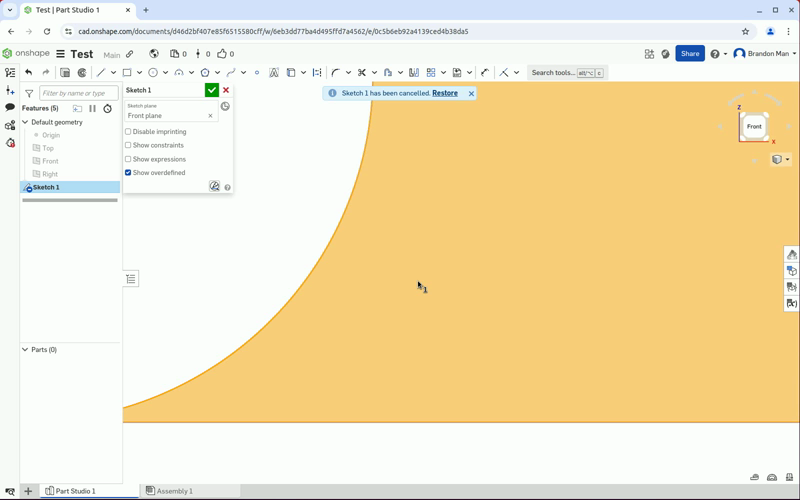
scroll(-6)
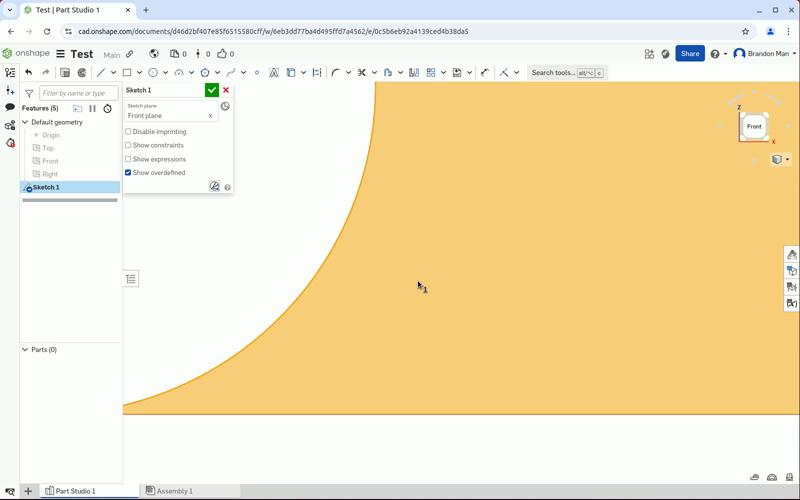
scroll(-6)
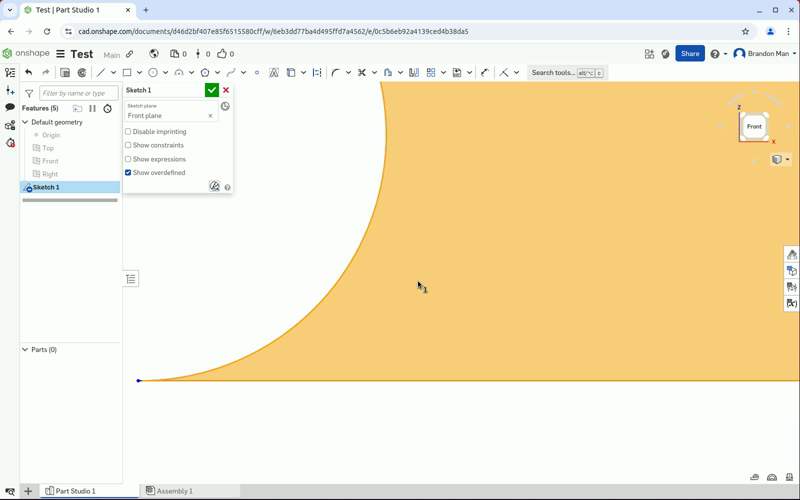
scroll(-6)
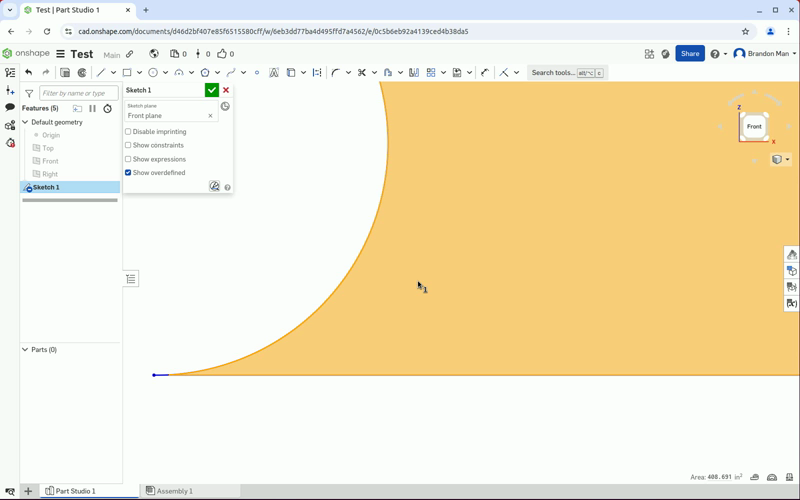
scroll(-6)
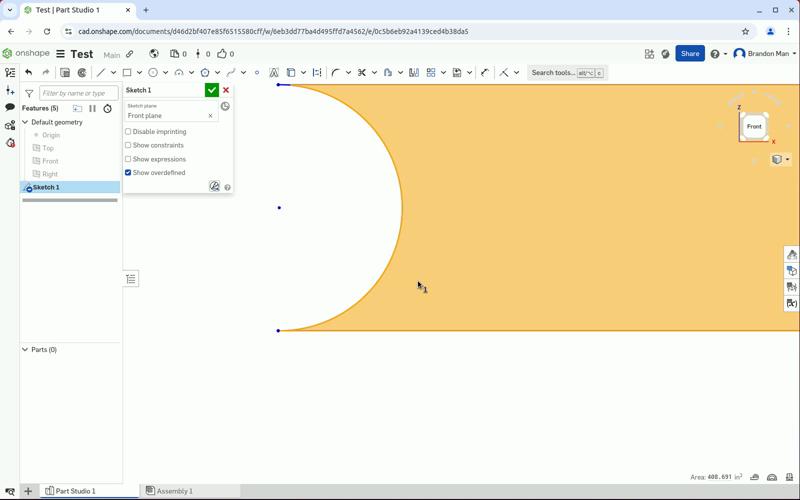
scroll(-6)
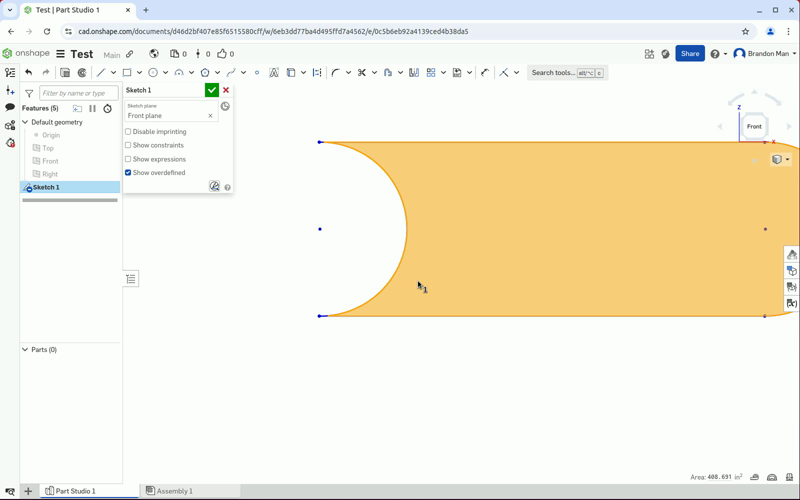
scroll(-6)
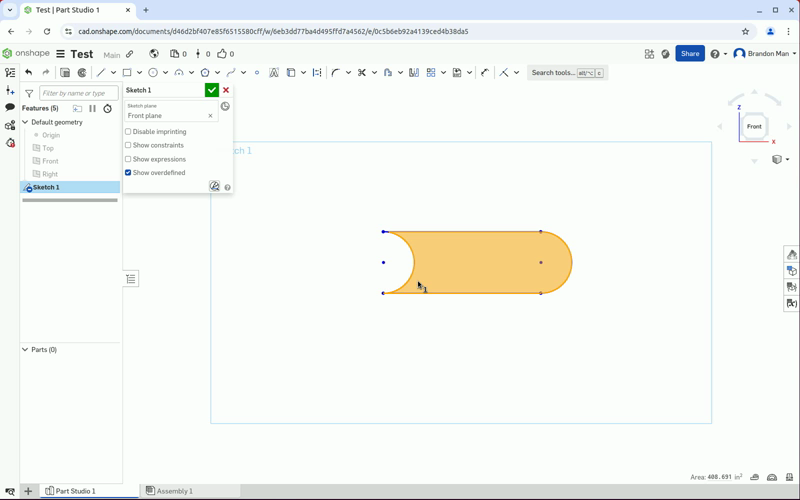
mouse_move(73, 352)
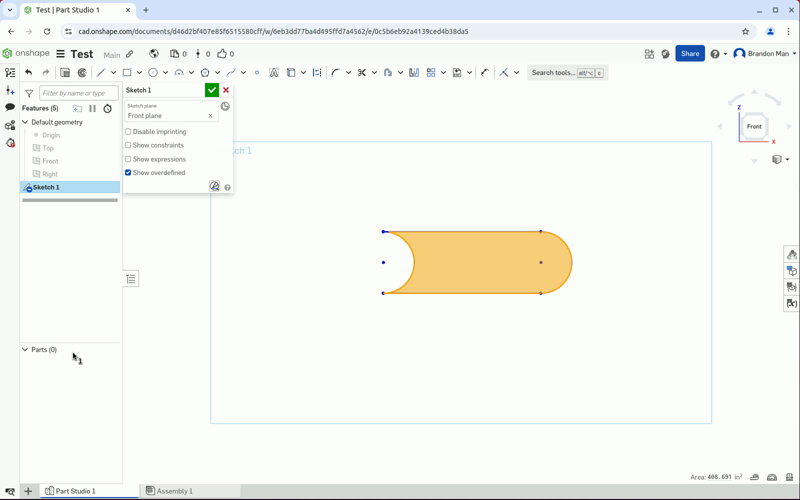
key(shift+y)
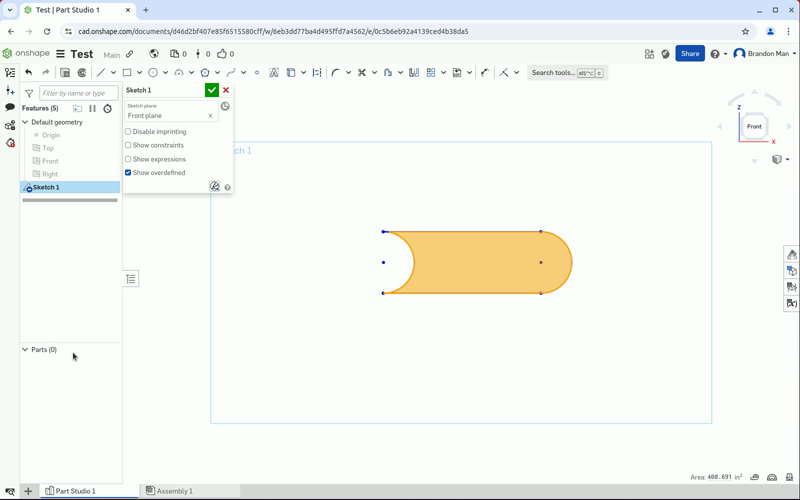
key(shift+e)
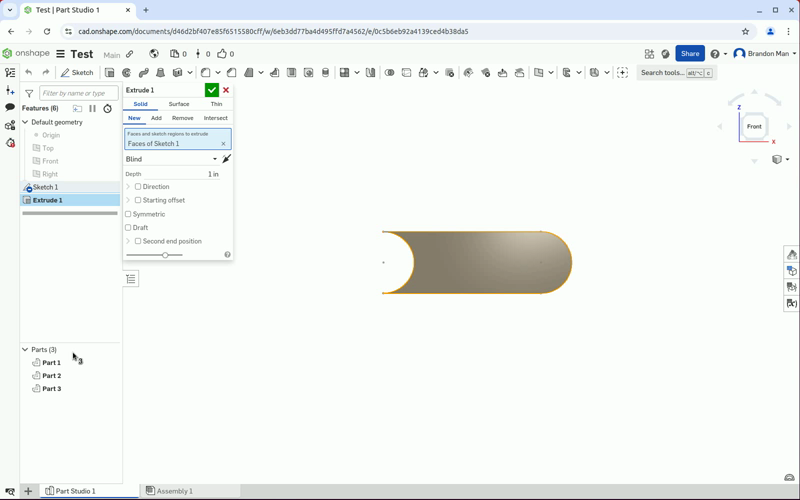
mouse_move(143, 106)
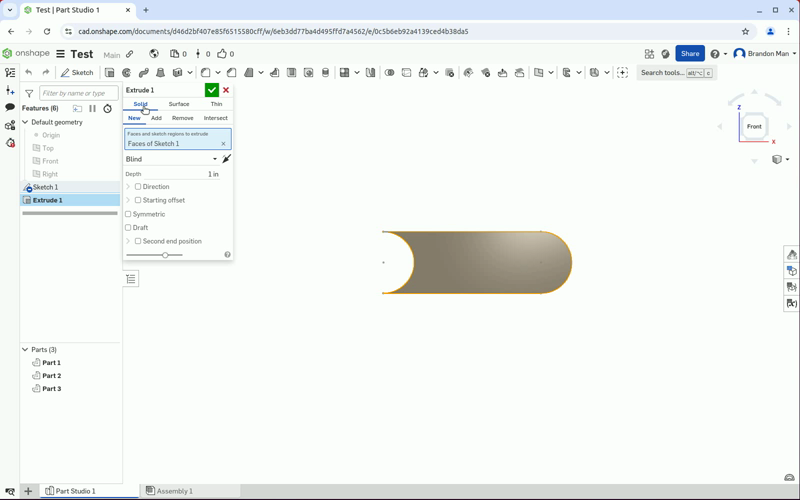
click(143, 106)
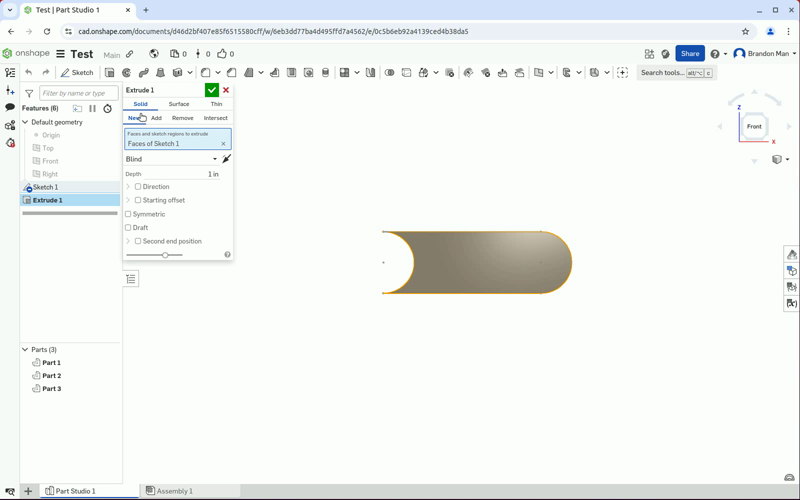
mouse_move(137, 120)
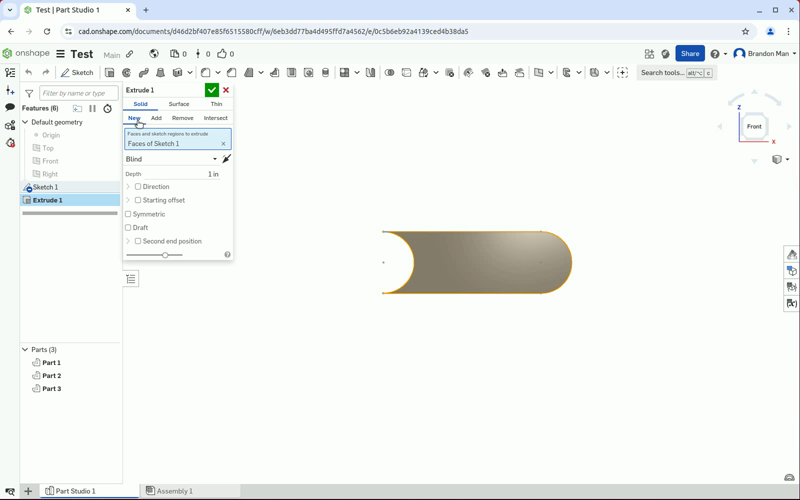
click(137, 120)
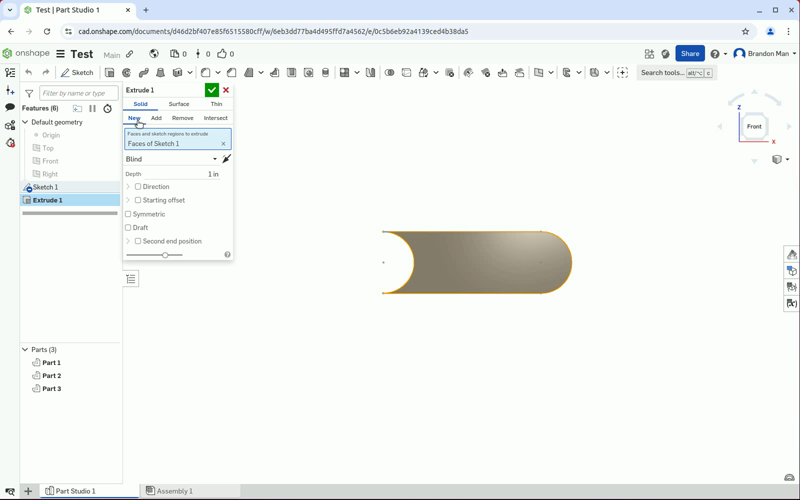
key(tab, 4)
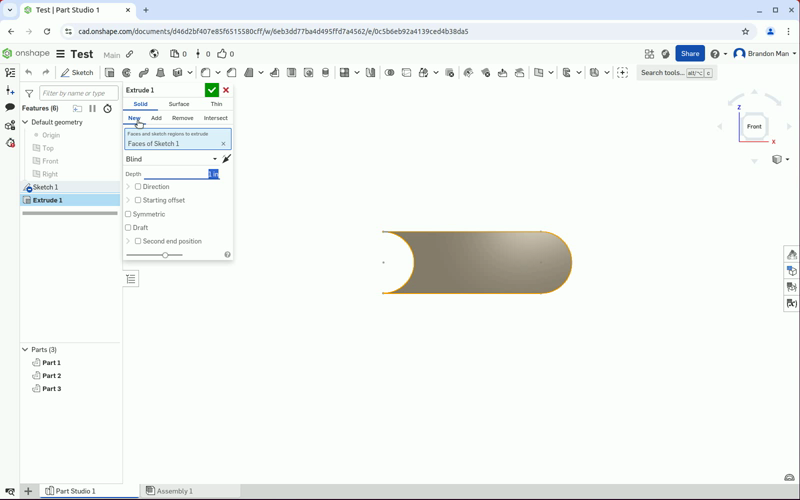
text(6.74)
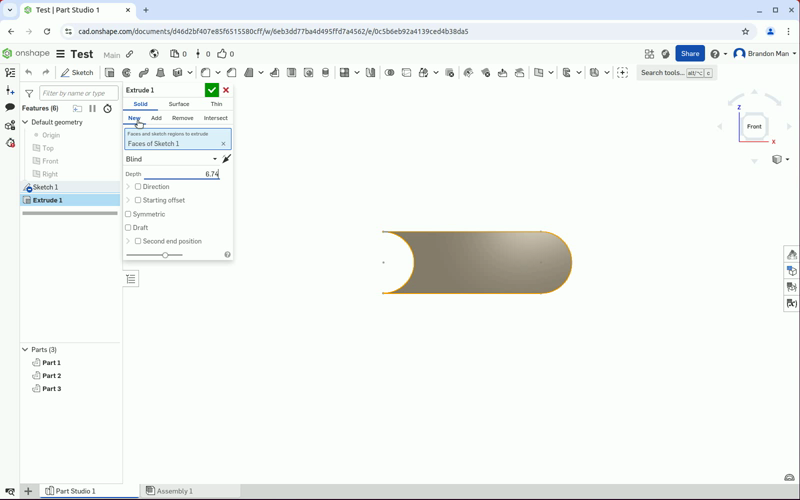
key(enter)
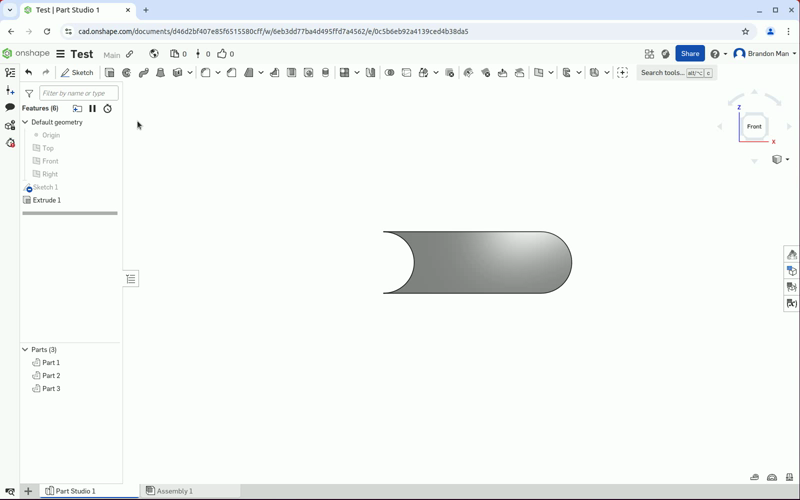
key(shift+h)
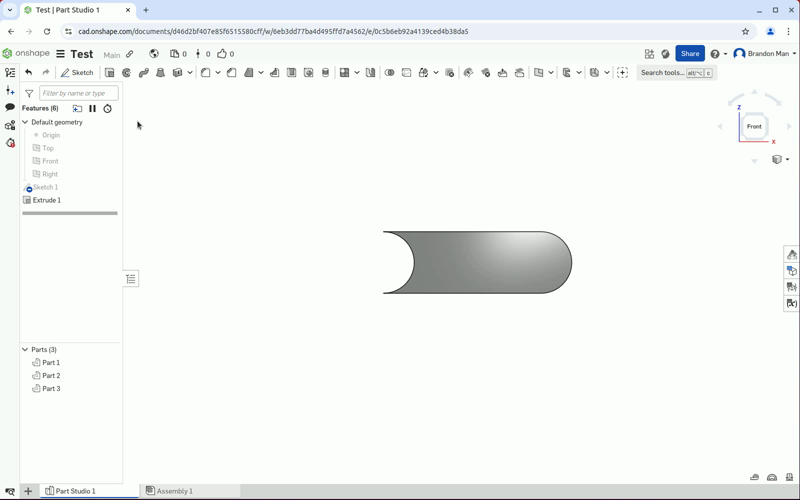
key(shift+h)
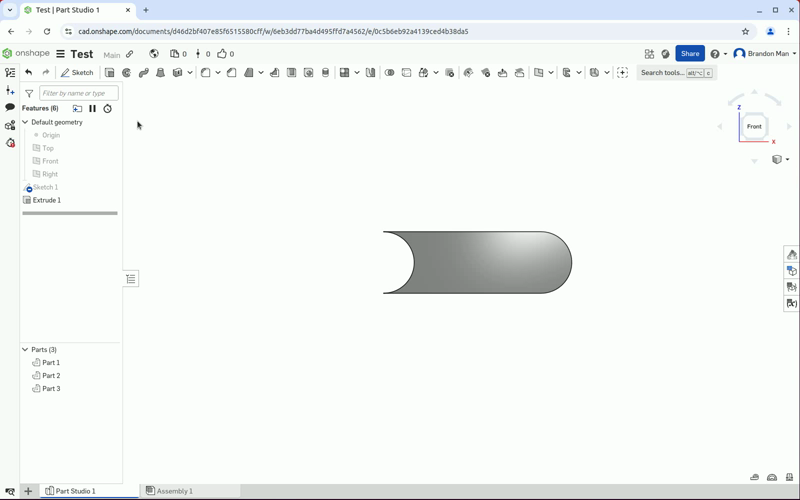
mouse_move(73, 189)
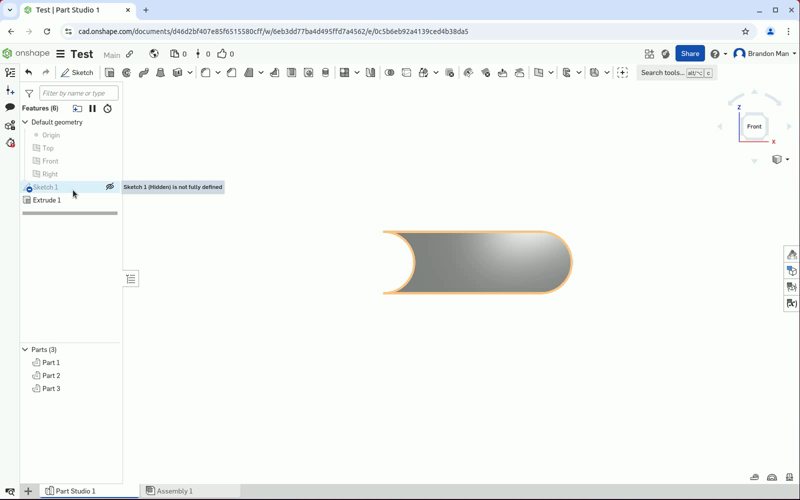
click(73, 189)
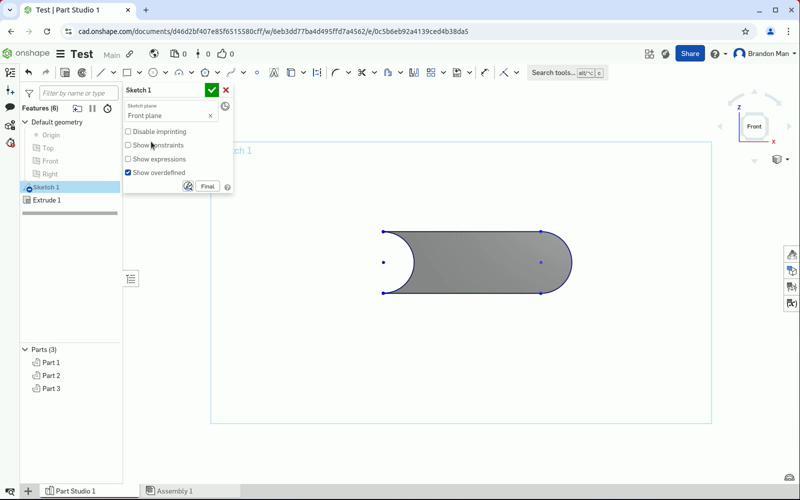
mouse_move(229, 92)
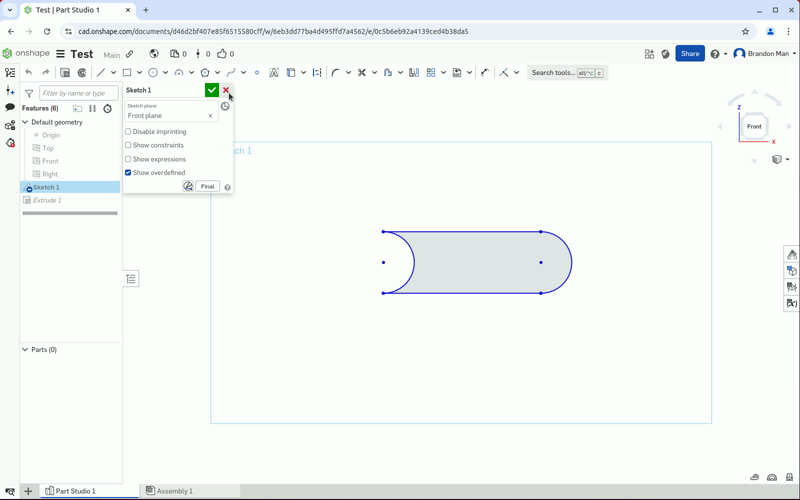
click(229, 92)
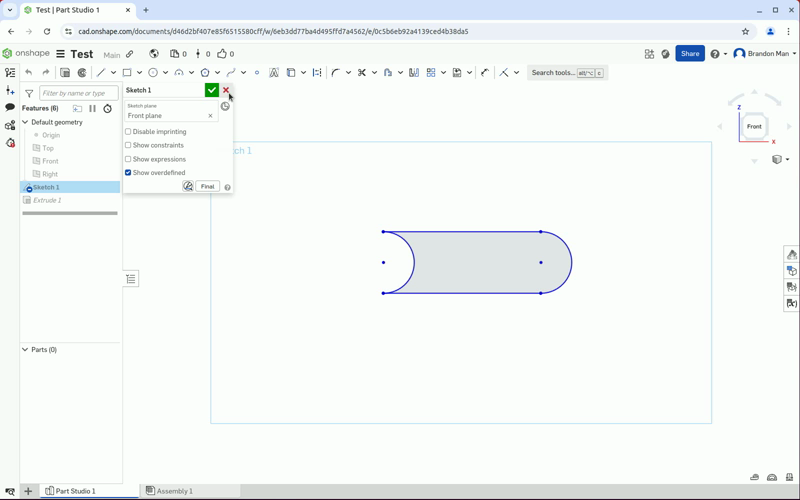
key(shift+s)
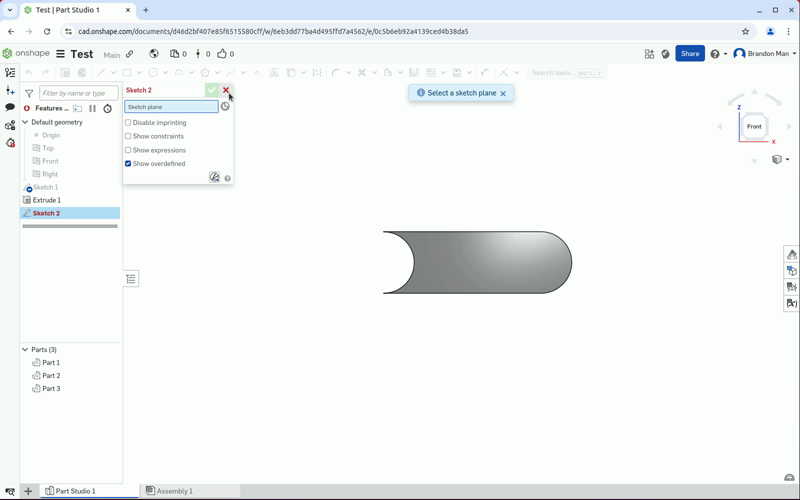
mouse_move(73, 163)
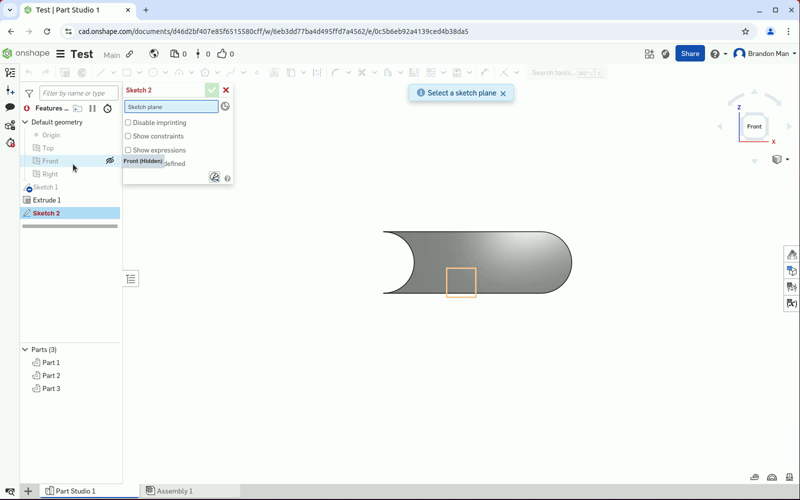
click(73, 163)
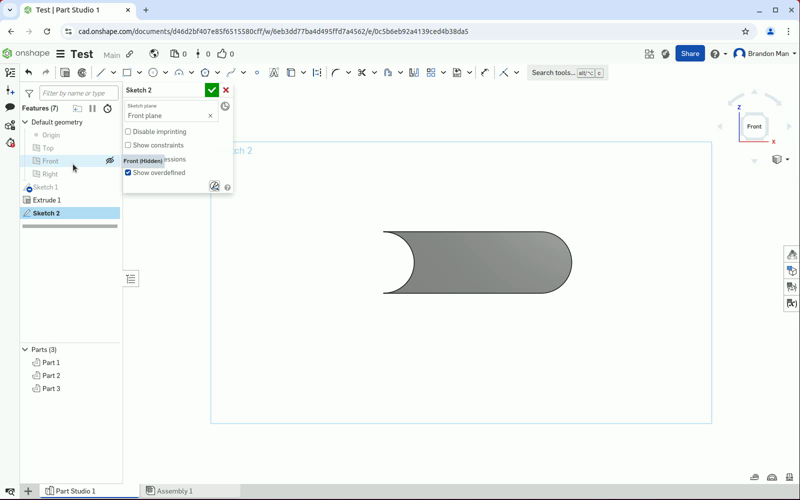
mouse_move(73, 352)
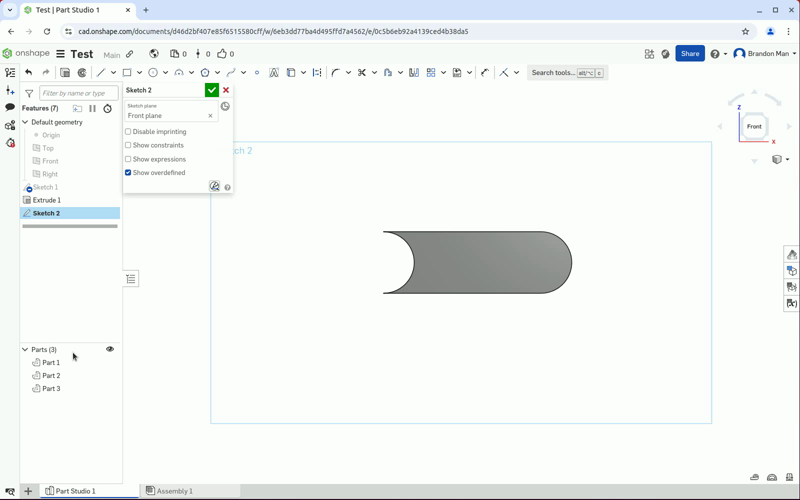
key(y)
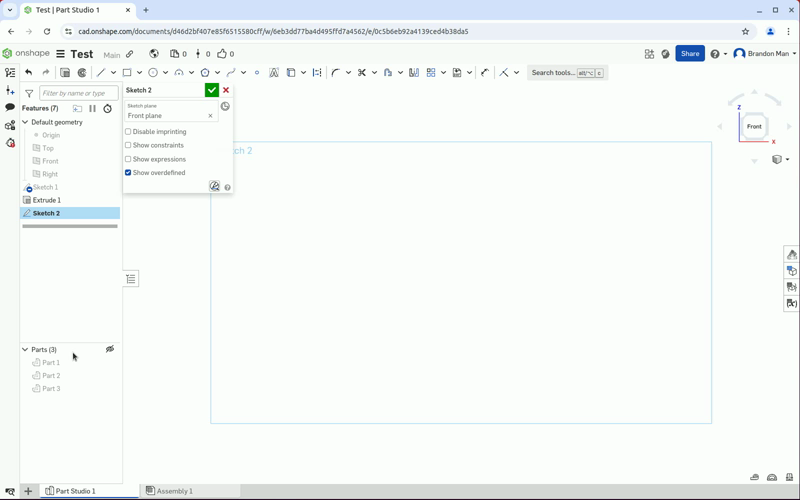
key(a)
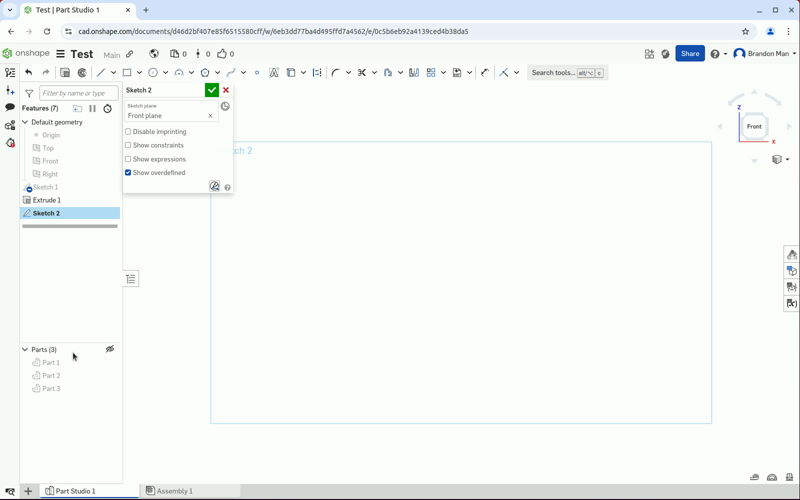
key_down(shift)
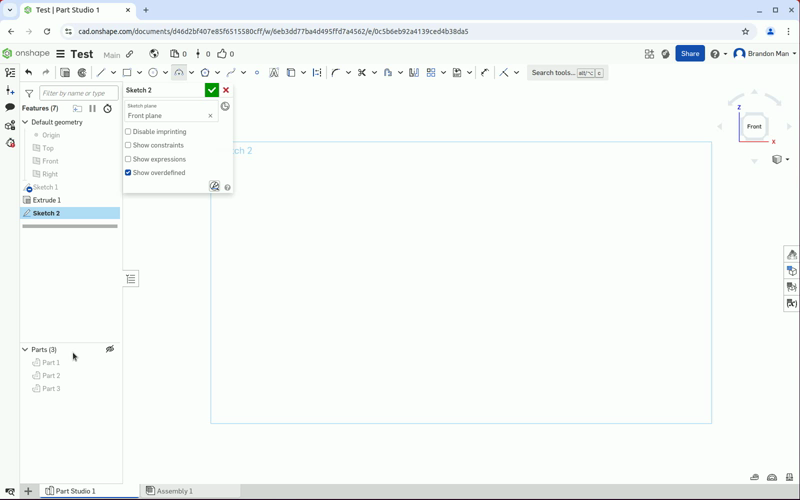
mouse_move(541, 293)
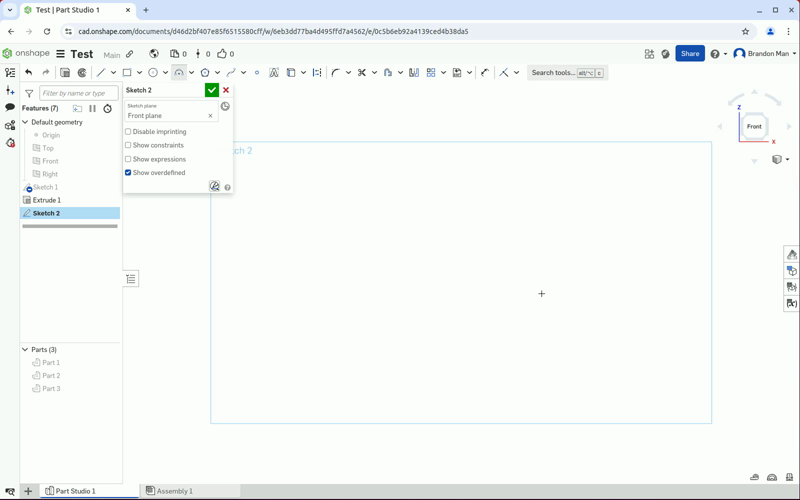
click(541, 293)
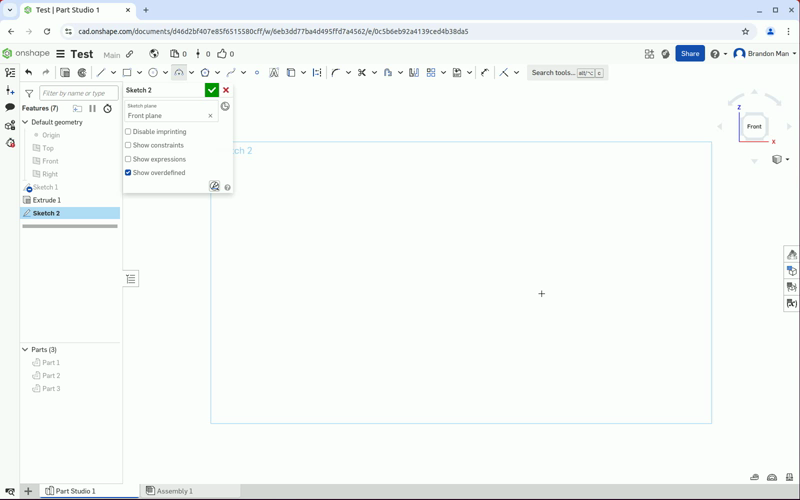
key_up(shift)
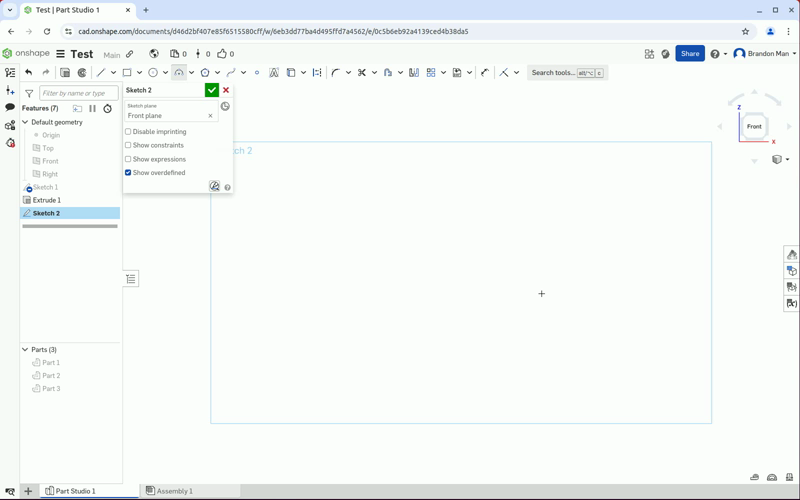
key_down(shift)
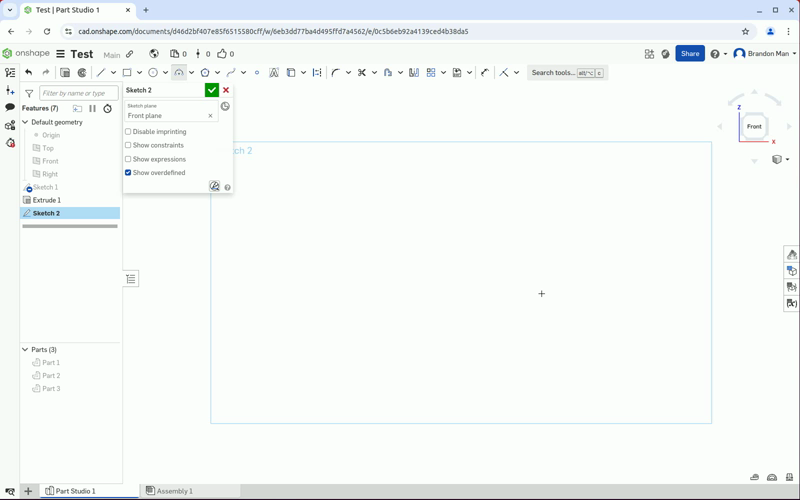
mouse_move(541, 230)
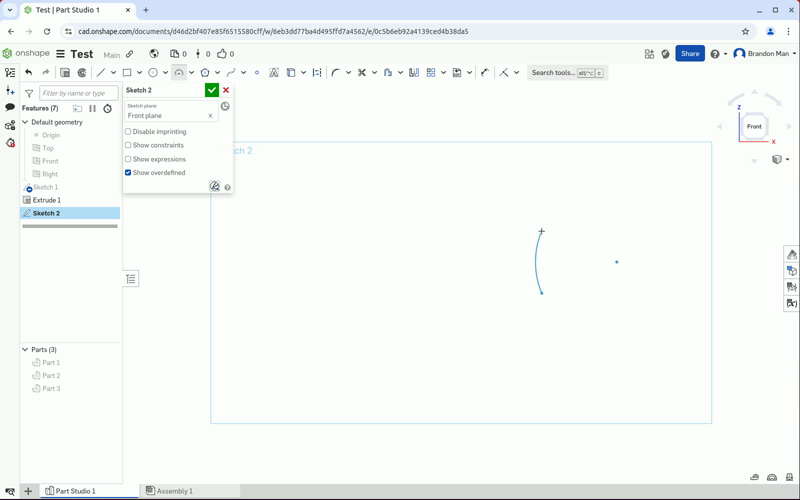
click(541, 230)
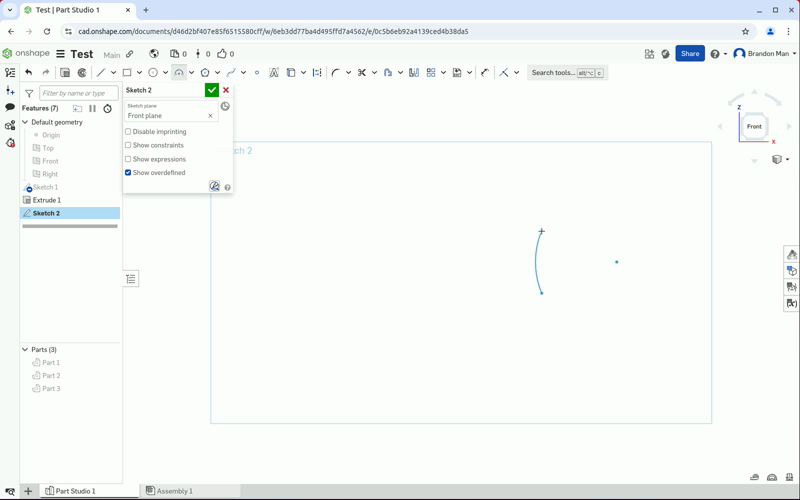
mouse_move(573, 262)
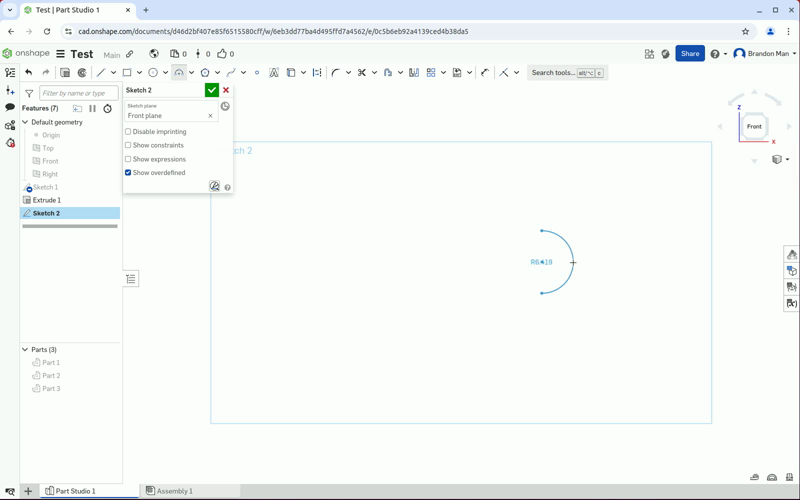
click(573, 262)
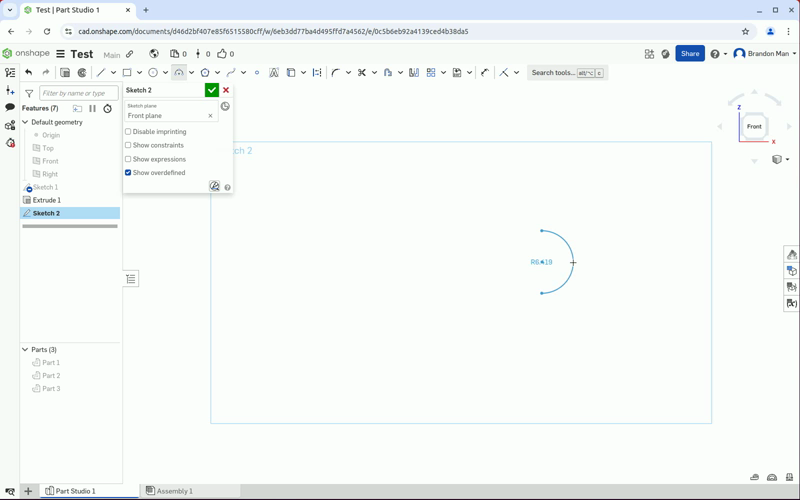
key_up(shift)
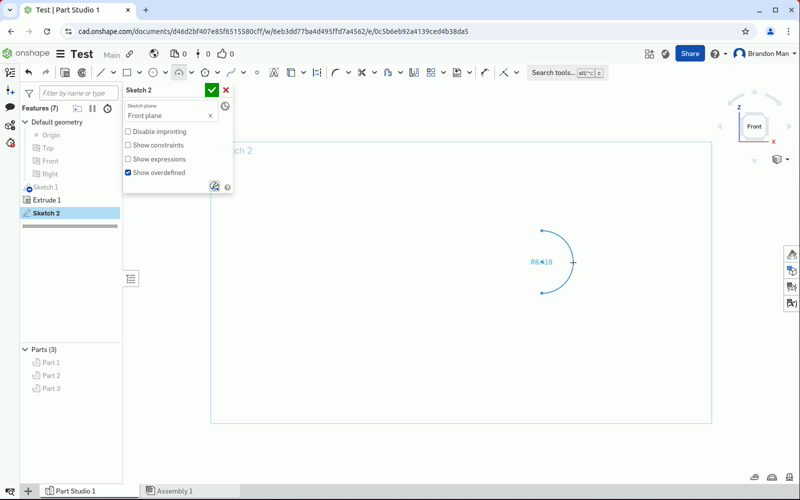
key(esc)
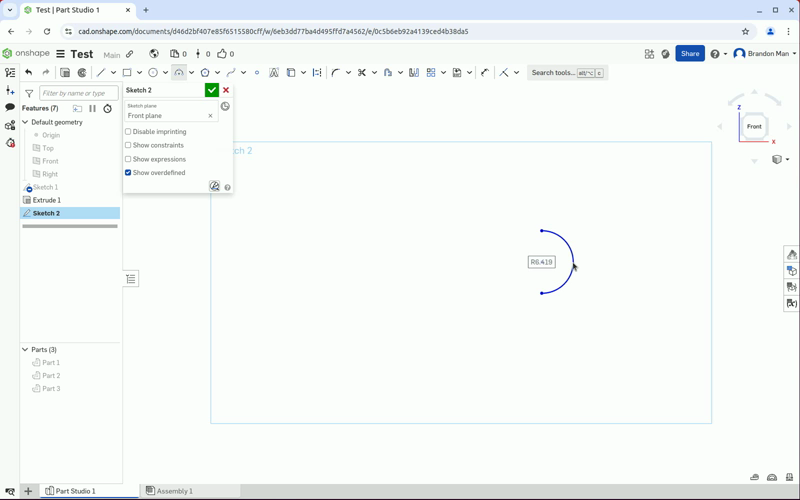
key(l)
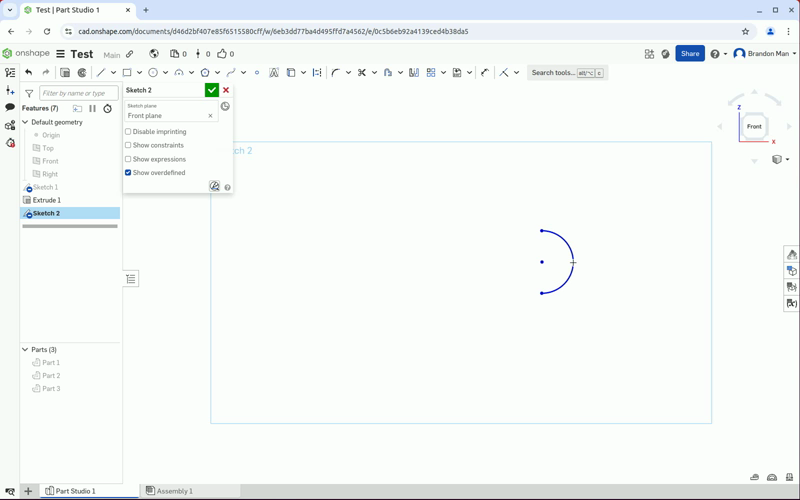
mouse_move(541, 230)
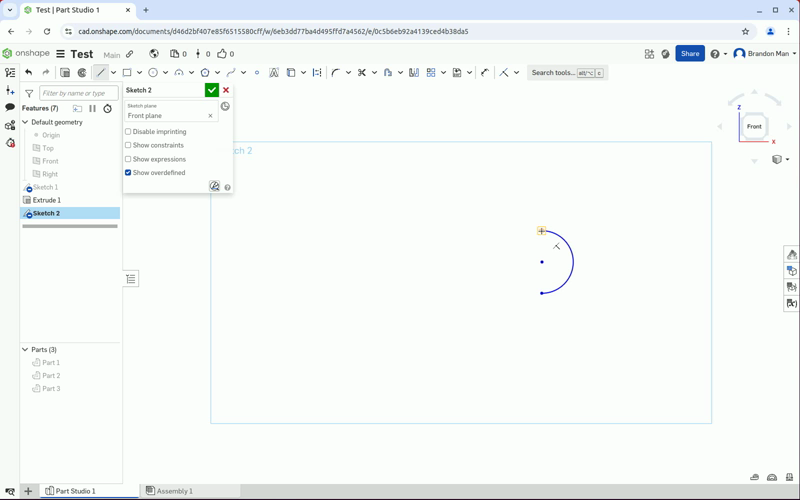
click(541, 230)
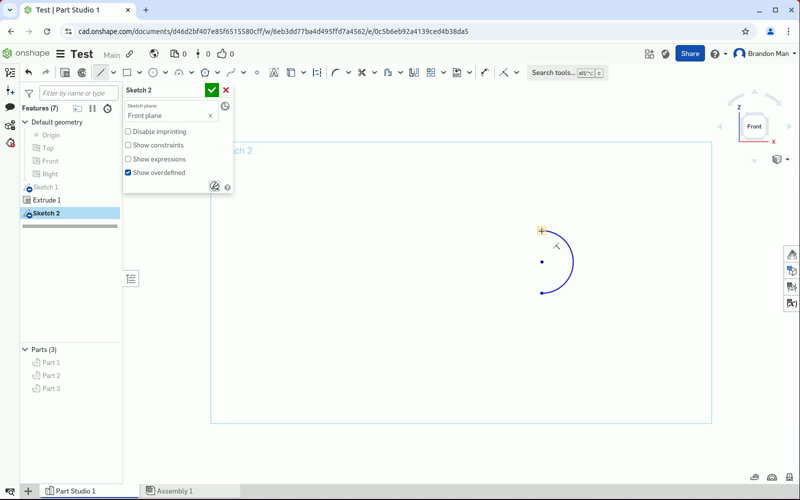
key_down(shift)
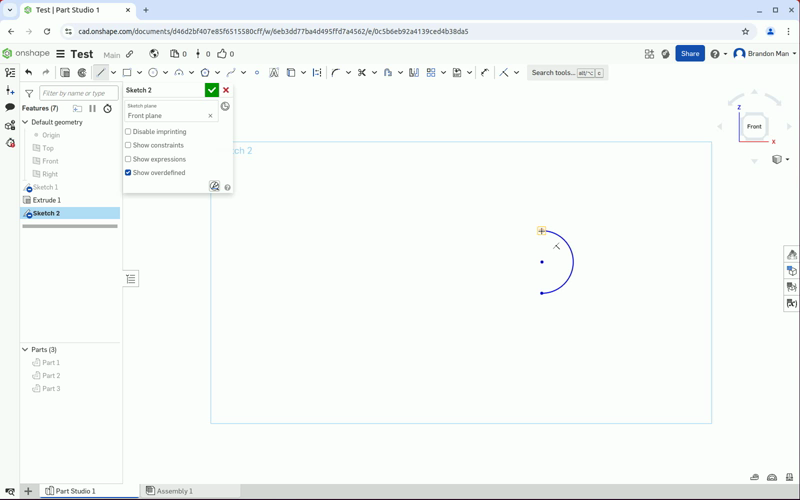
mouse_move(541, 293)
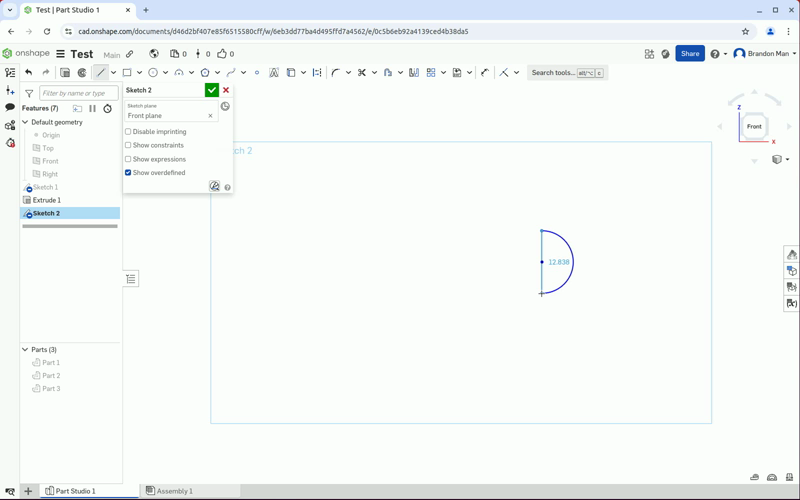
key_up(shift)
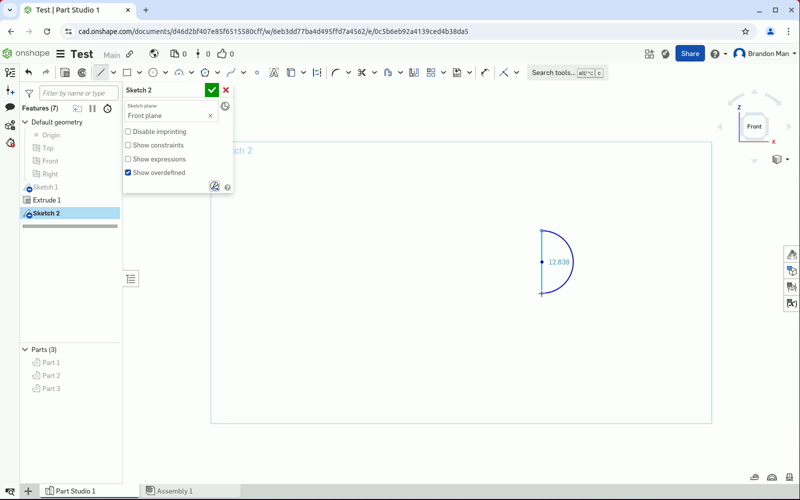
click(541, 293)
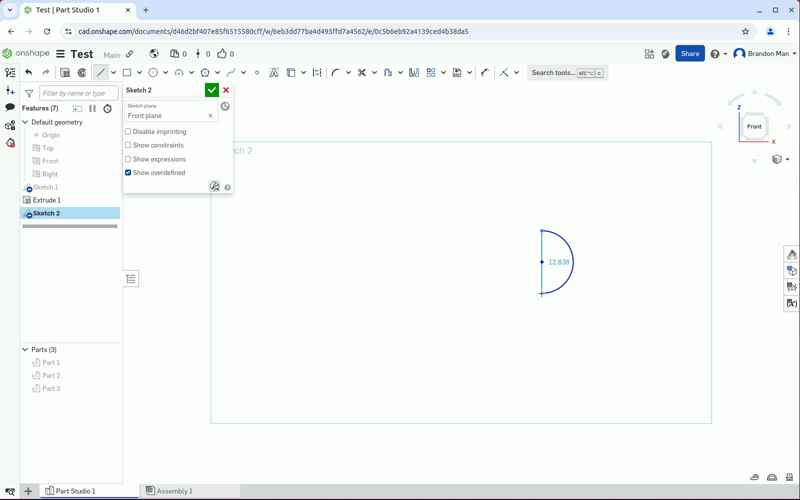
key(esc)
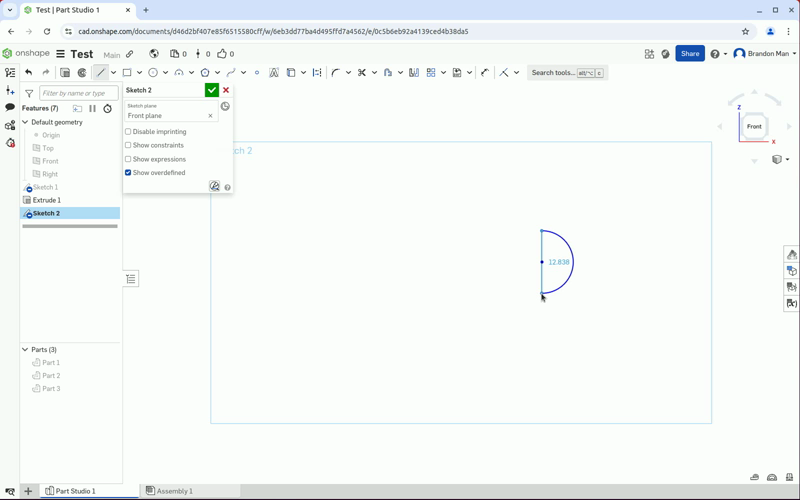
mouse_move(547, 261)
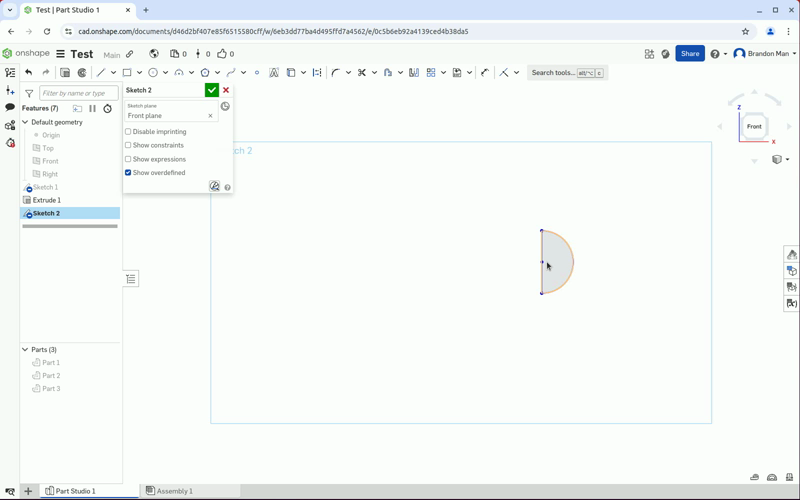
scroll(6)
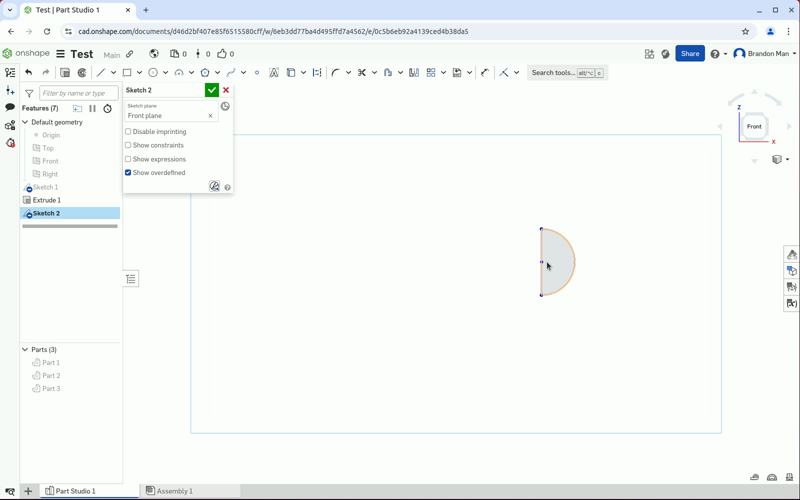
scroll(6)
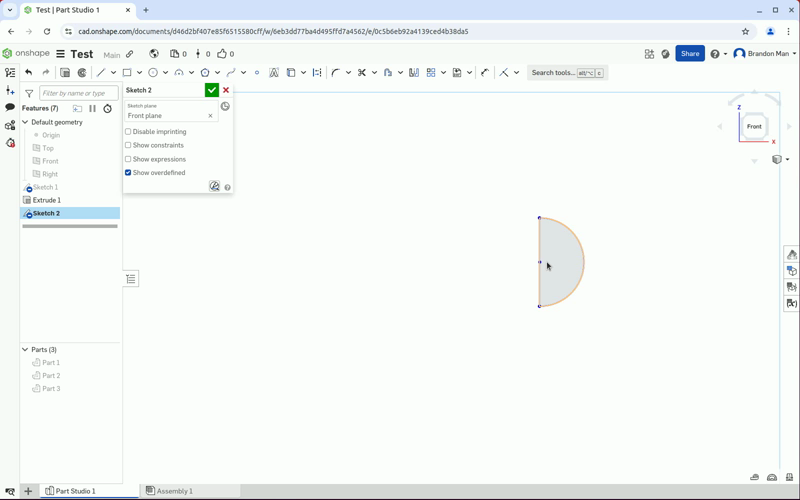
scroll(6)
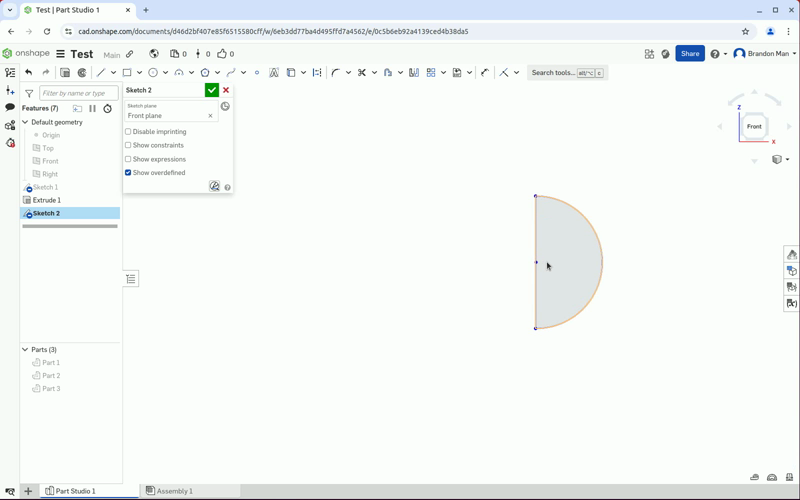
scroll(6)
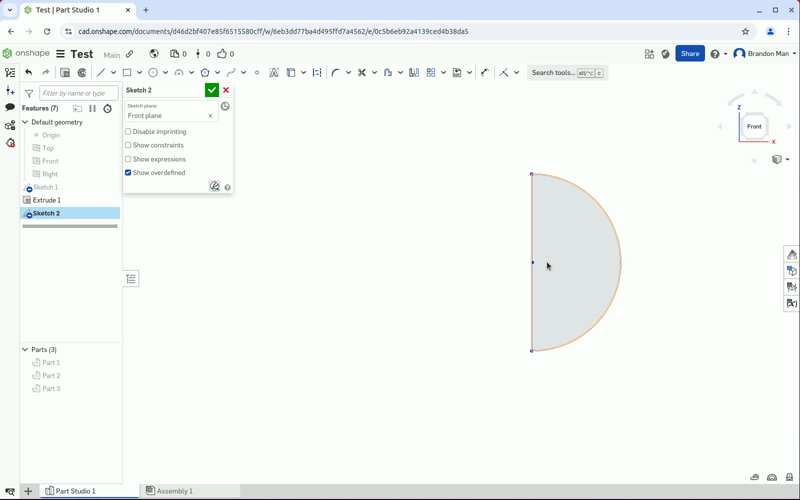
scroll(6)
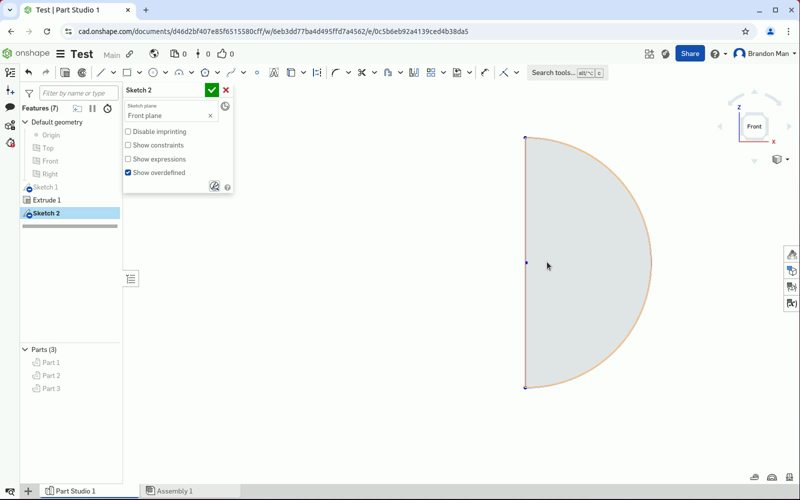
scroll(6)
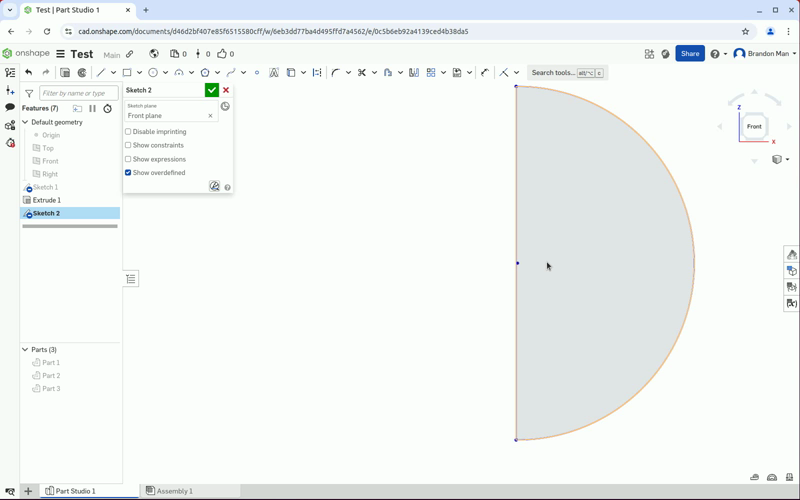
scroll(6)
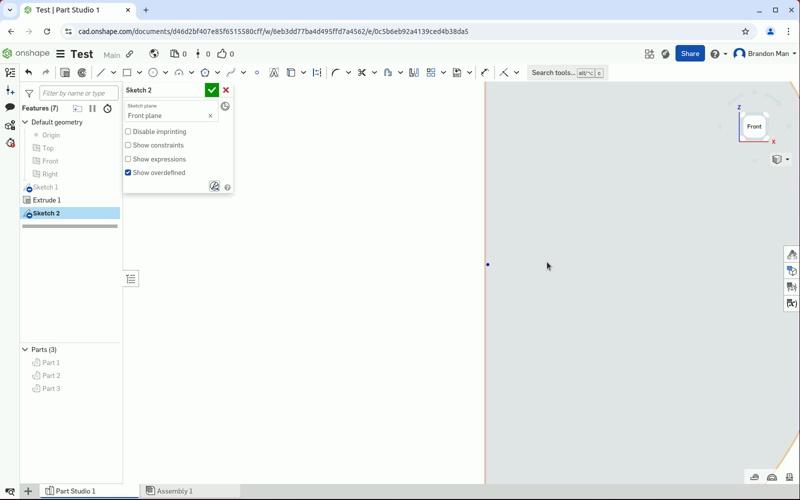
click(547, 261)
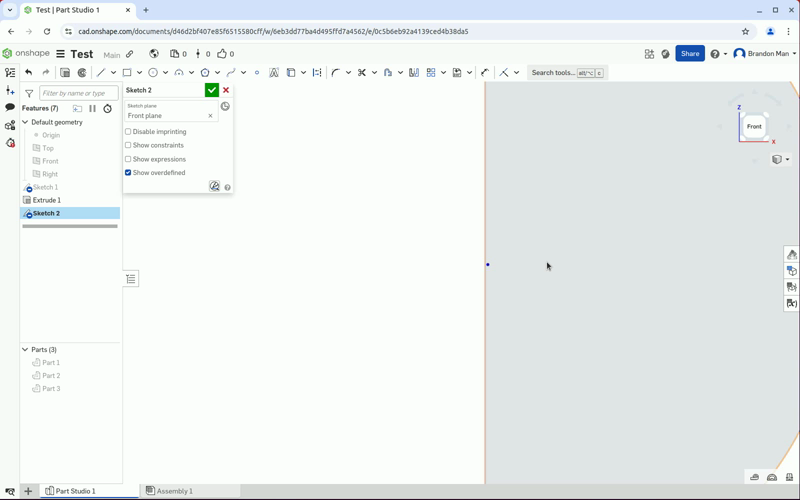
scroll(-6)
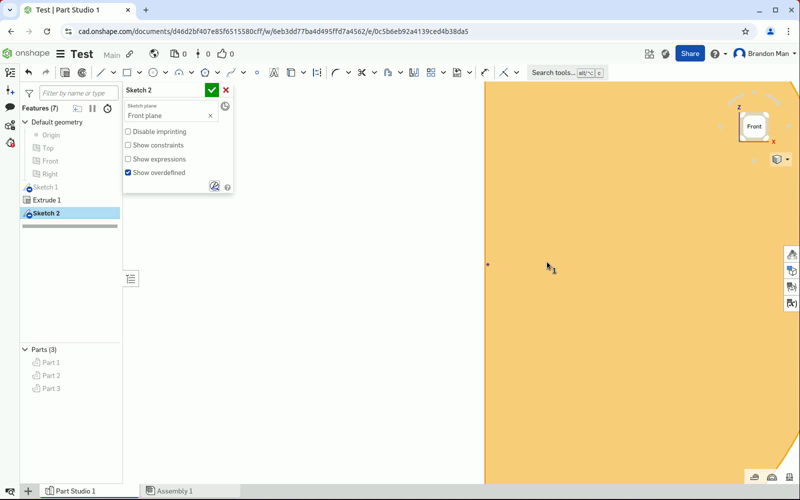
scroll(-6)
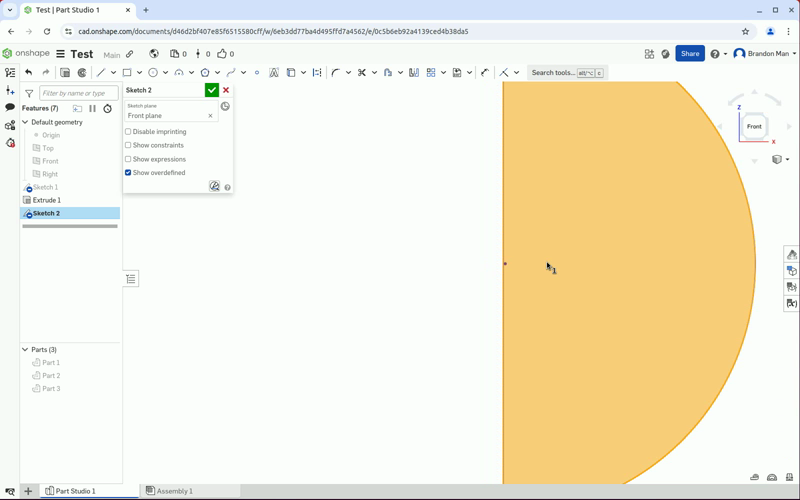
scroll(-6)
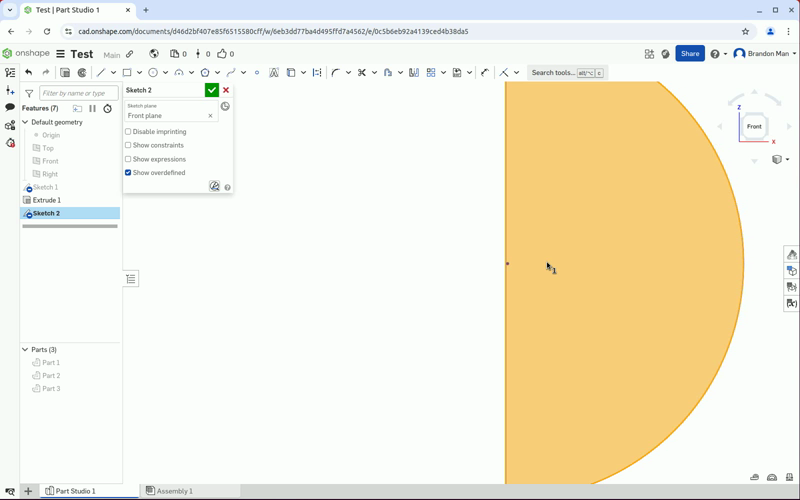
scroll(-6)
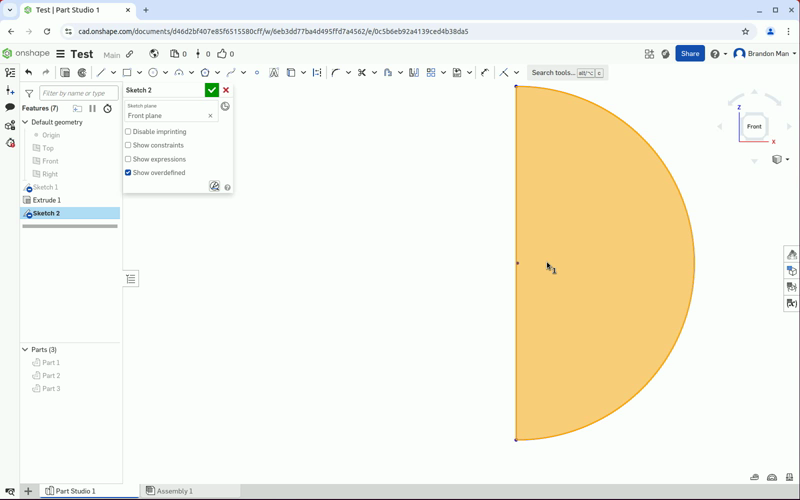
scroll(-6)
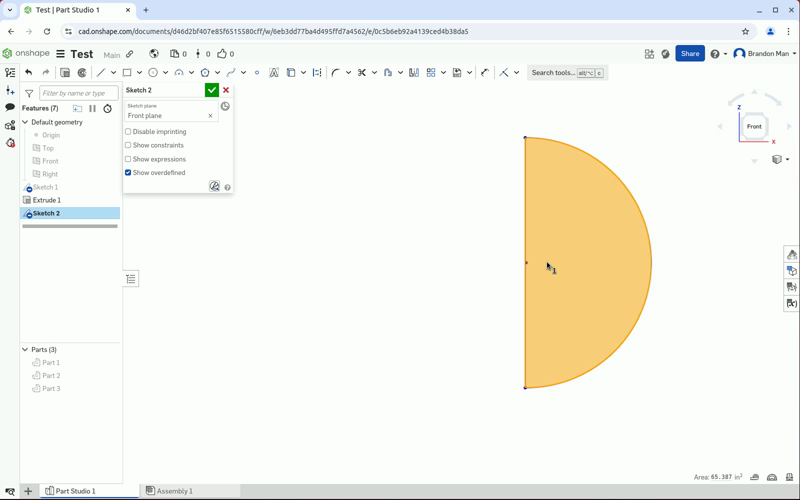
scroll(-6)
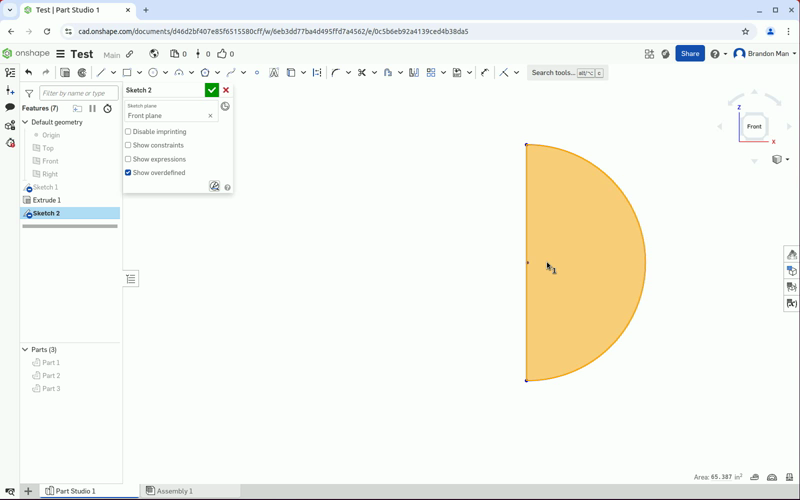
scroll(-6)
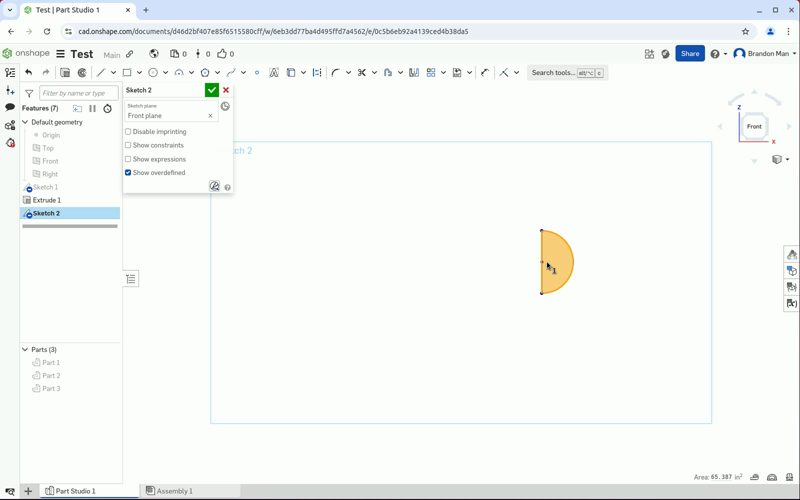
mouse_move(73, 352)
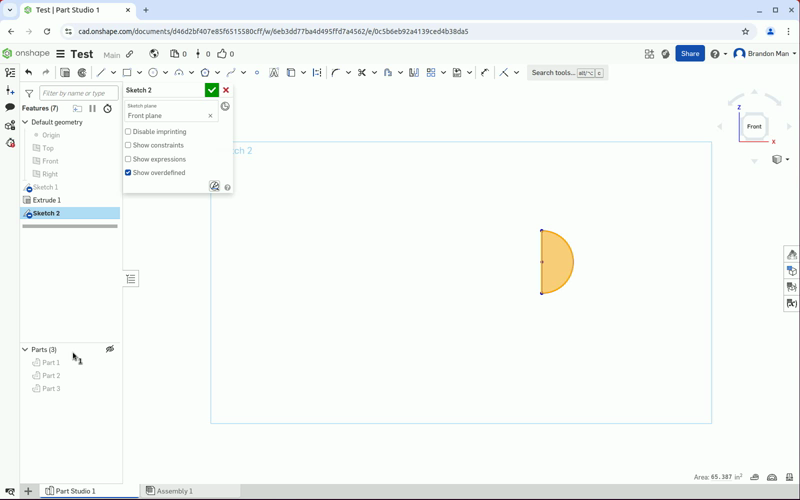
key(shift+y)
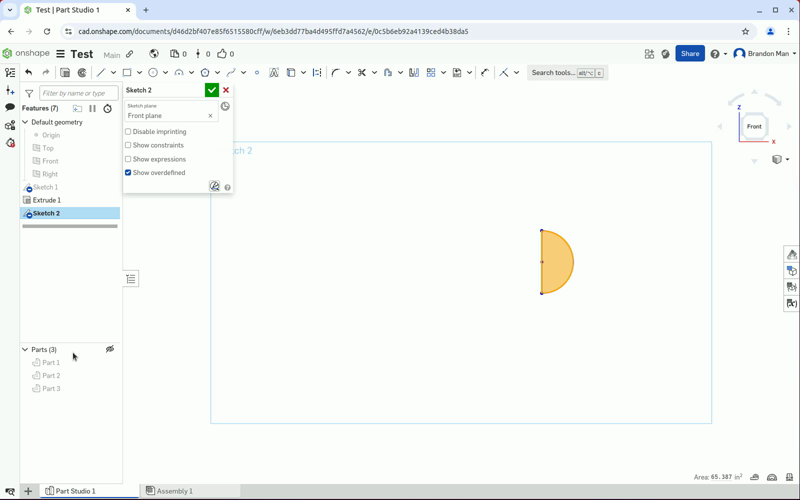
key(shift+e)
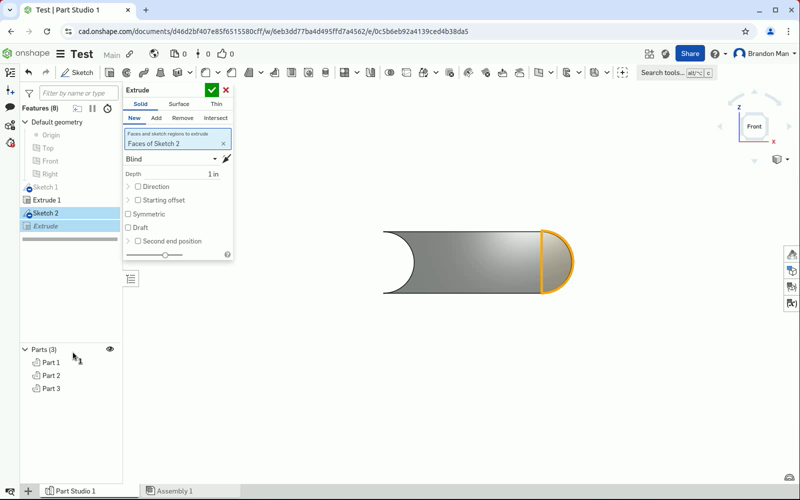
mouse_move(143, 106)
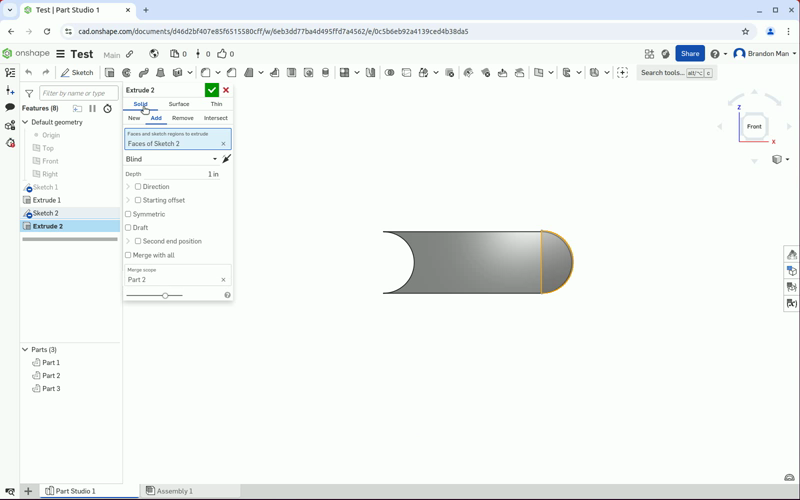
click(143, 106)
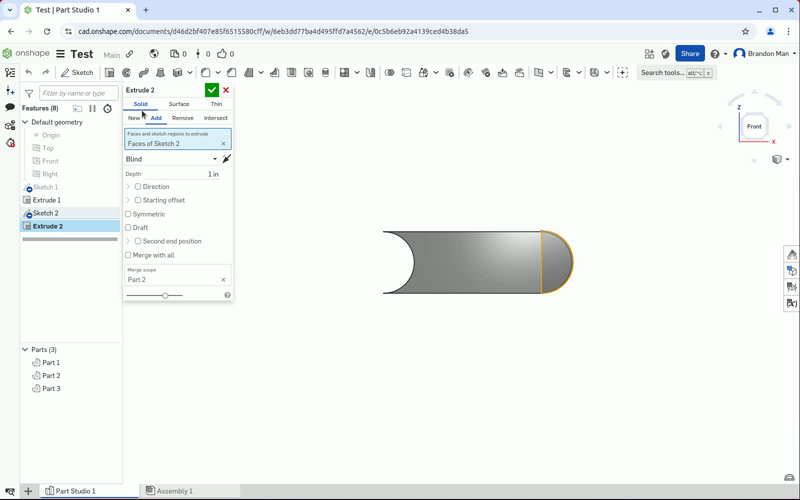
mouse_move(137, 120)
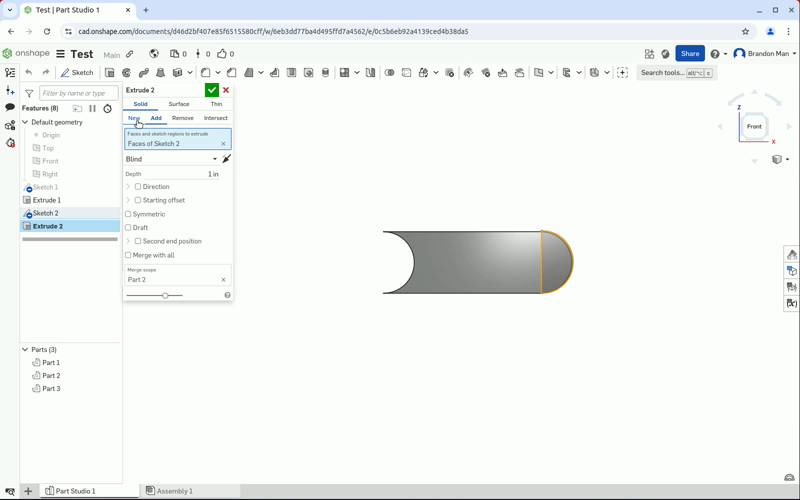
click(137, 120)
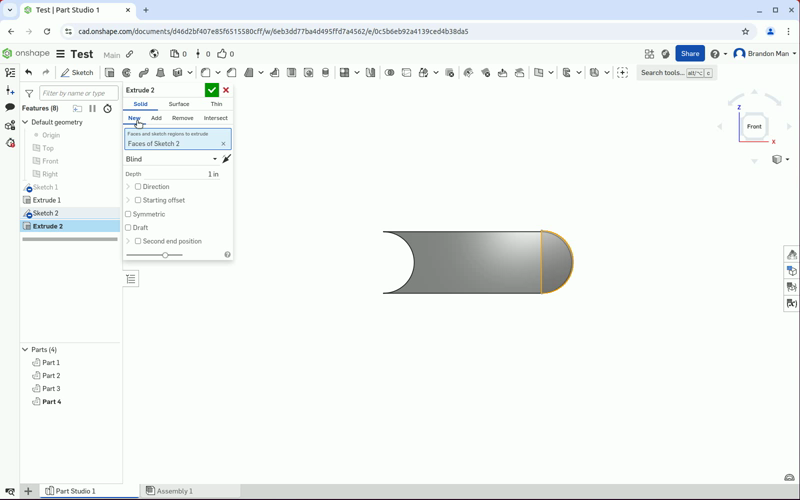
key(tab, 4)
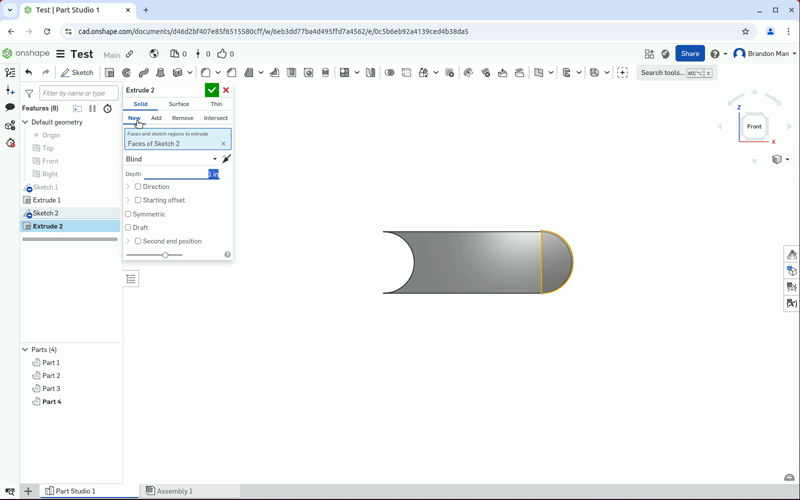
text(6.74)
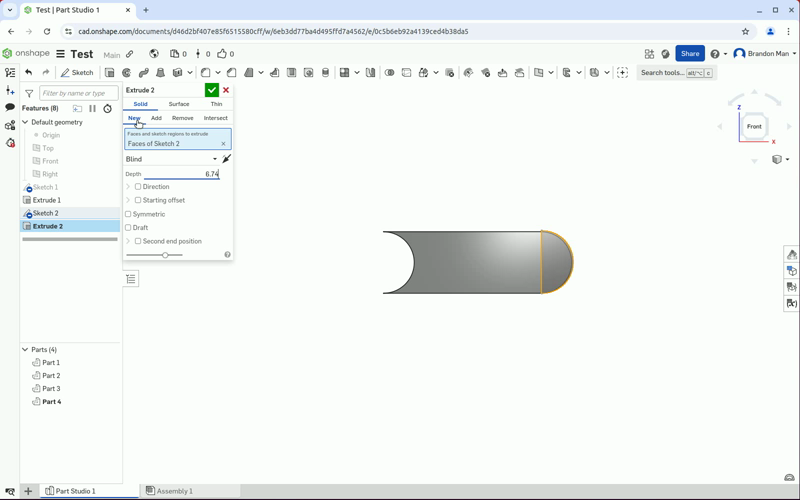
key(enter)
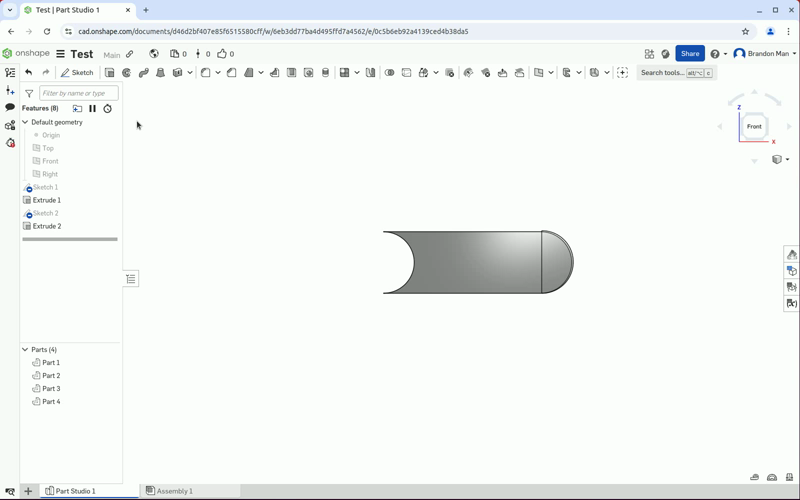
key(shift+h)
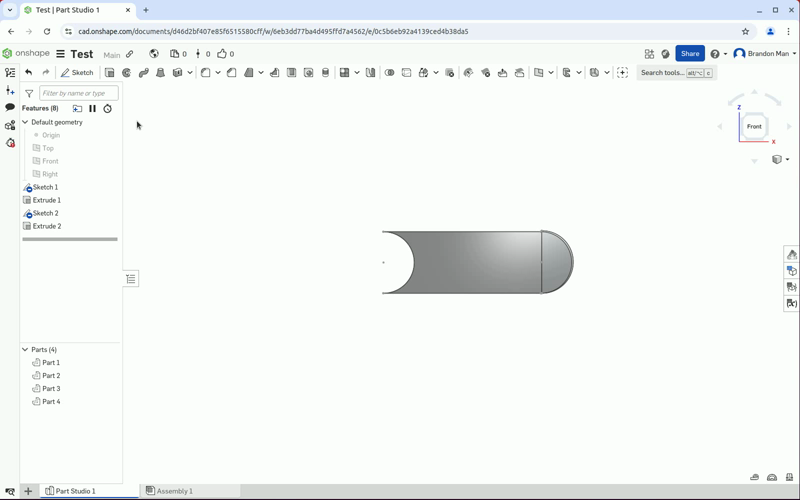
key(shift+h)
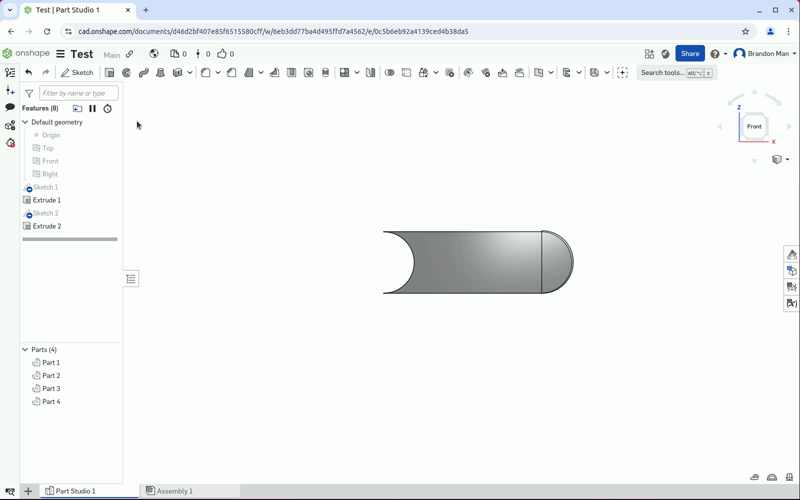
mouse_move(73, 189)
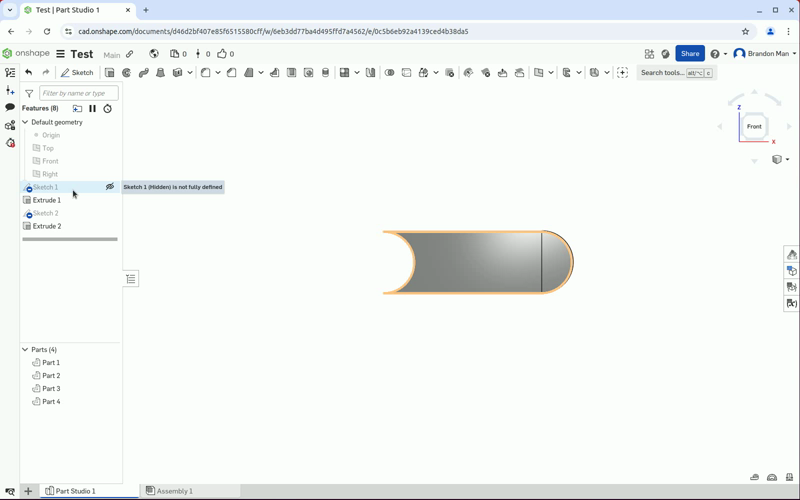
click(73, 189)
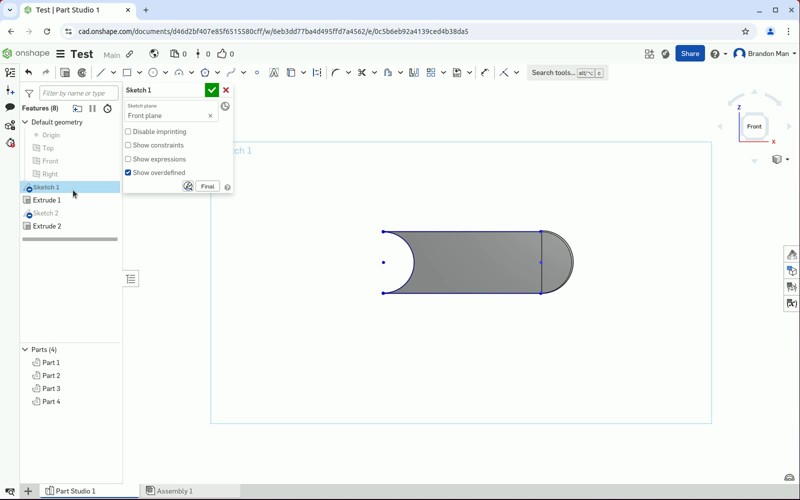
mouse_move(229, 92)
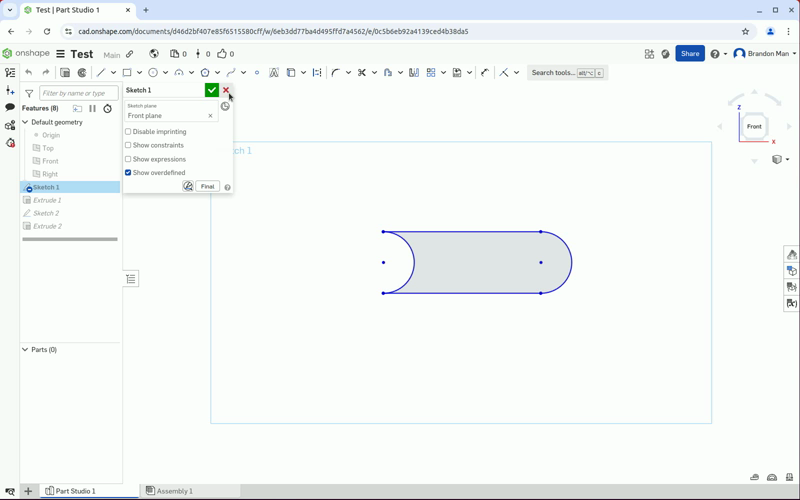
click(229, 92)
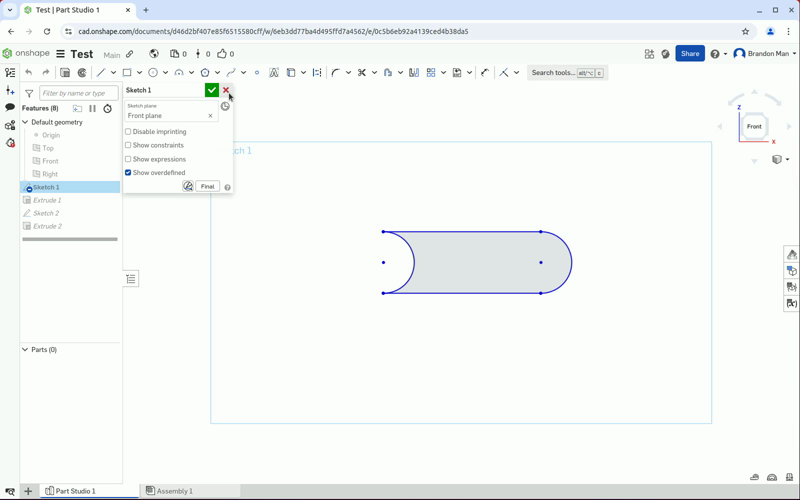
key(shift+s)
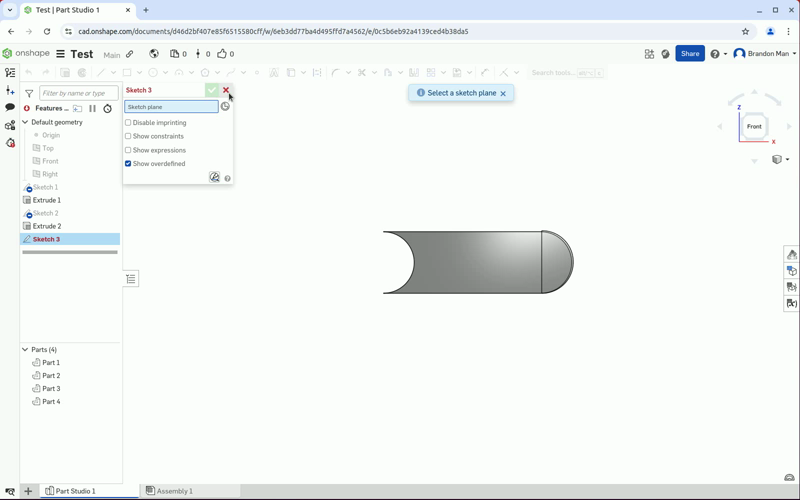
mouse_move(73, 163)
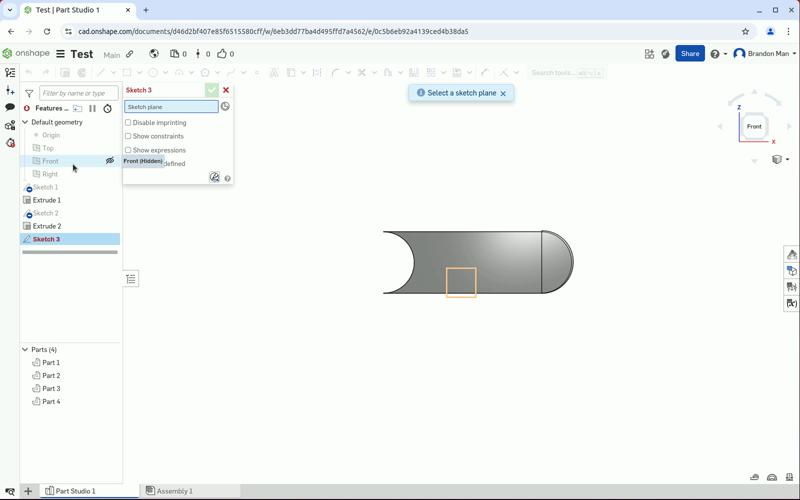
click(73, 163)
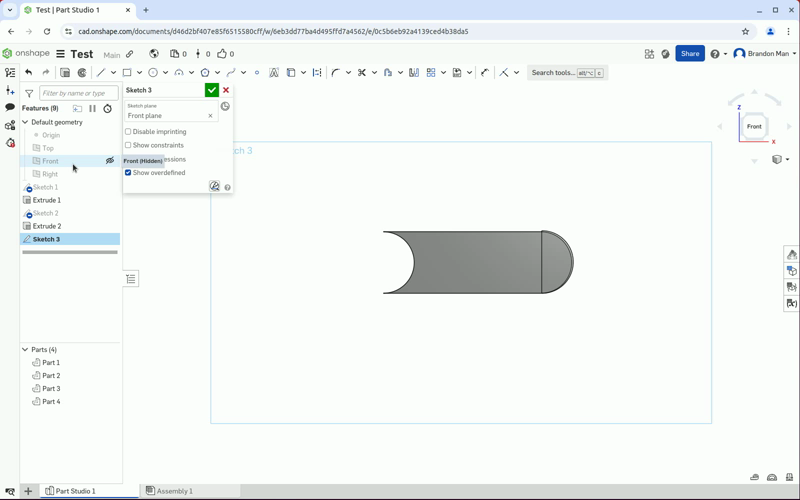
mouse_move(73, 352)
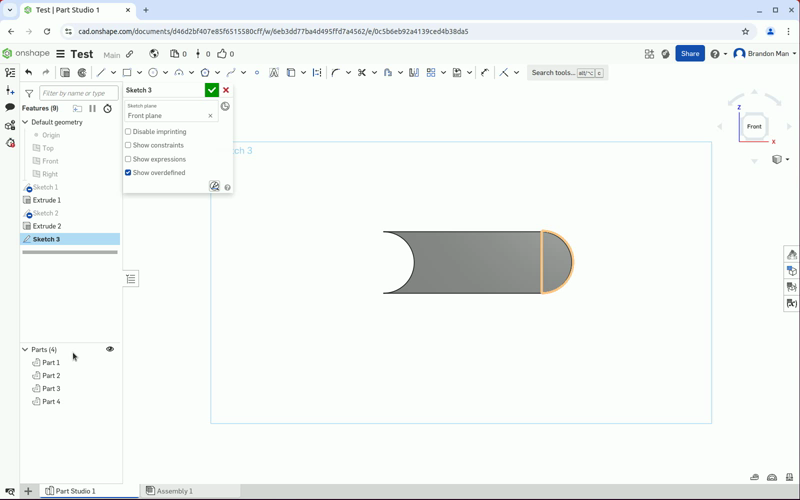
key(y)
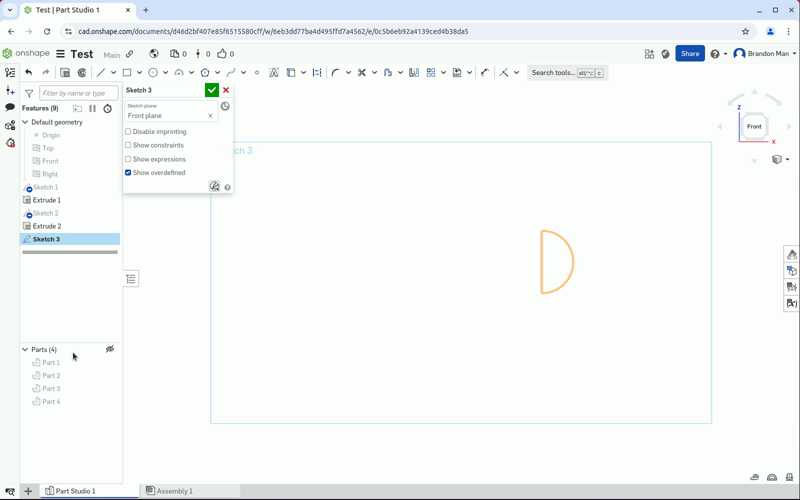
key(a)
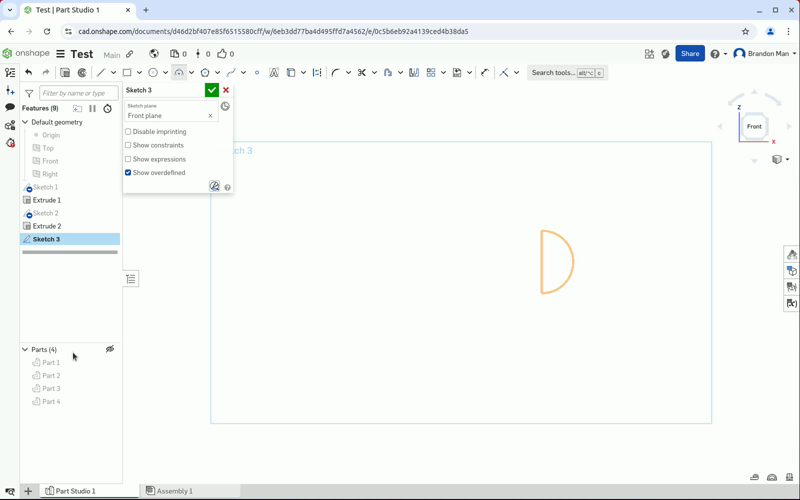
key_down(shift)
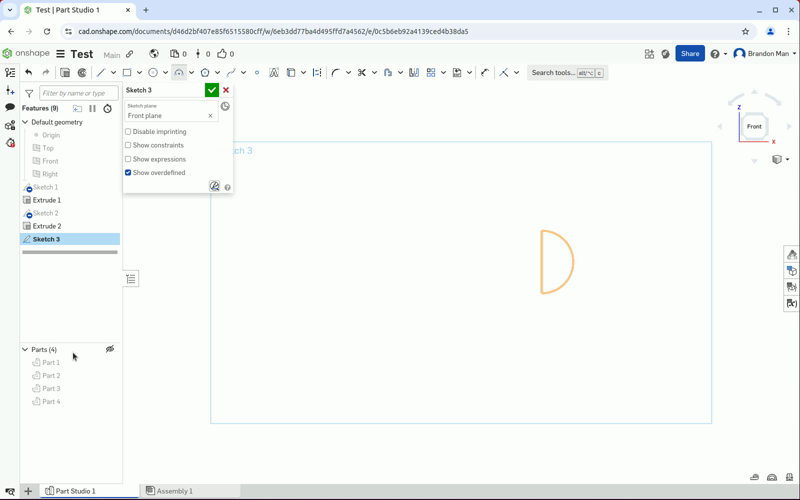
mouse_move(541, 293)
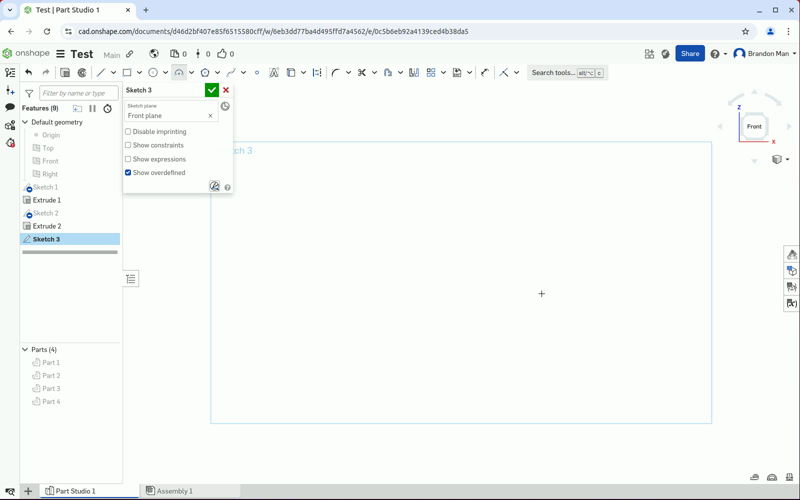
click(541, 293)
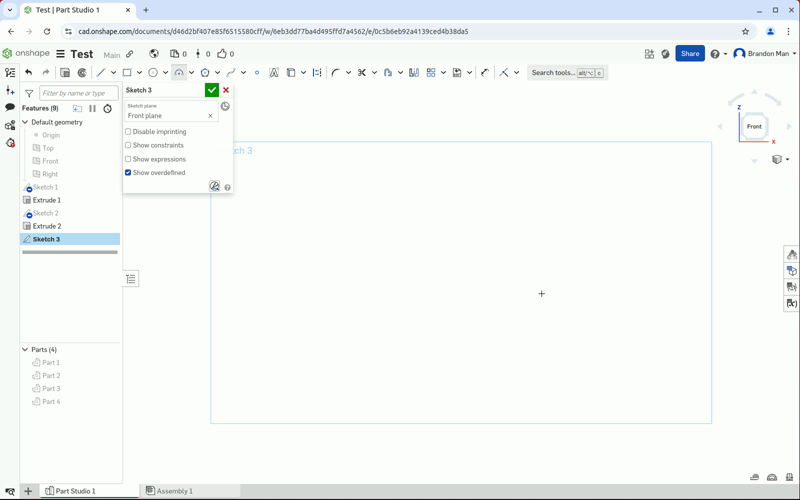
key_up(shift)
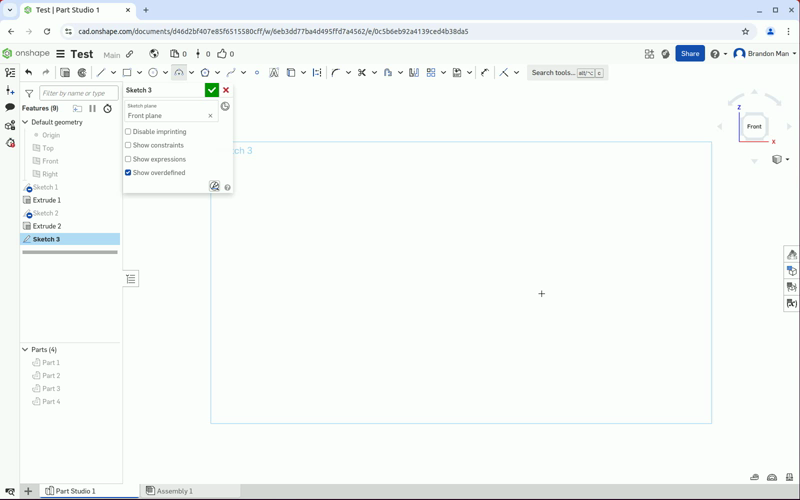
key_down(shift)
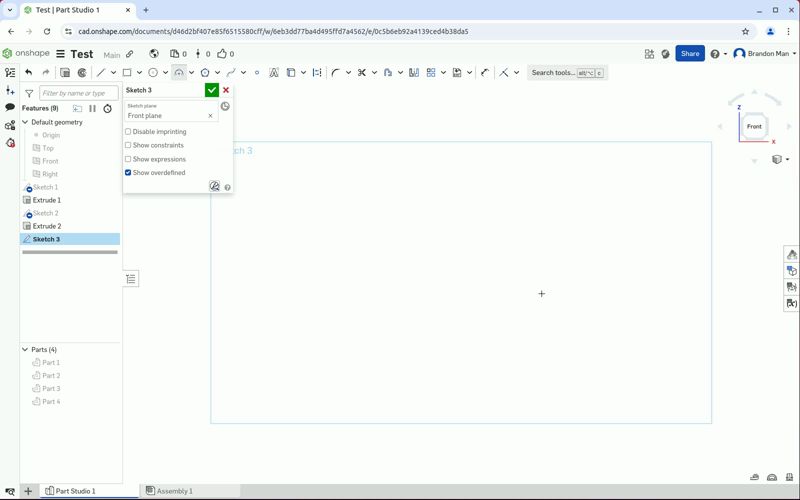
mouse_move(541, 230)
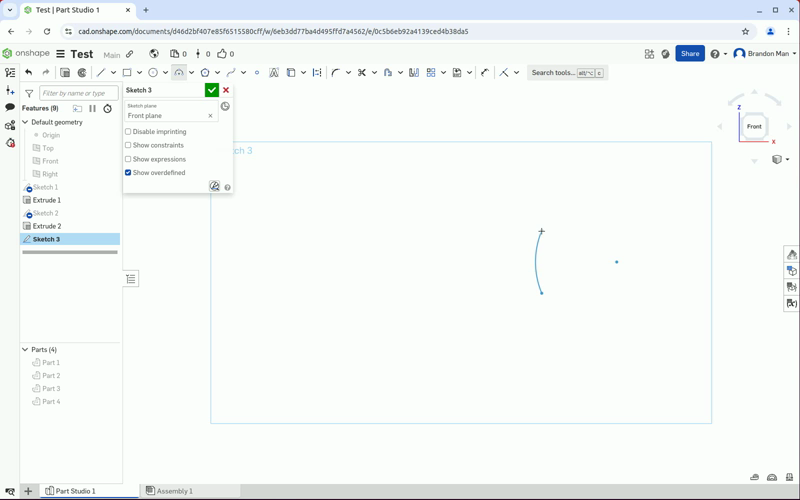
click(541, 230)
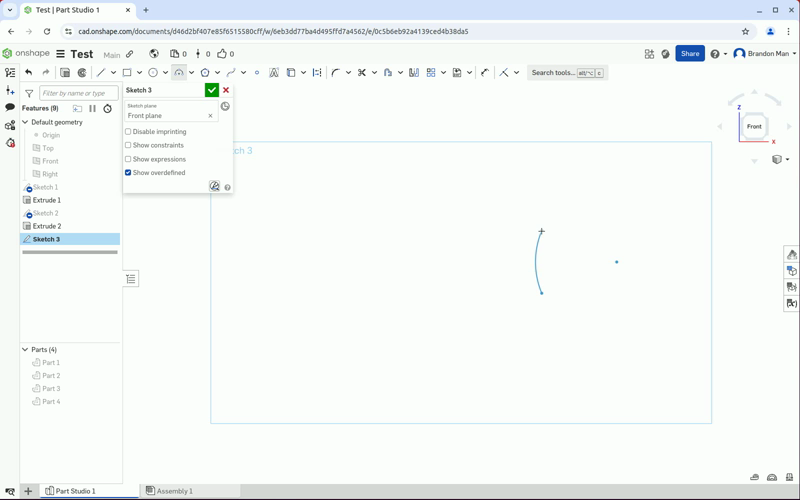
mouse_move(573, 262)
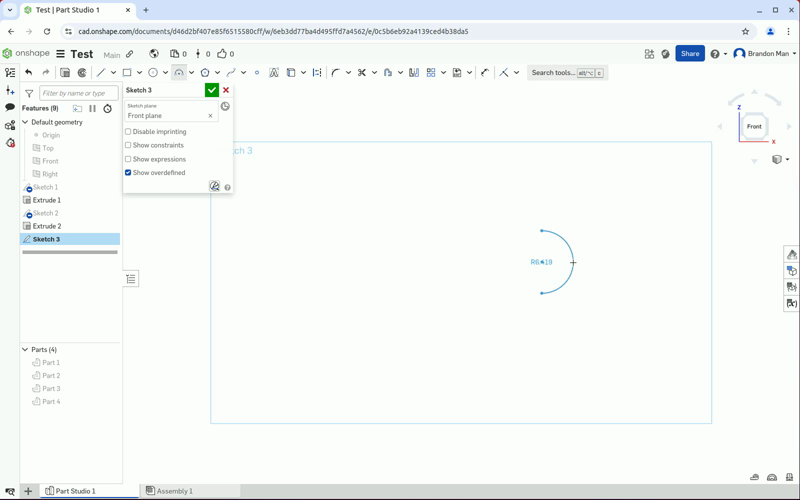
click(573, 262)
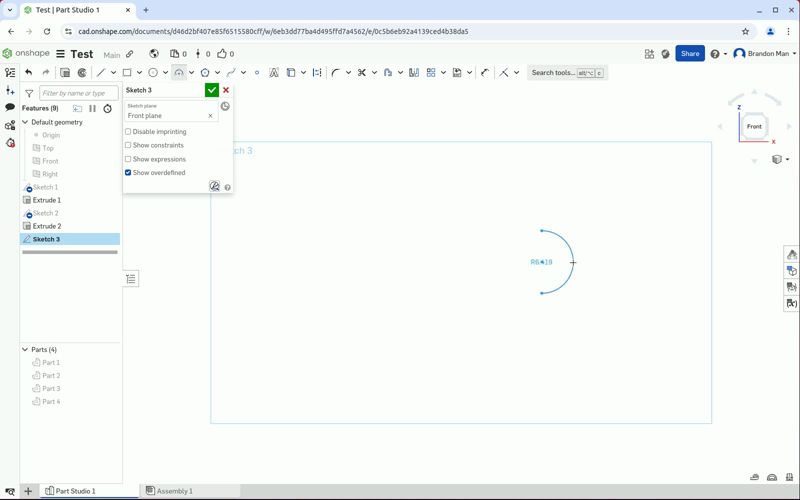
key_up(shift)
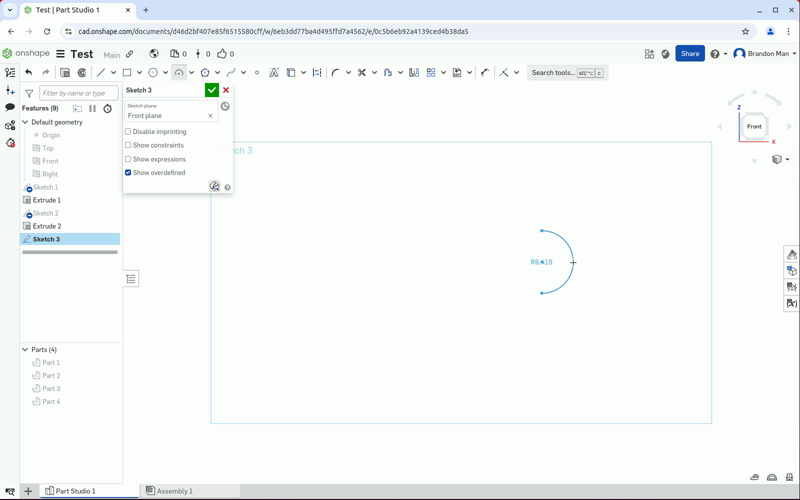
key(esc)
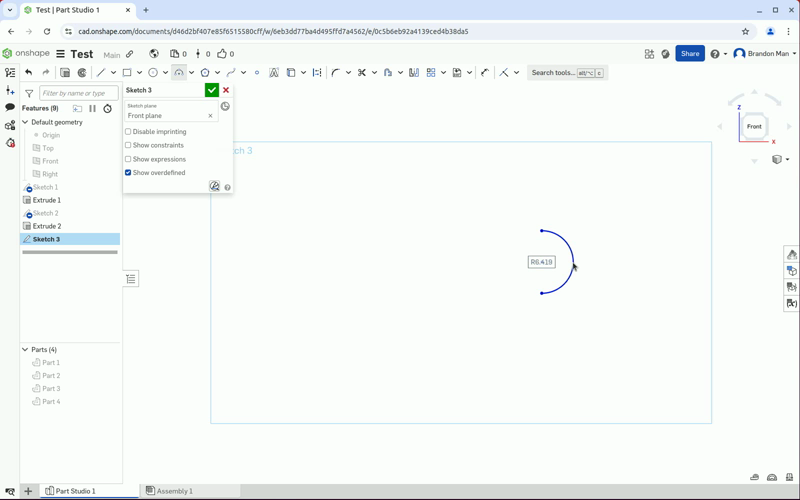
key(l)
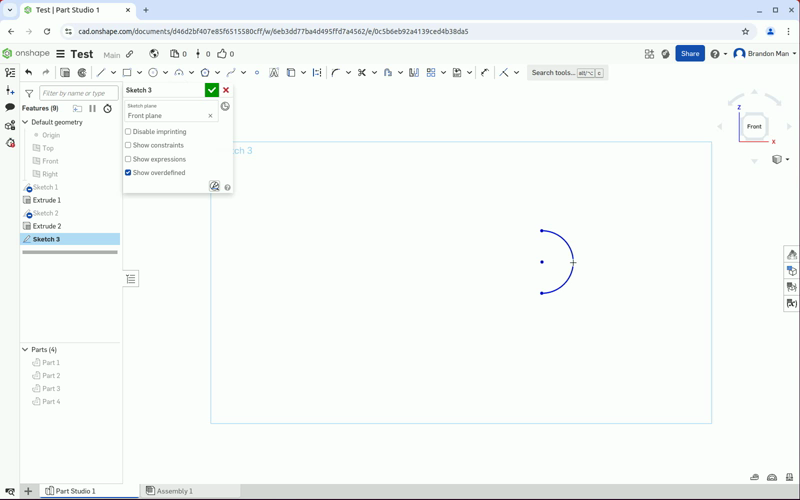
mouse_move(541, 230)
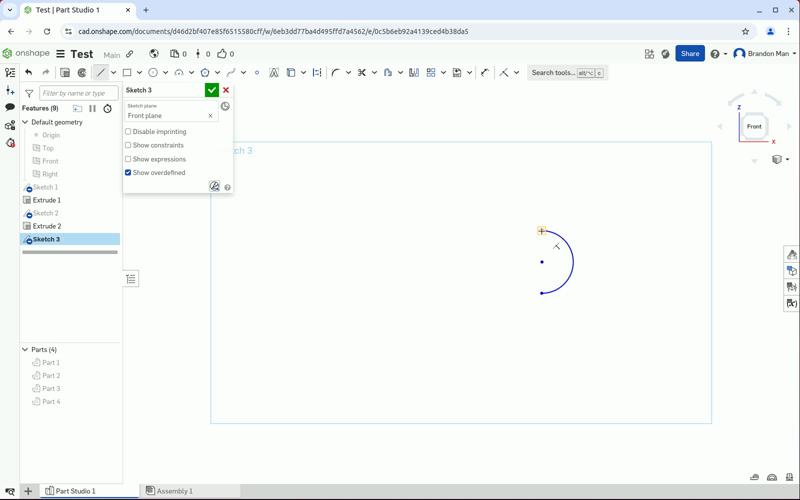
click(541, 230)
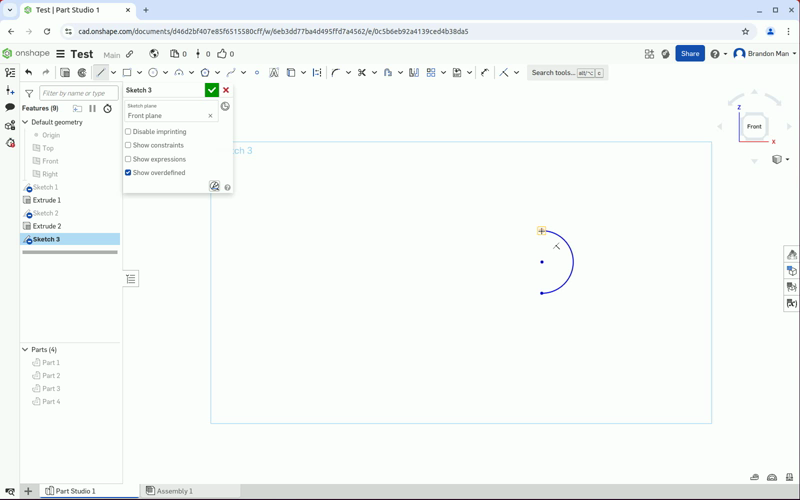
key_down(shift)
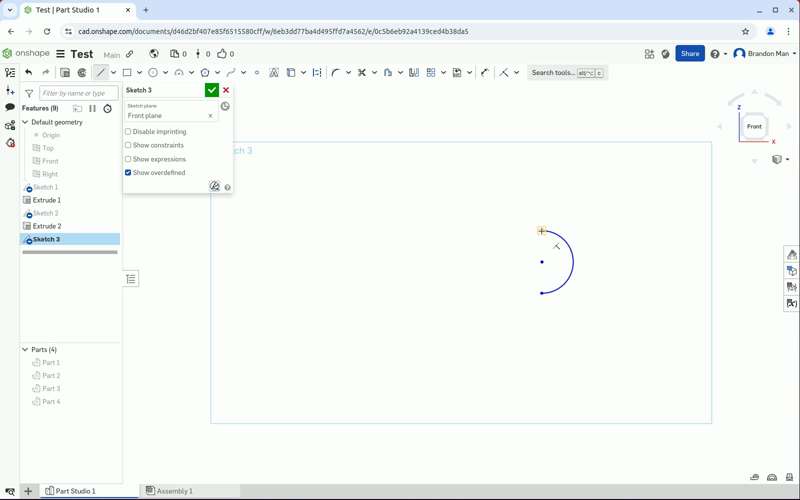
mouse_move(541, 293)
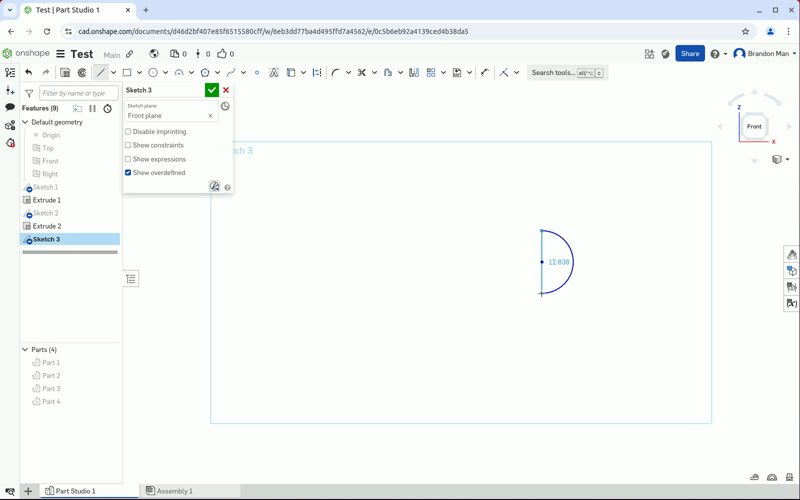
key_up(shift)
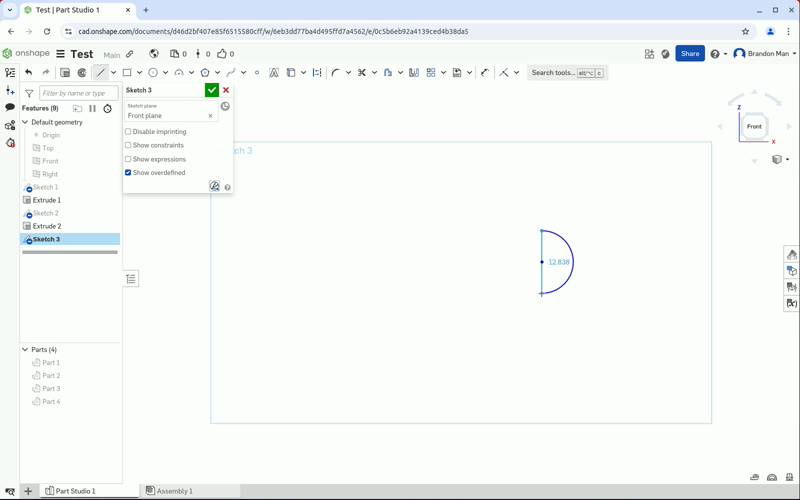
click(541, 293)
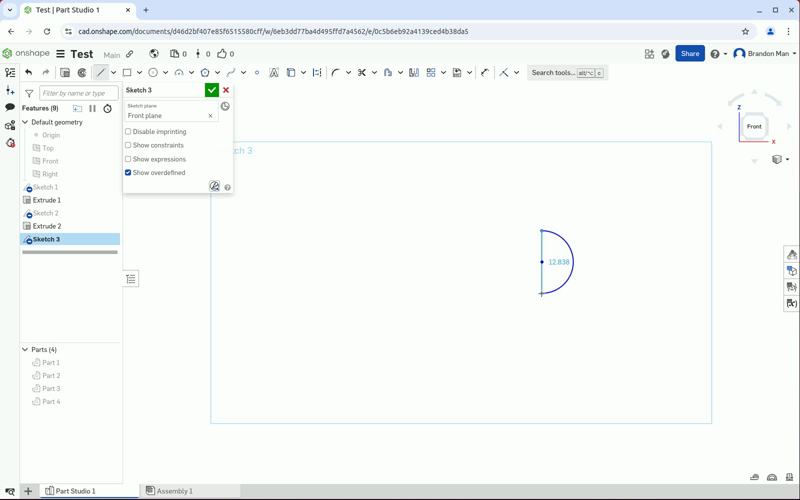
key(esc)
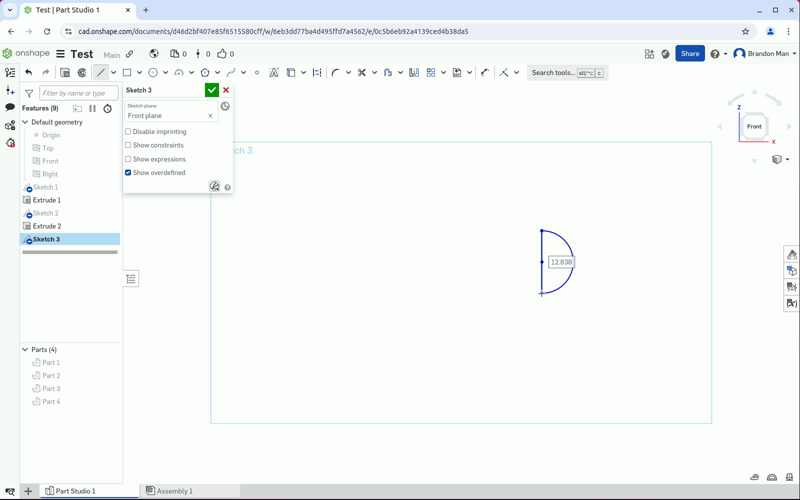
mouse_move(545, 263)
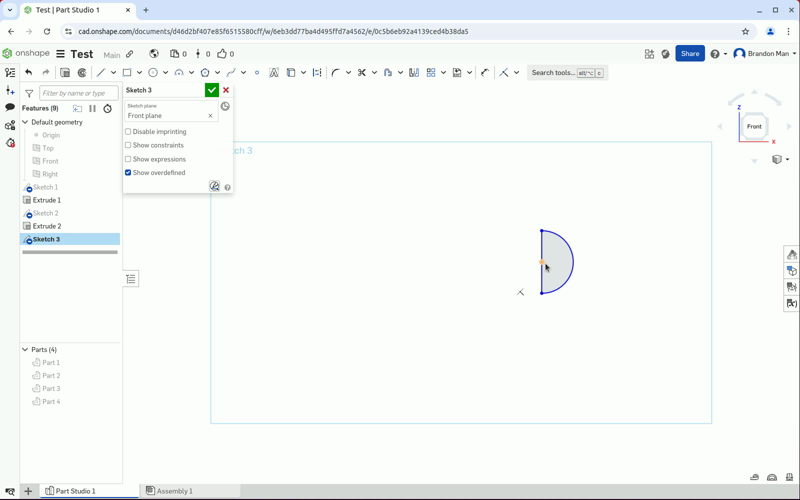
scroll(6)
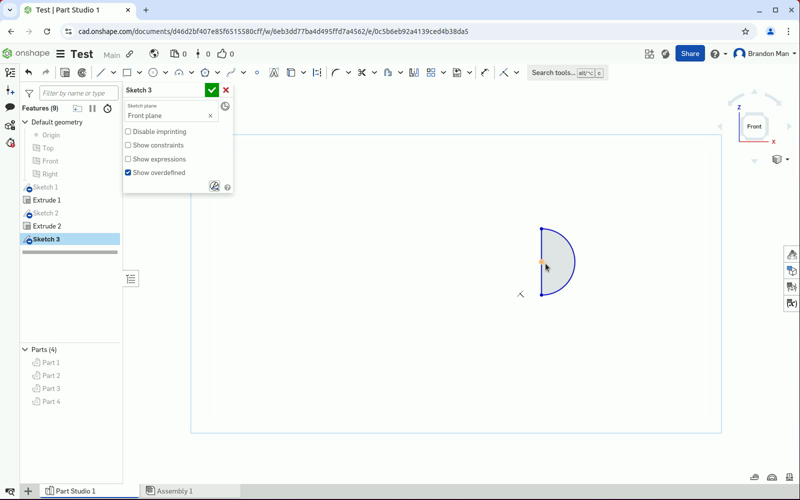
scroll(6)
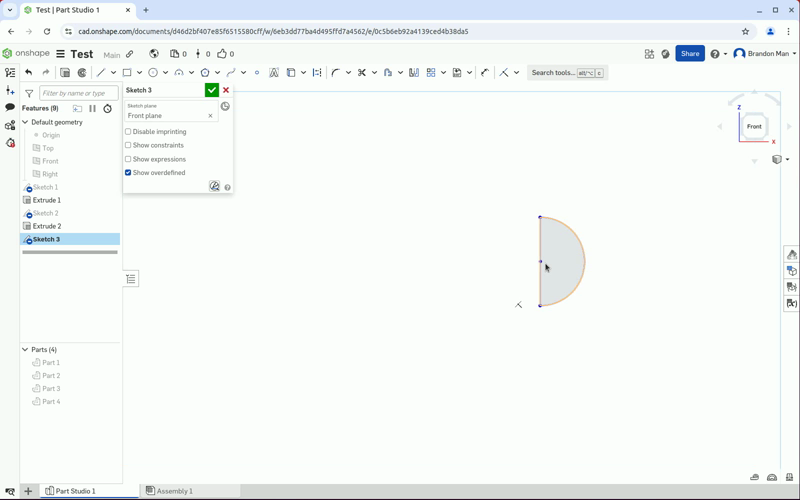
scroll(6)
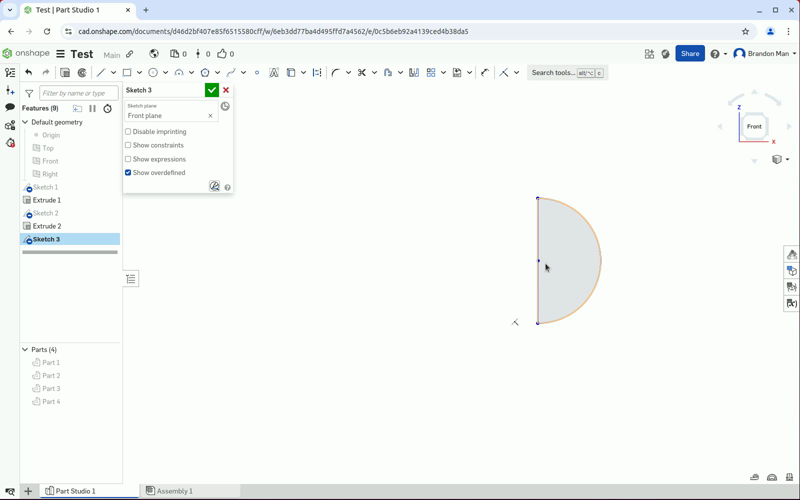
scroll(6)
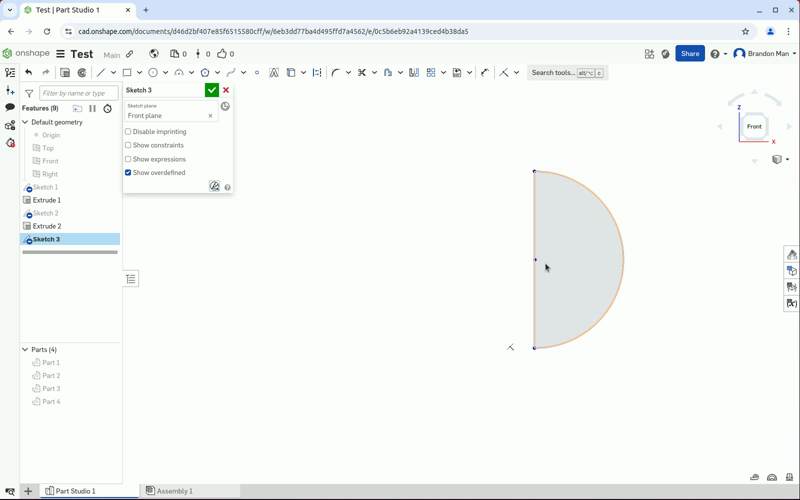
scroll(6)
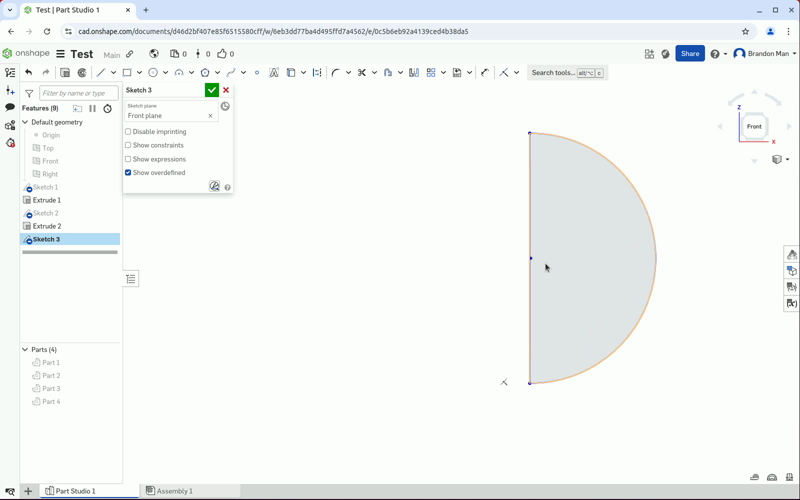
scroll(6)
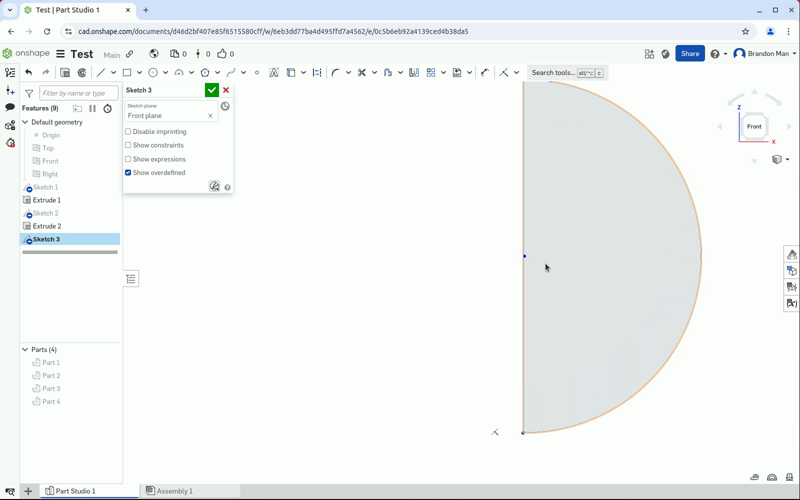
scroll(6)
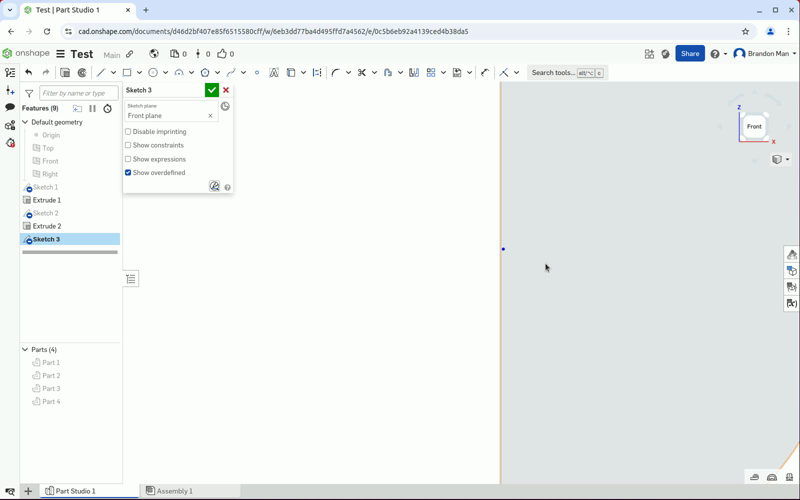
click(545, 263)
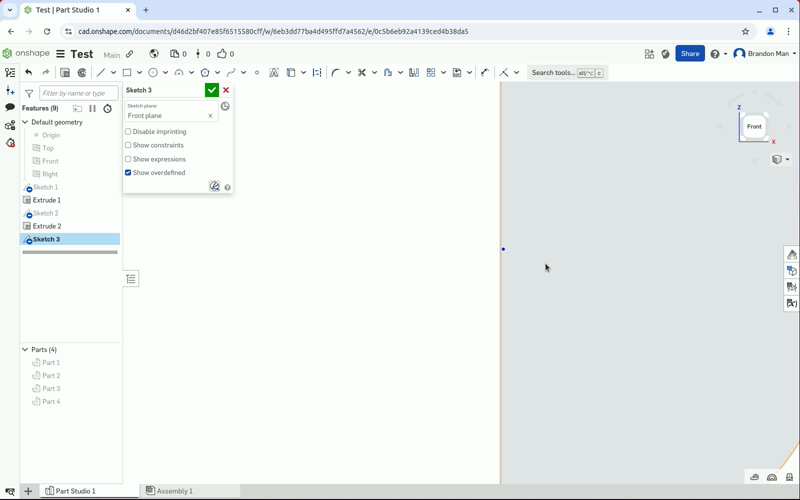
scroll(-6)
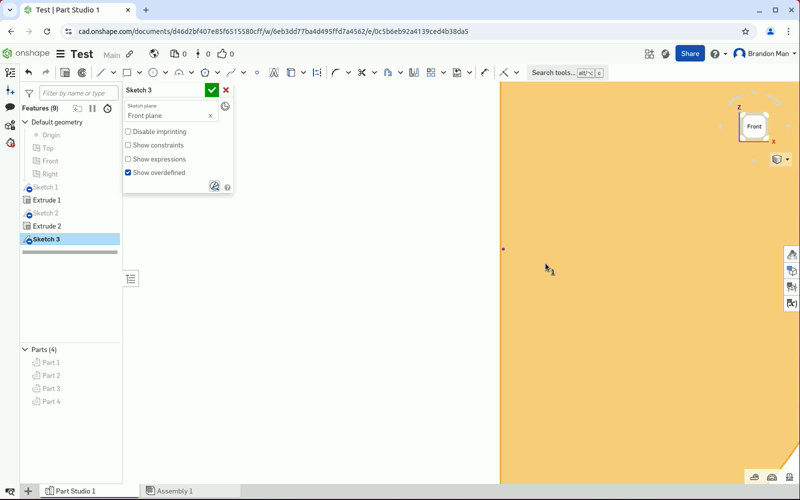
scroll(-6)
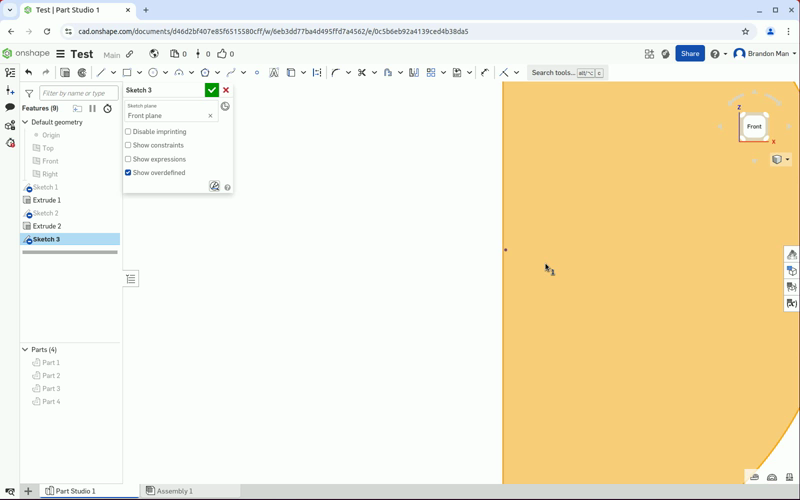
scroll(-6)
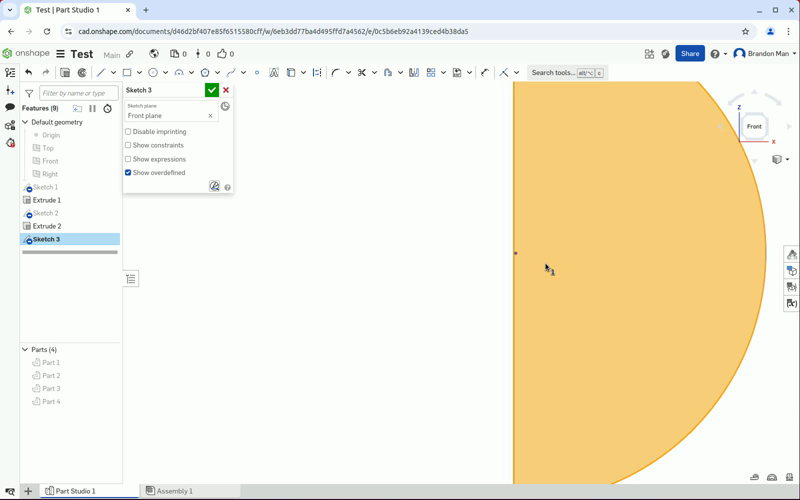
scroll(-6)
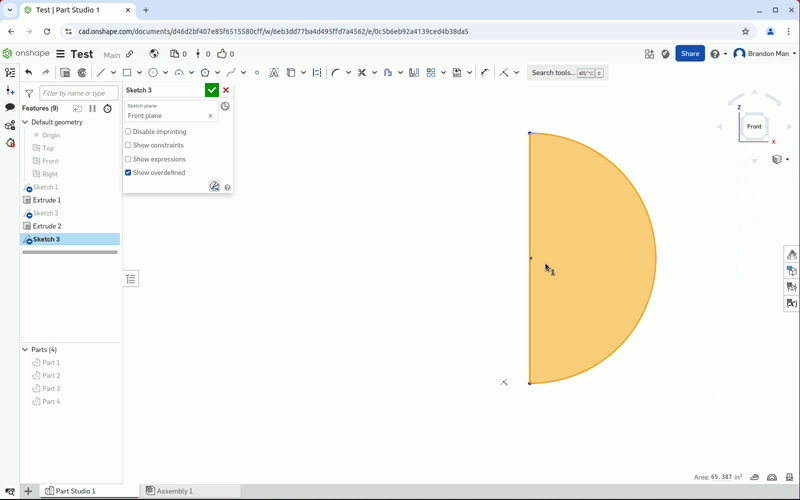
scroll(-6)
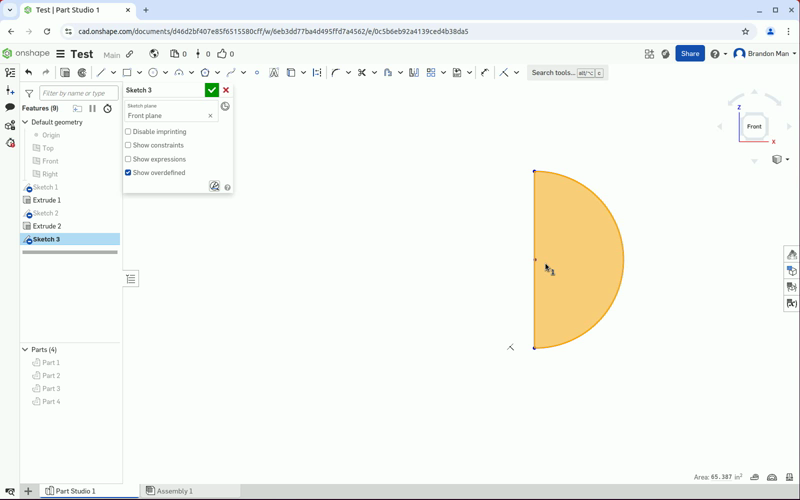
scroll(-6)
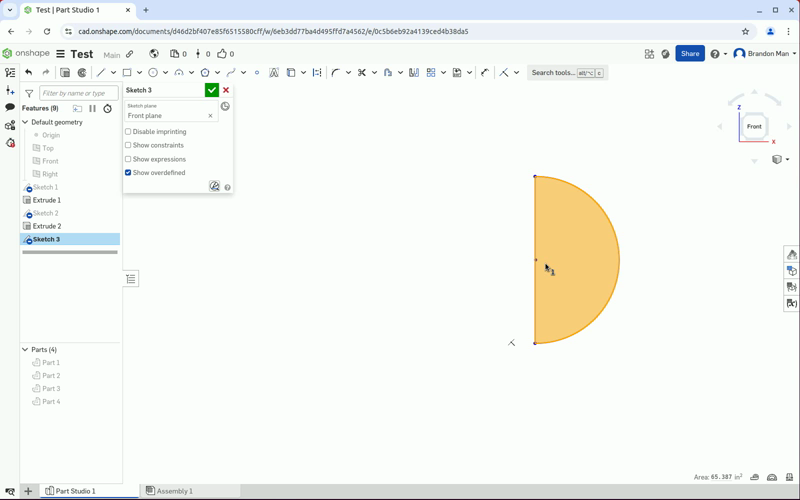
scroll(-6)
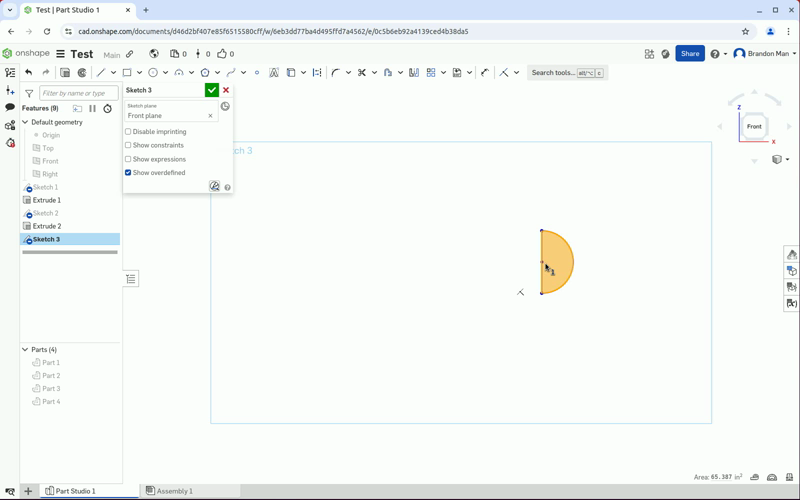
mouse_move(73, 352)
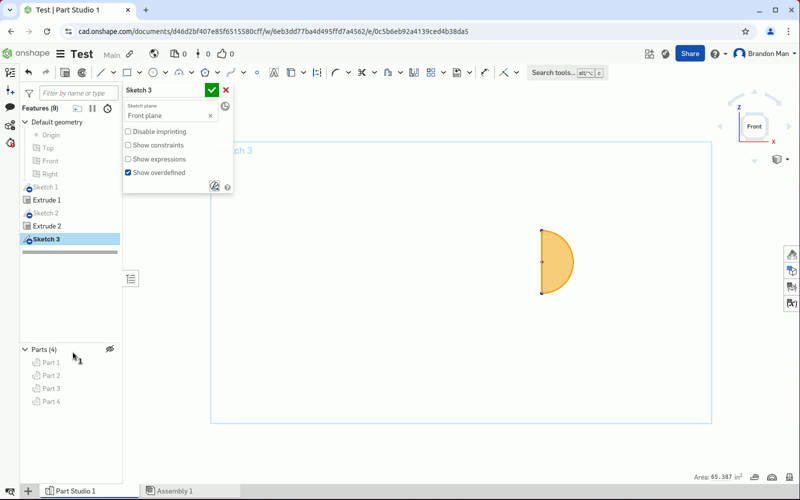
key(shift+y)
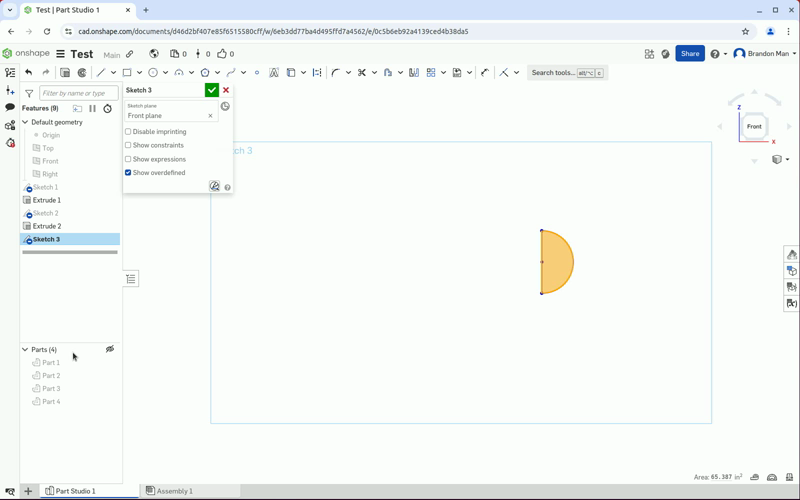
key(shift+e)
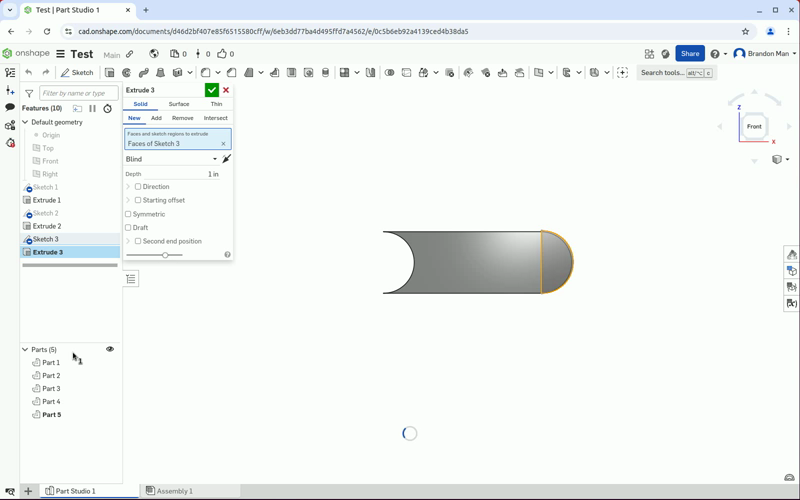
mouse_move(143, 106)
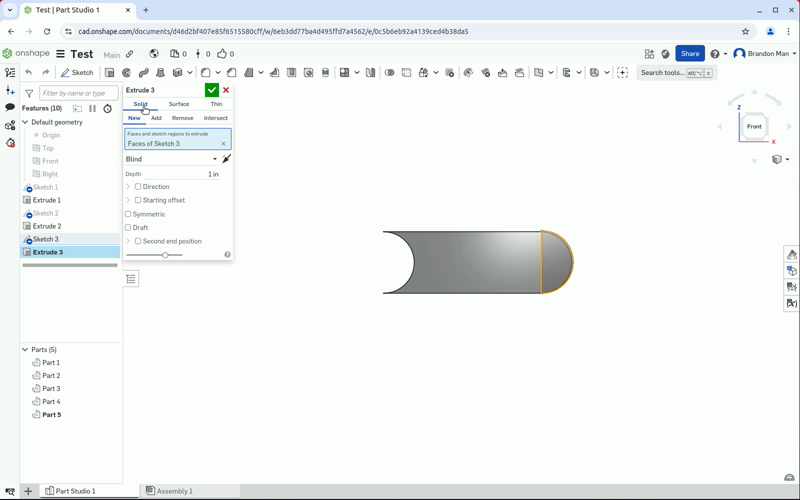
click(143, 106)
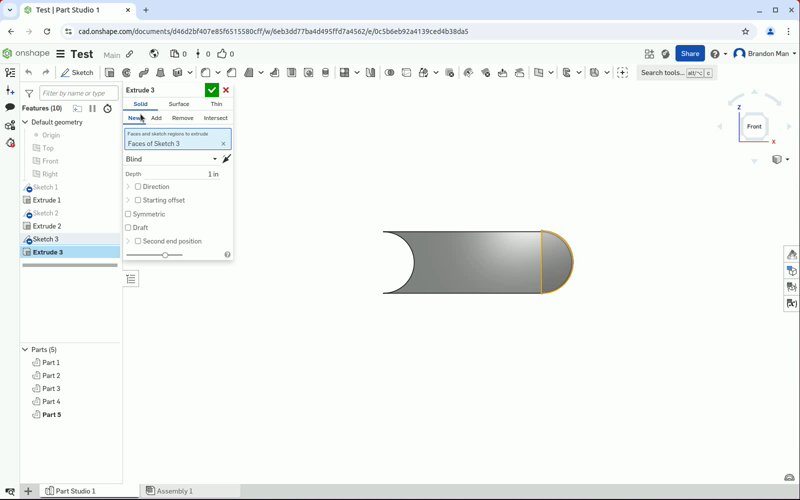
mouse_move(137, 120)
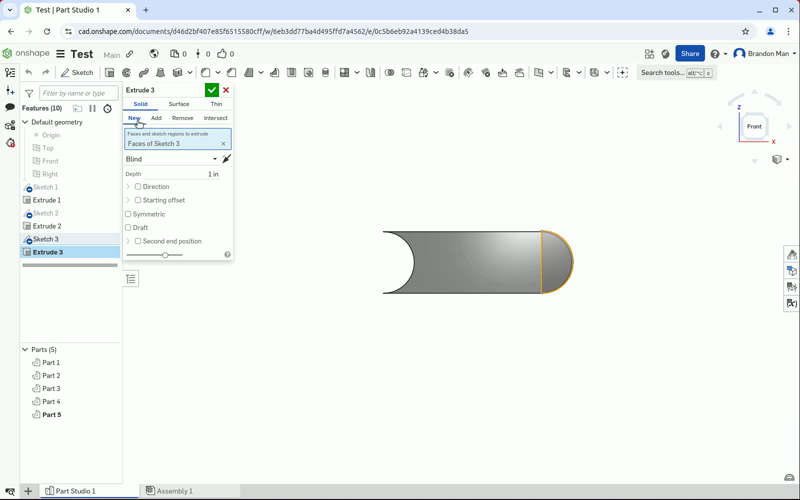
click(137, 120)
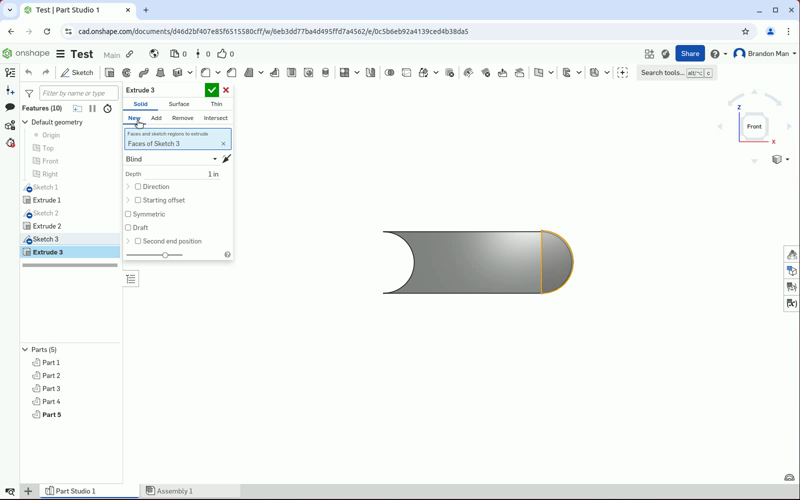
key(tab, 4)
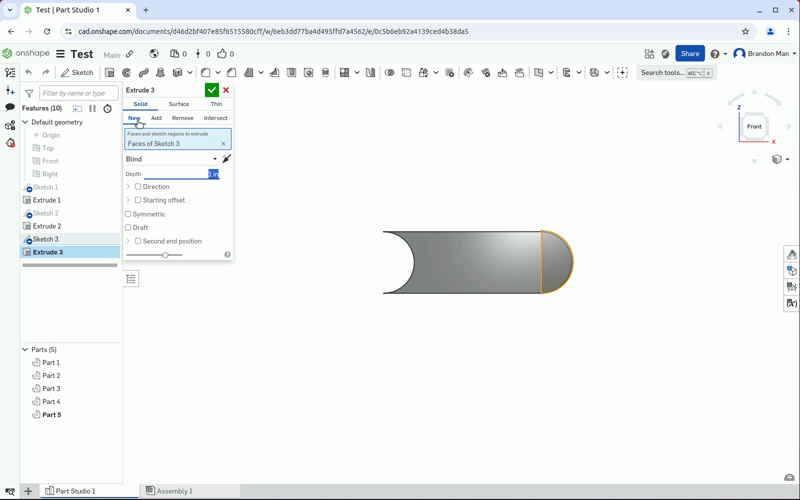
text(6.74)
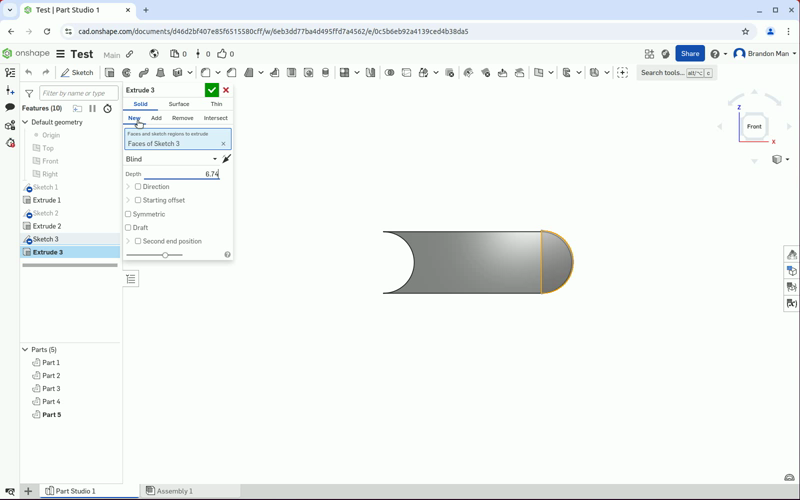
key(enter)
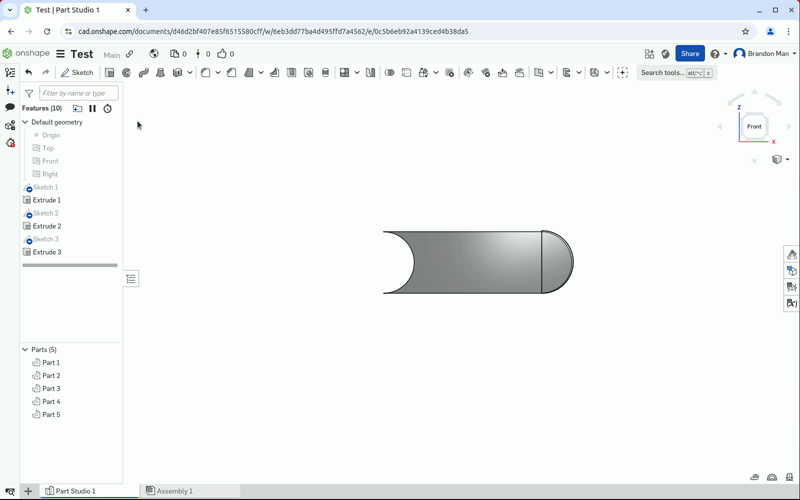
key(shift+h)
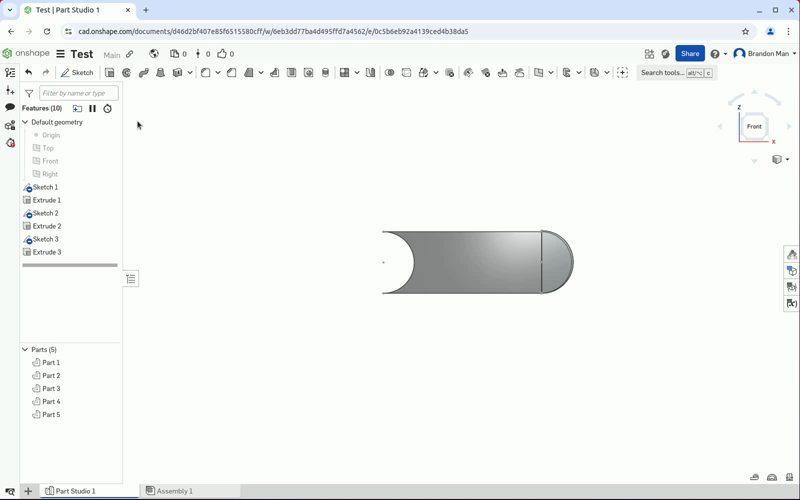
key(shift+h)
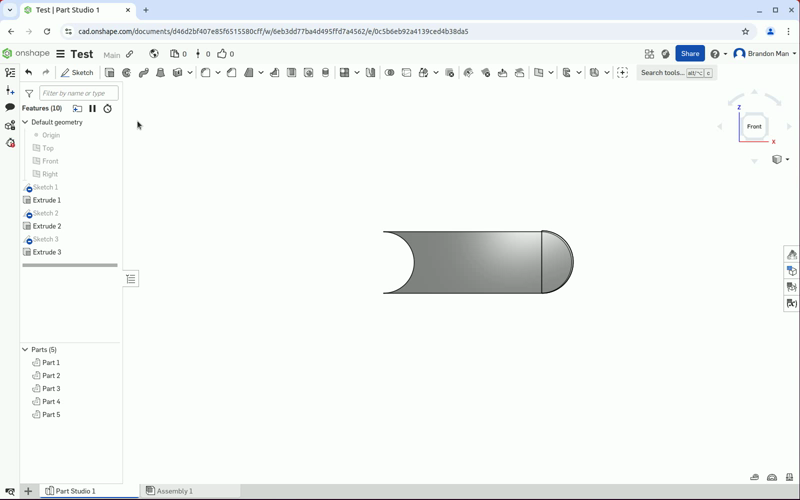
mouse_move(73, 189)
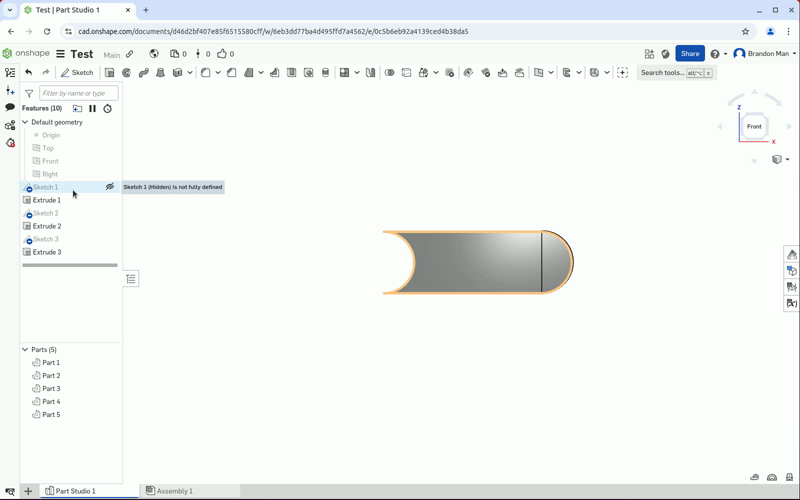
click(73, 189)
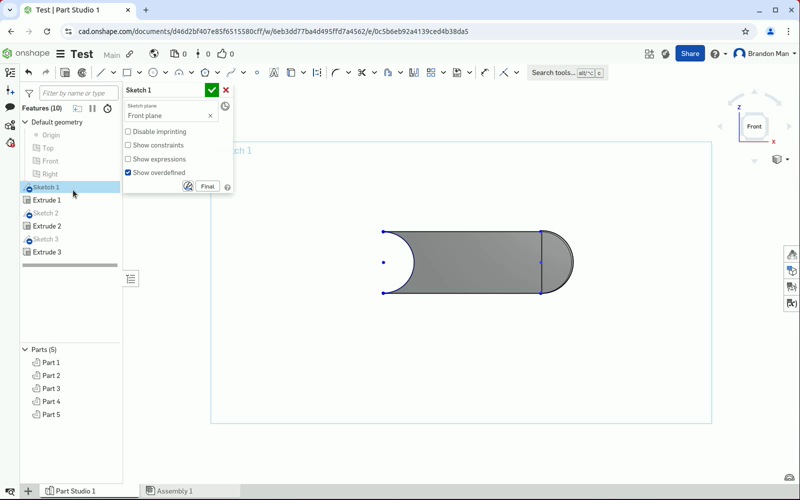
mouse_move(229, 92)
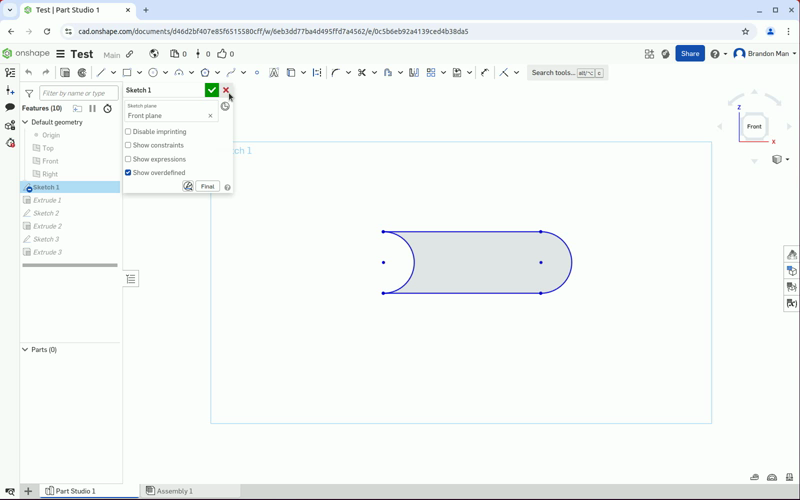
click(229, 92)
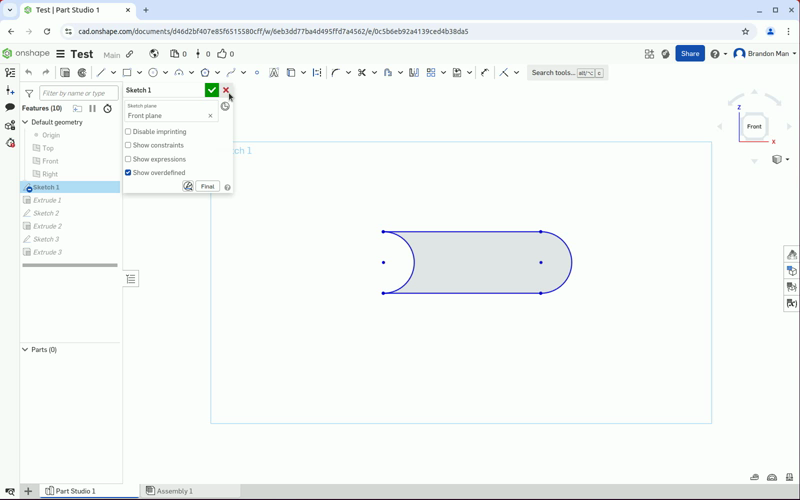
key(shift+s)
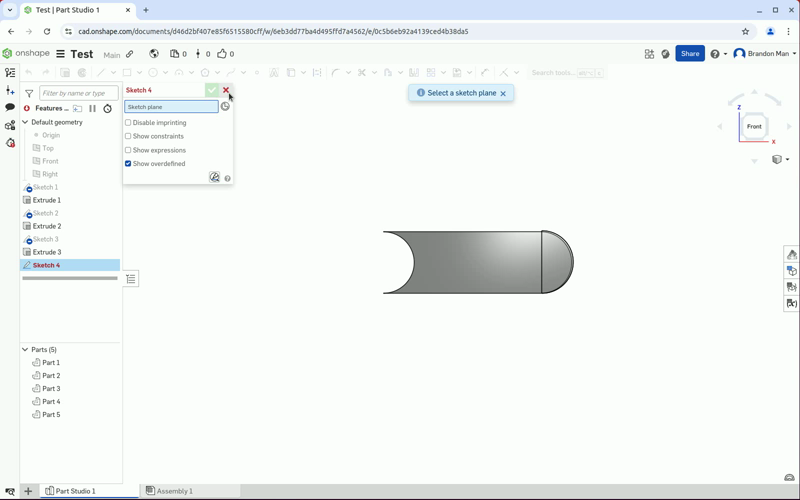
mouse_move(73, 163)
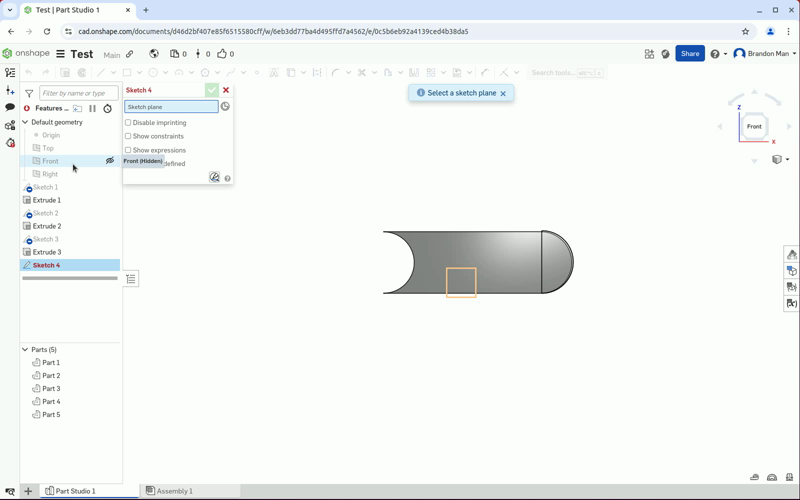
click(73, 163)
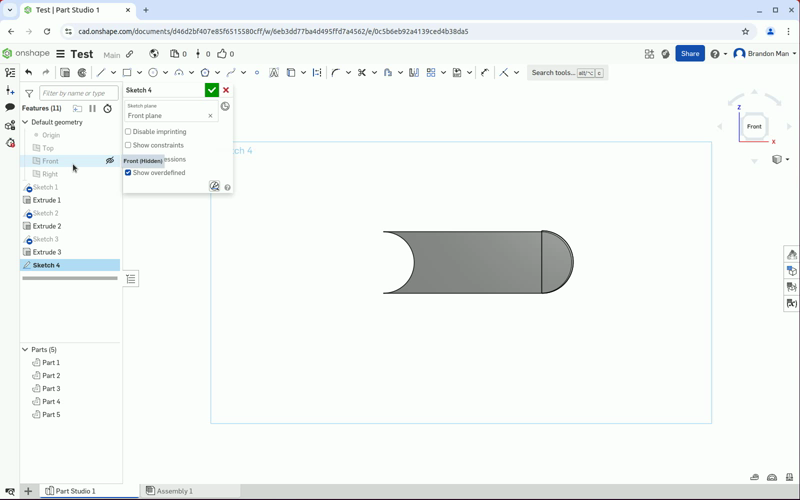
mouse_move(73, 352)
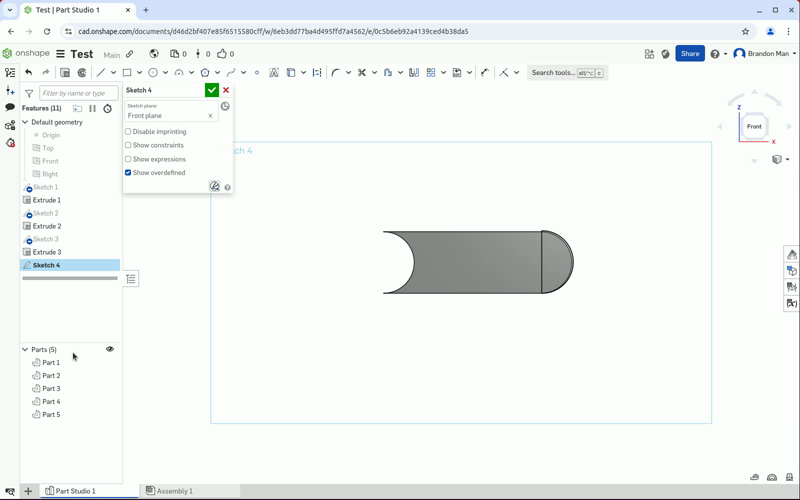
key(y)
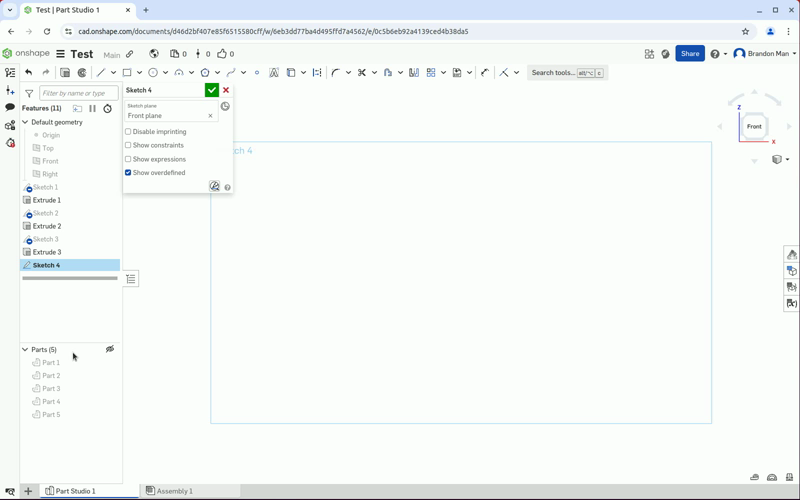
key(a)
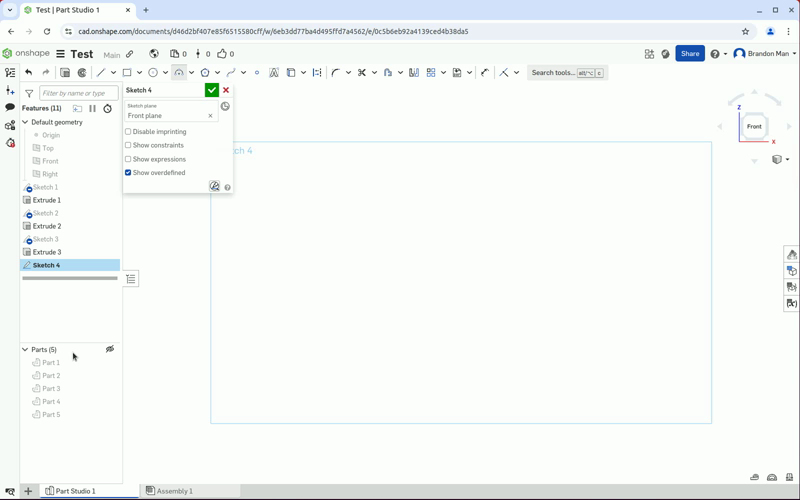
key_down(shift)
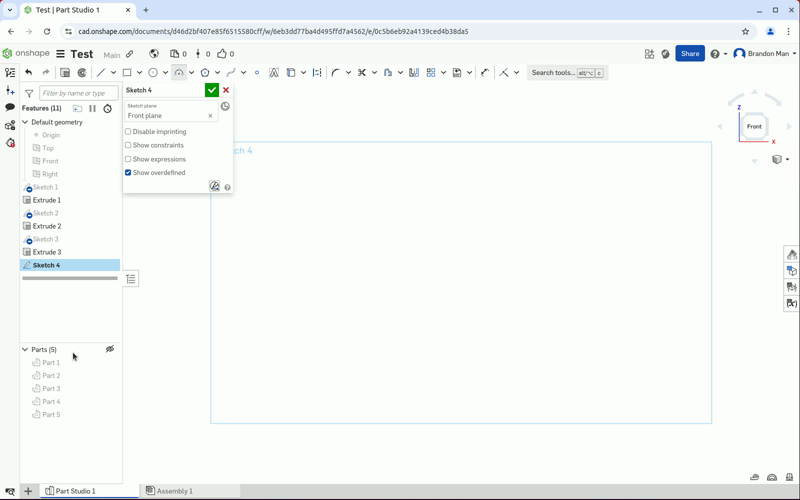
mouse_move(383, 293)
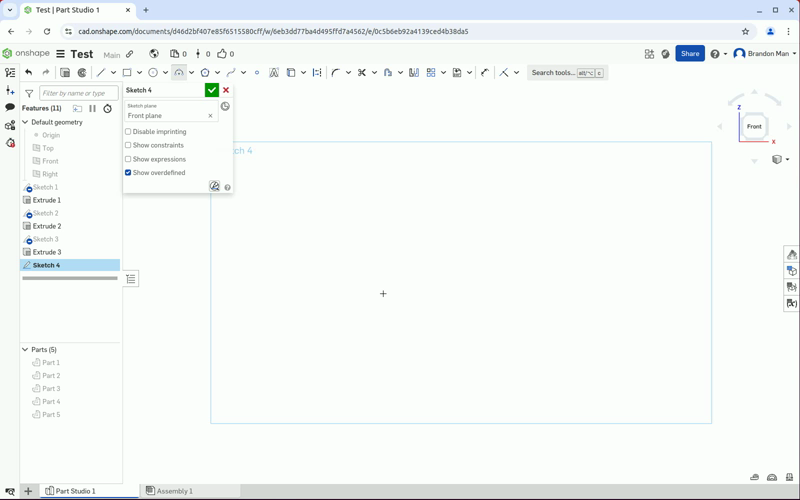
click(383, 293)
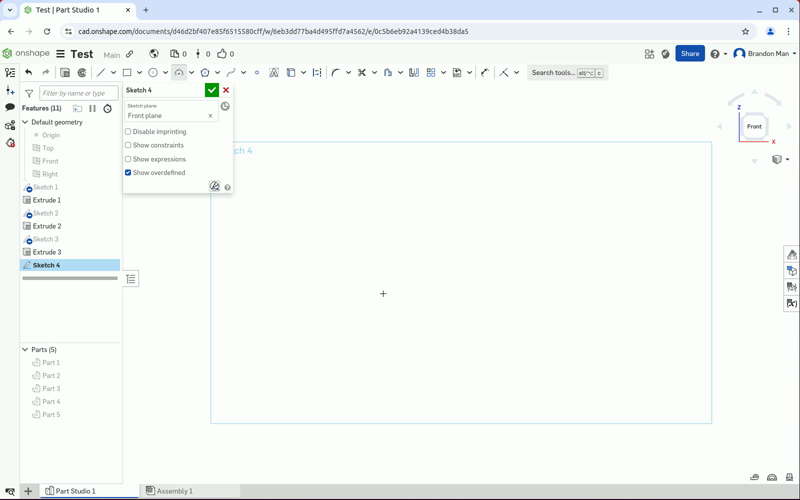
key_up(shift)
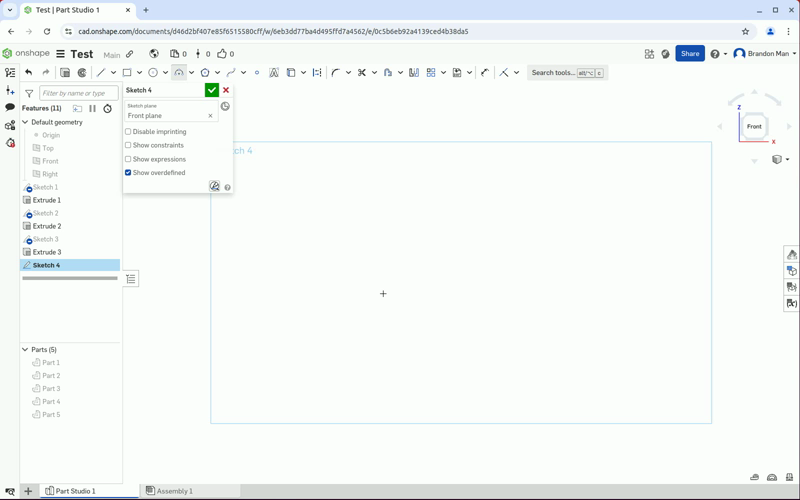
key_down(shift)
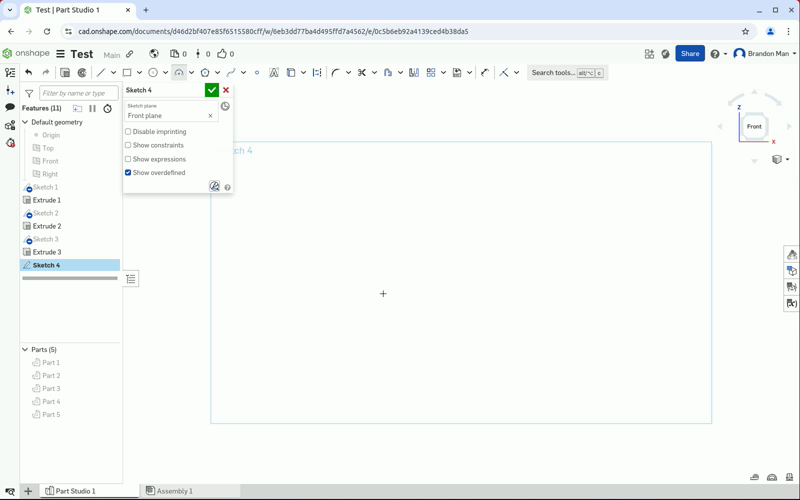
mouse_move(383, 230)
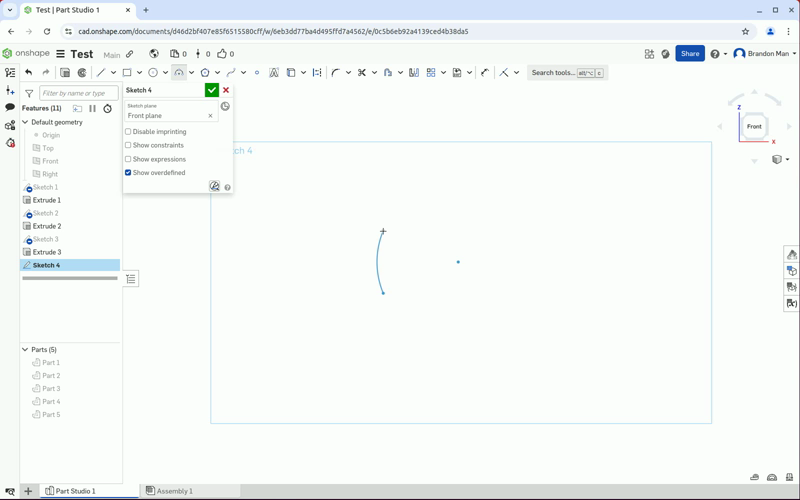
click(383, 230)
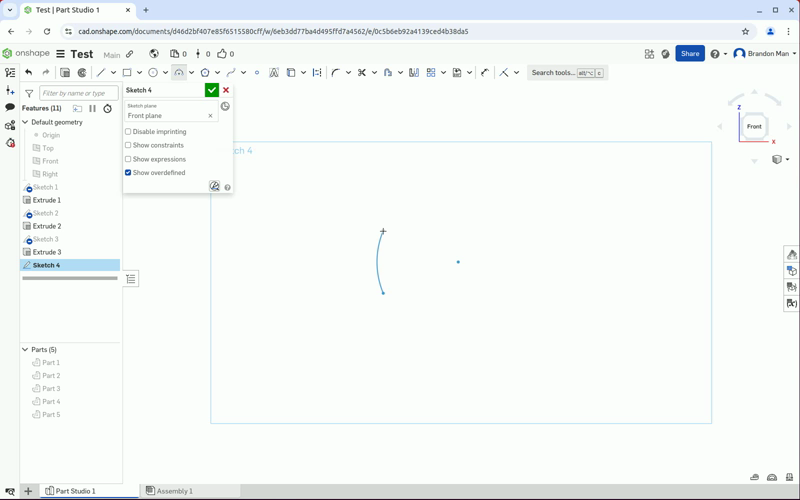
mouse_move(414, 262)
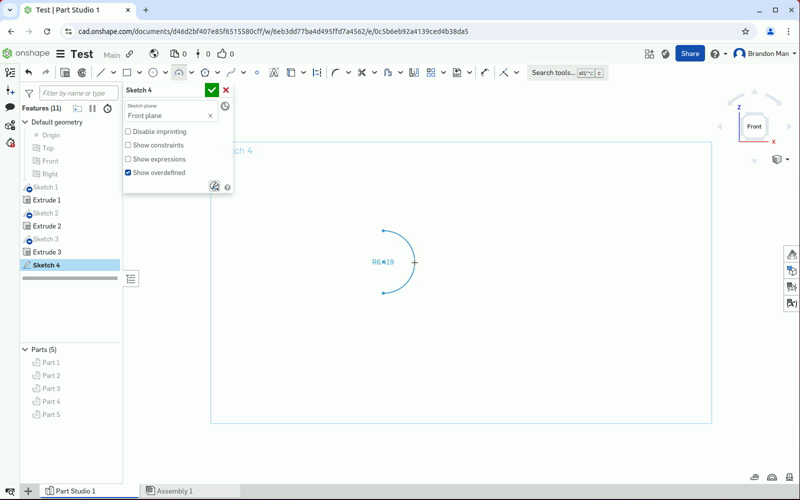
click(414, 262)
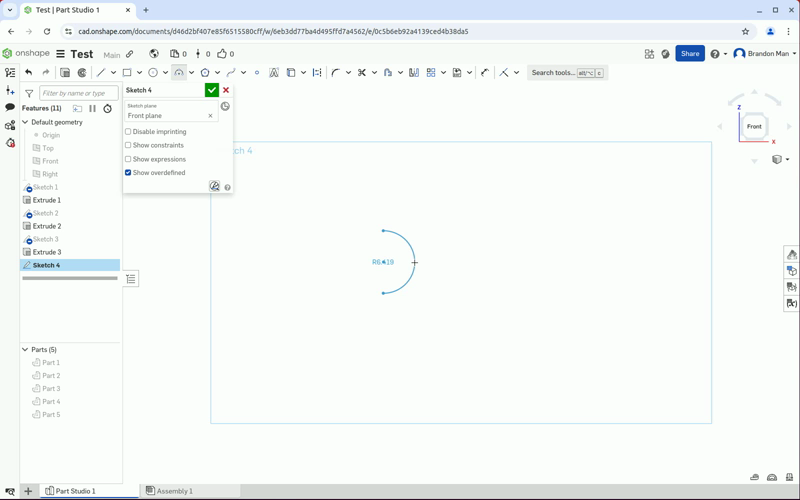
key_up(shift)
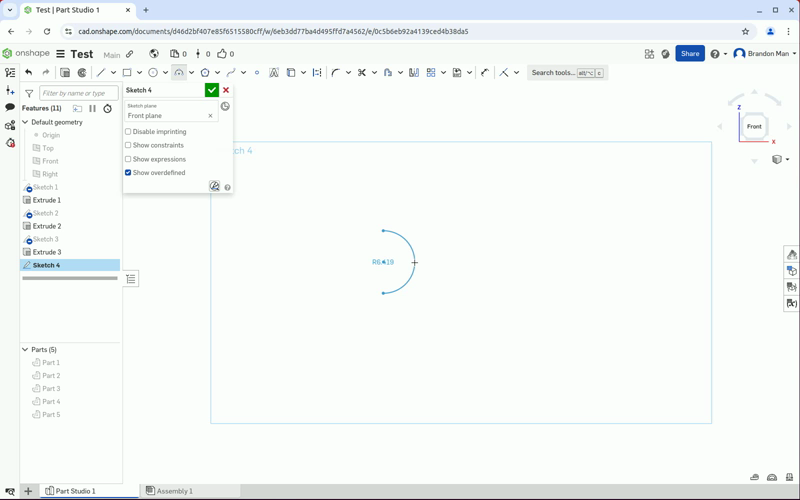
key(esc)
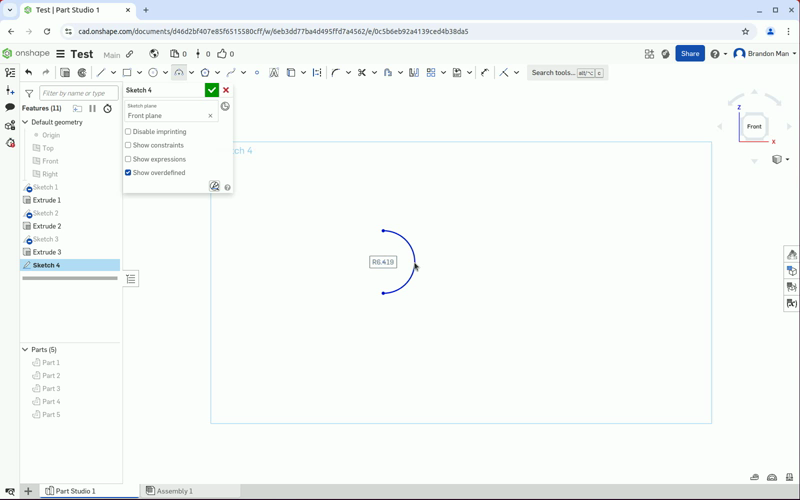
key(l)
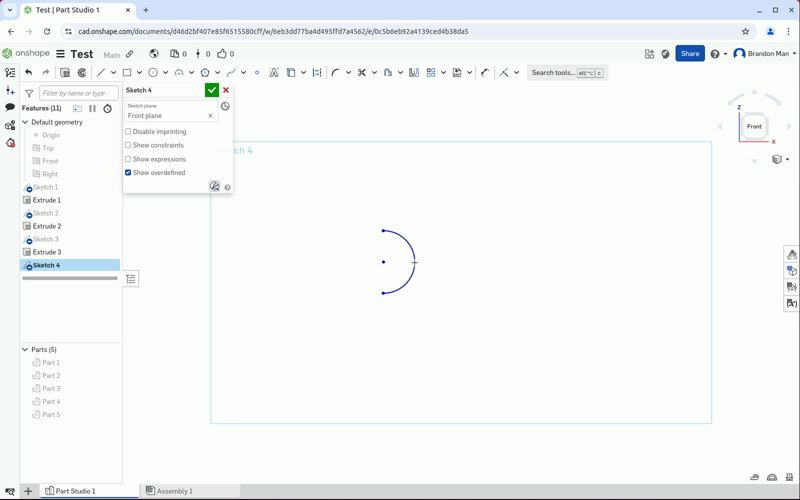
mouse_move(383, 230)
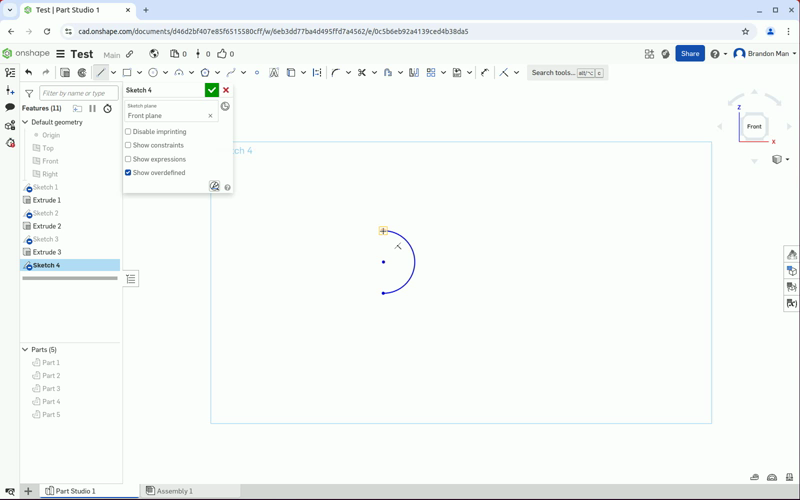
click(383, 230)
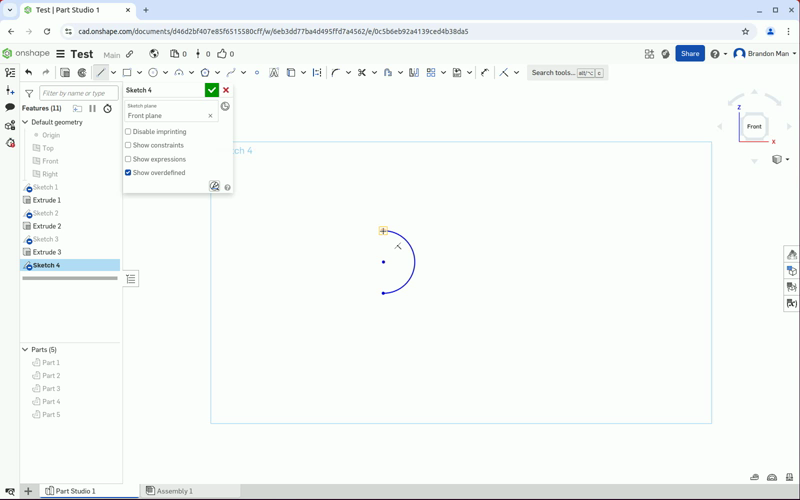
key_down(shift)
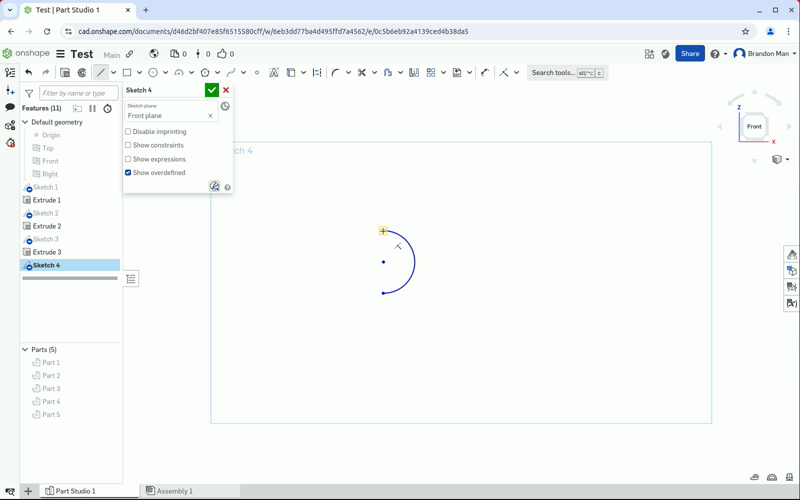
mouse_move(383, 293)
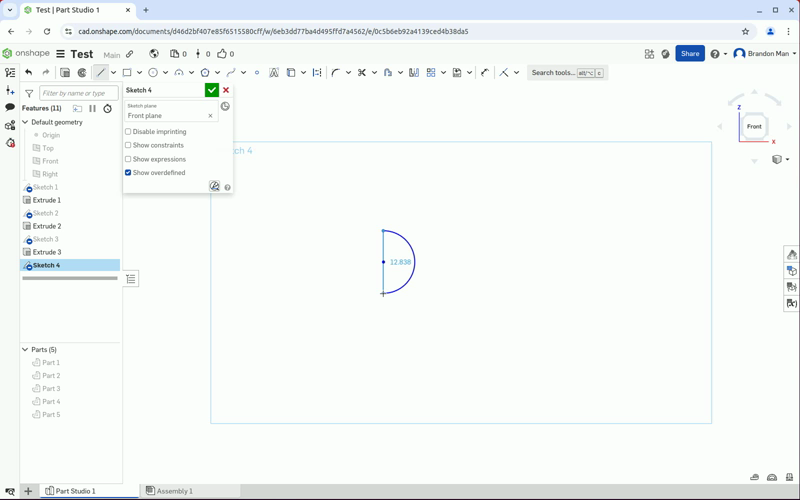
key_up(shift)
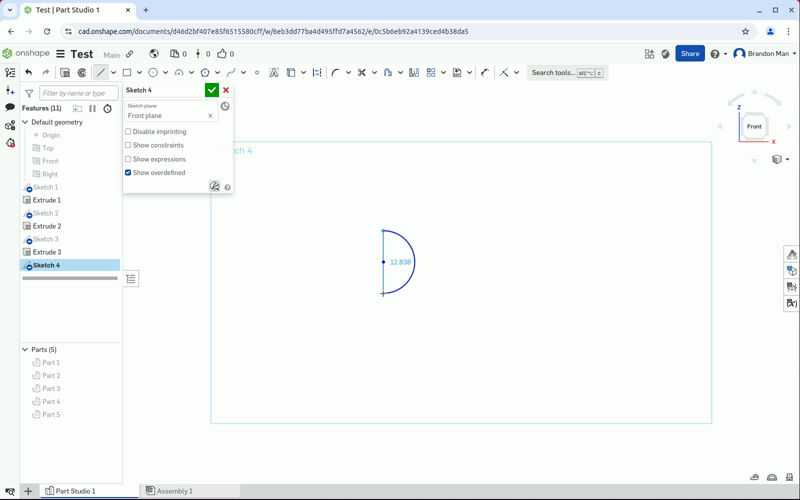
click(383, 293)
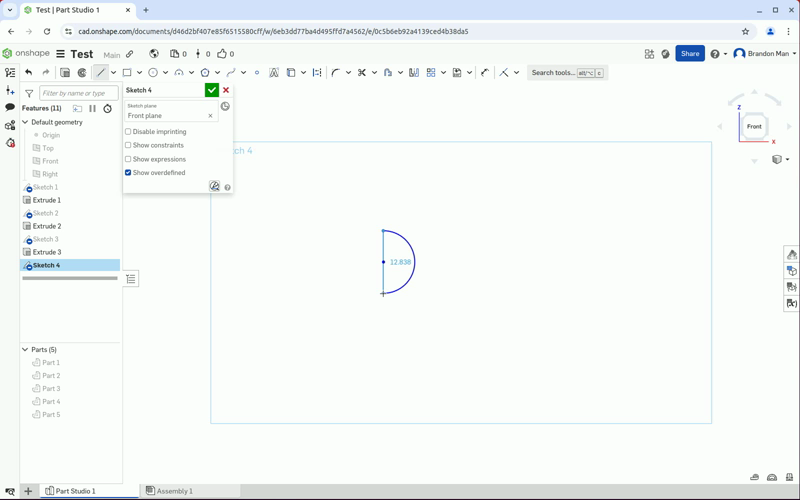
key(esc)
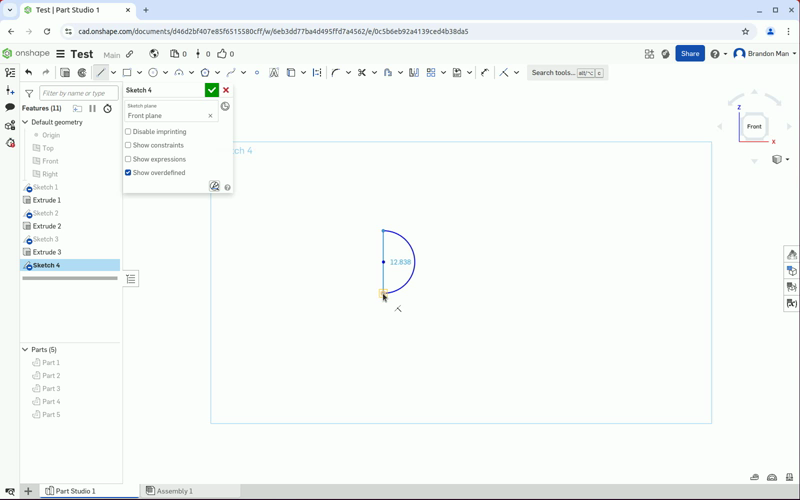
mouse_move(389, 270)
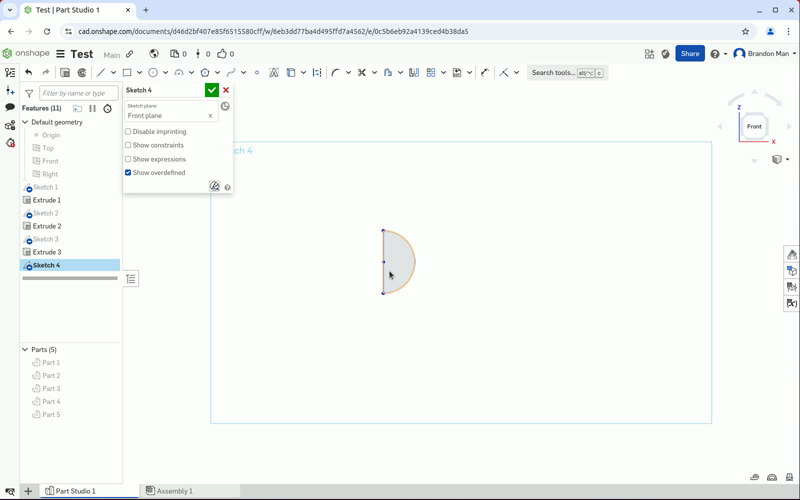
scroll(6)
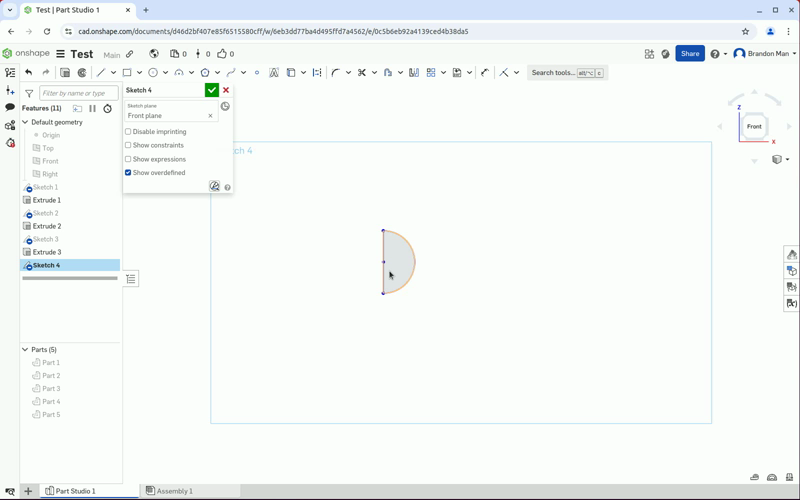
scroll(6)
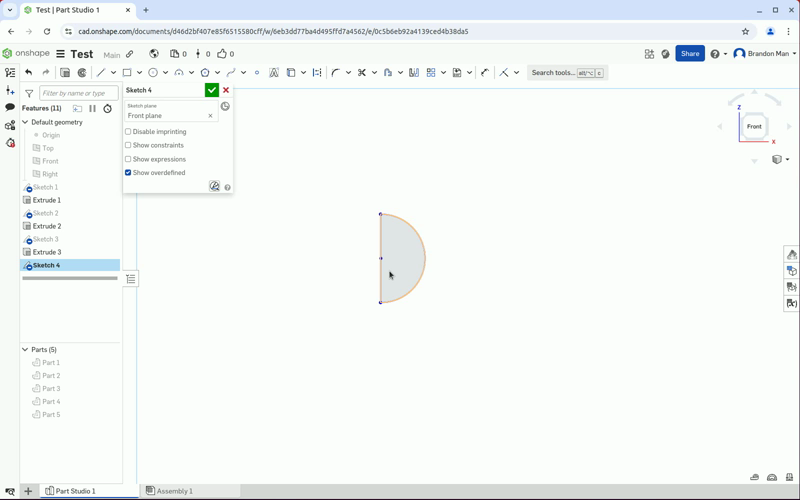
scroll(6)
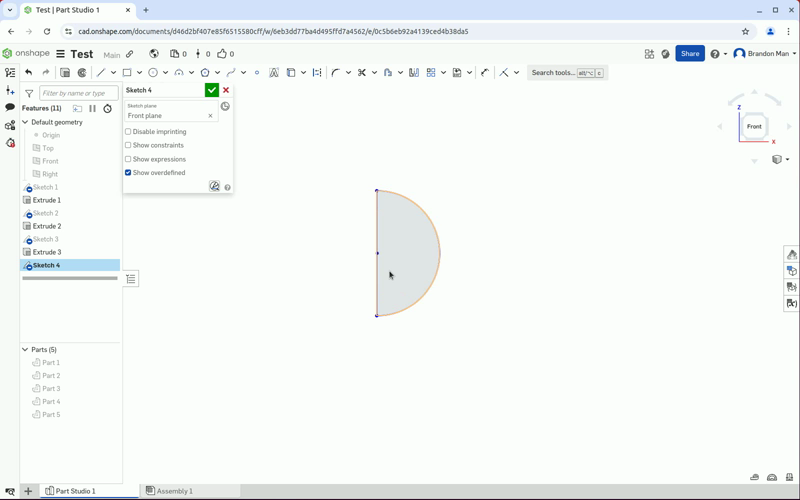
scroll(6)
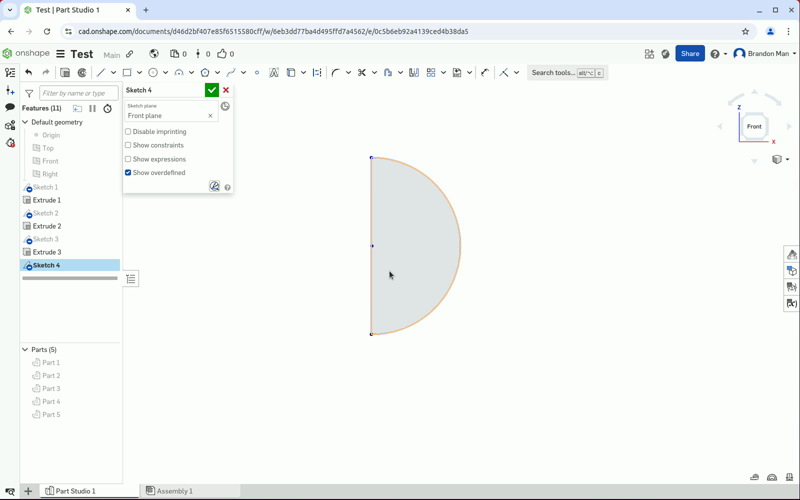
scroll(6)
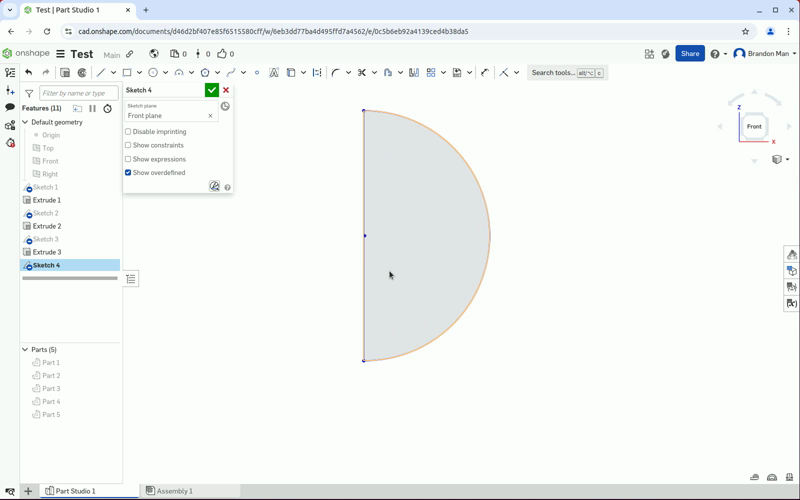
scroll(6)
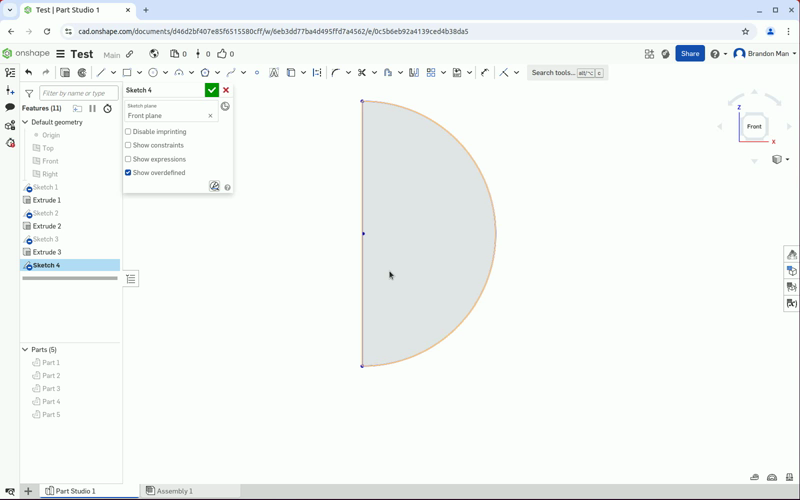
scroll(6)
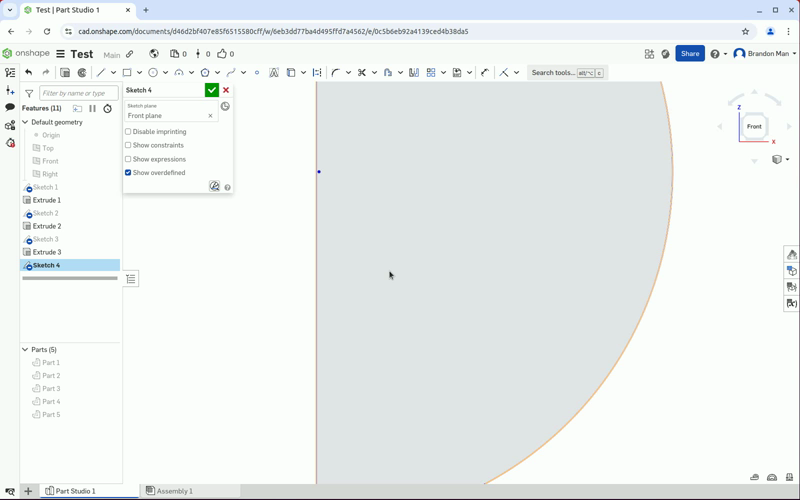
click(389, 270)
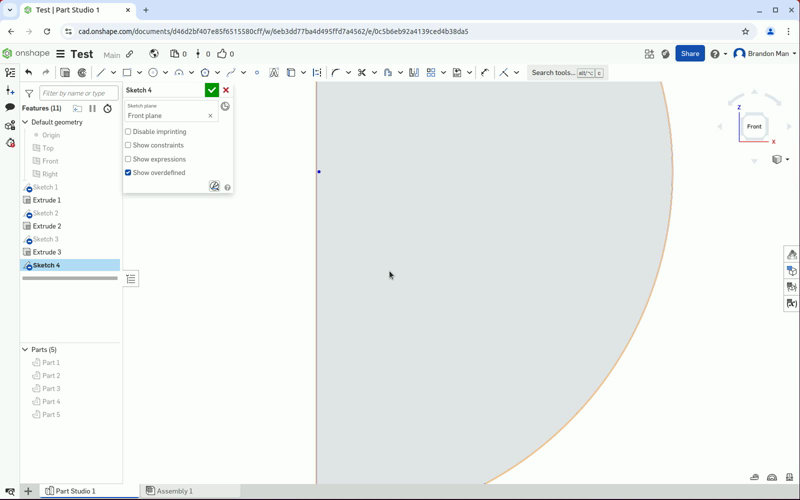
scroll(-6)
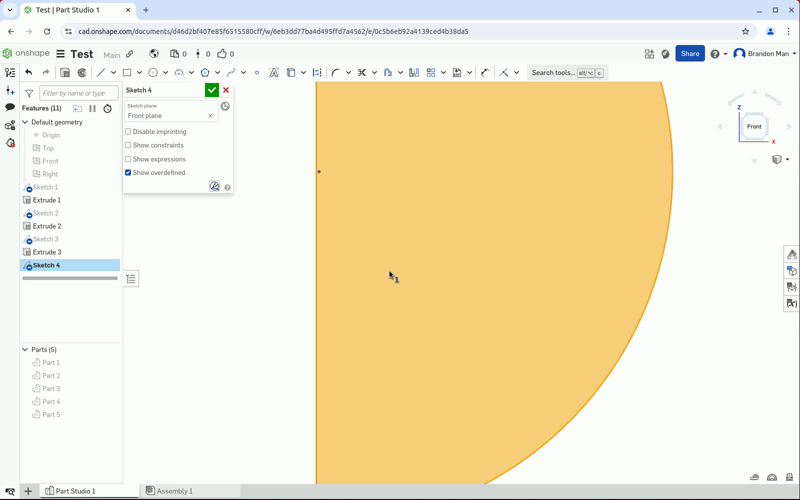
scroll(-6)
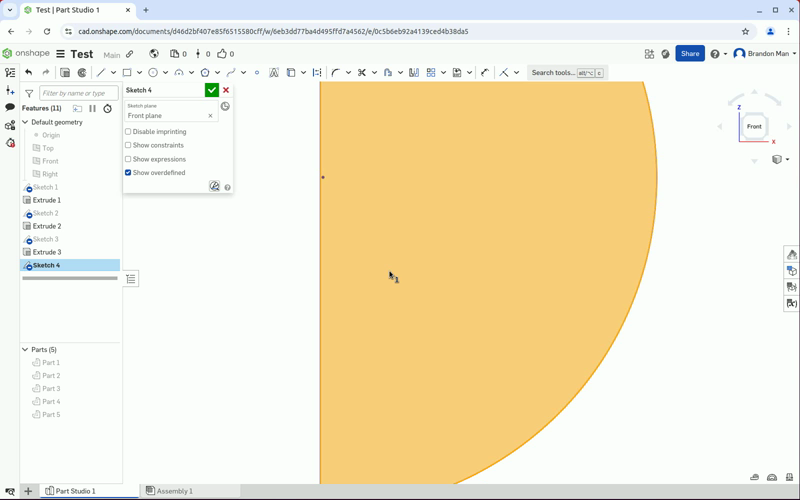
scroll(-6)
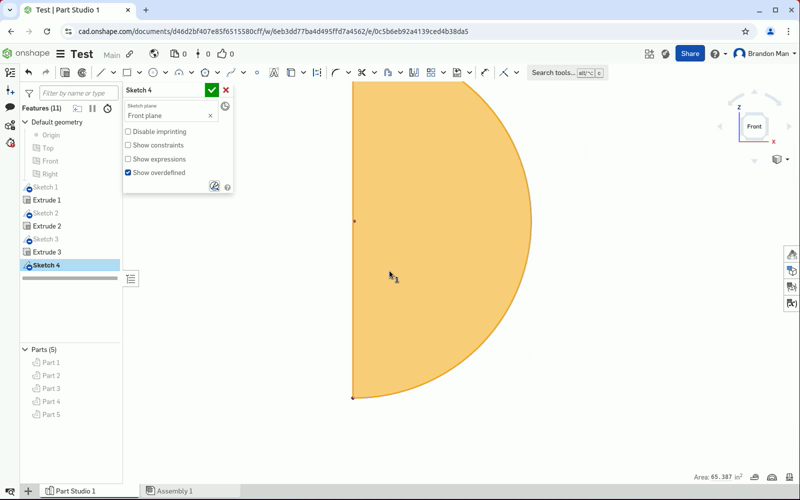
scroll(-6)
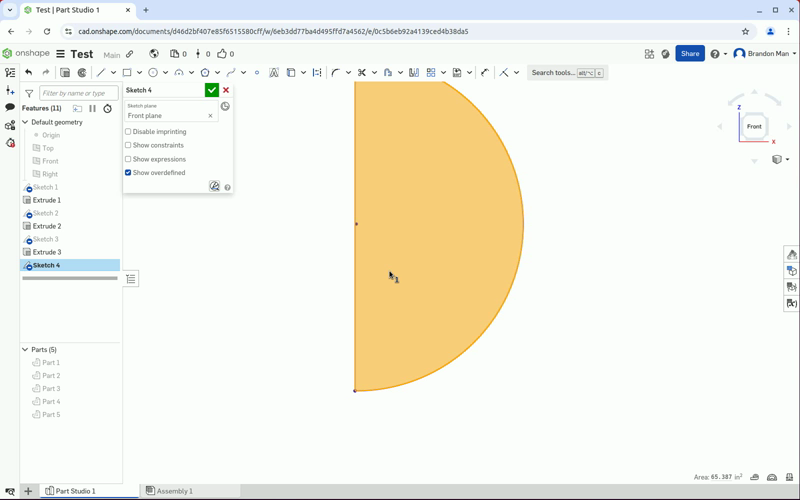
scroll(-6)
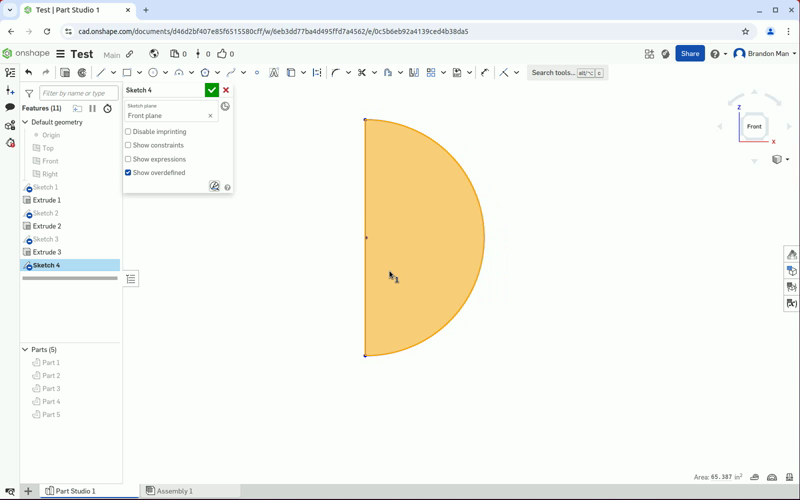
scroll(-6)
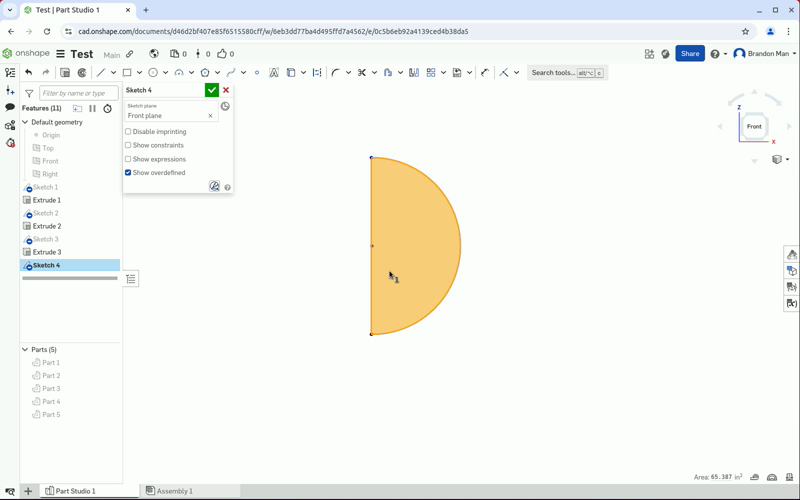
scroll(-6)
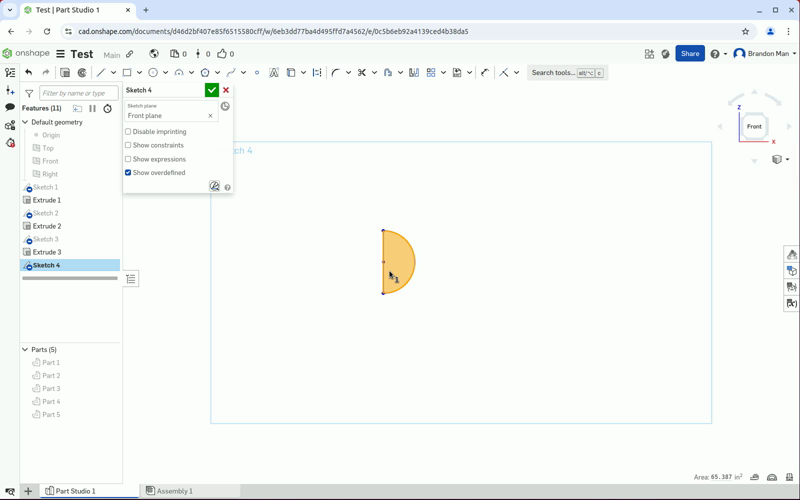
mouse_move(73, 352)
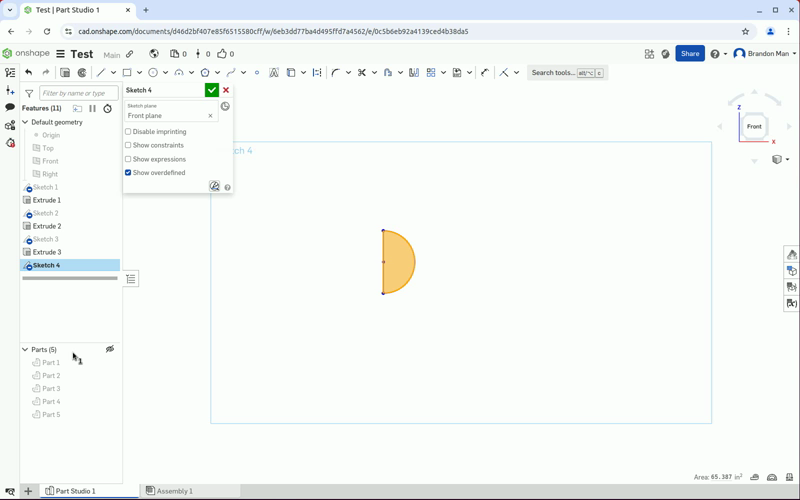
key(shift+y)
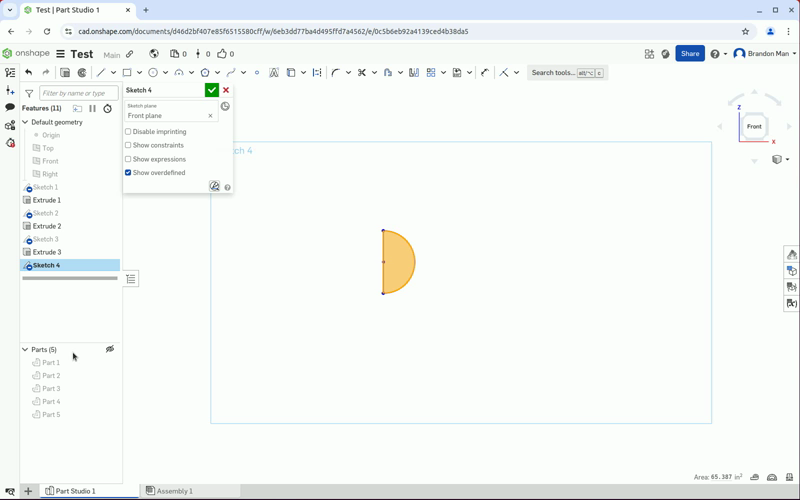
key(shift+e)
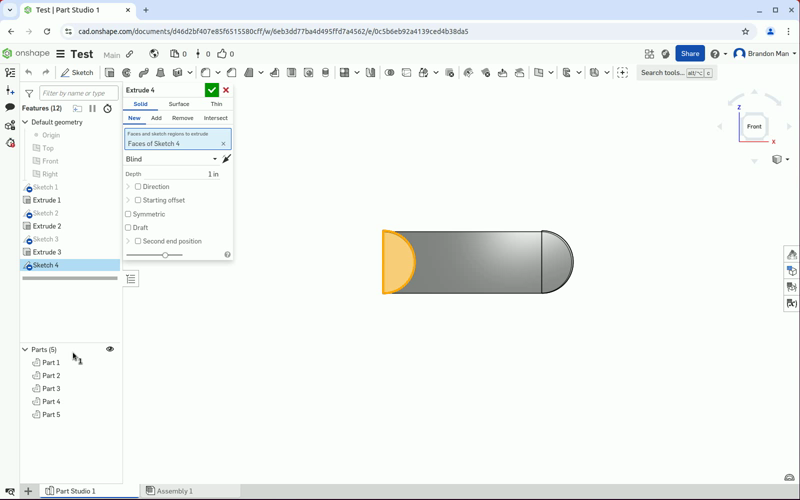
mouse_move(143, 106)
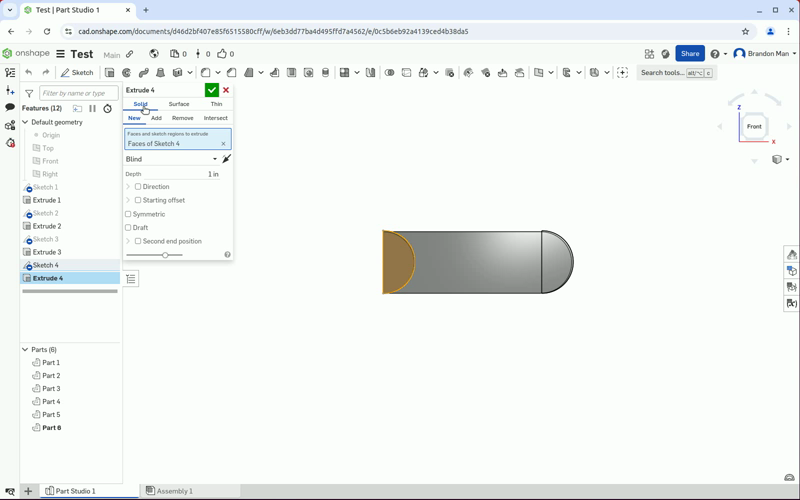
click(143, 106)
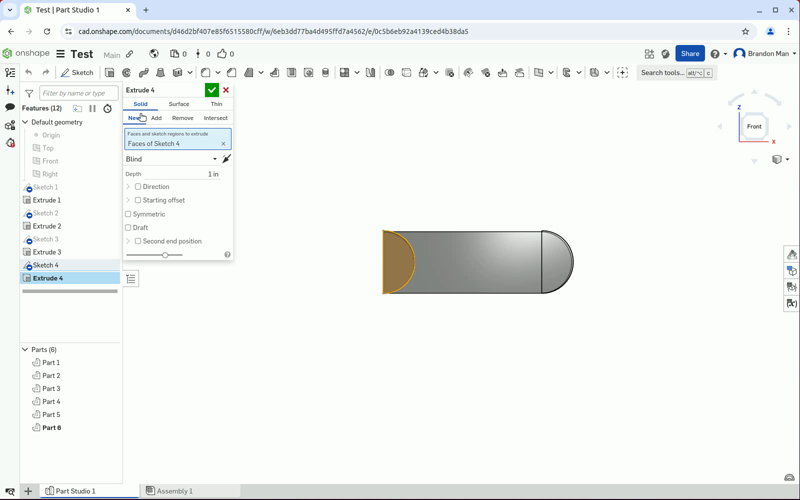
mouse_move(137, 120)
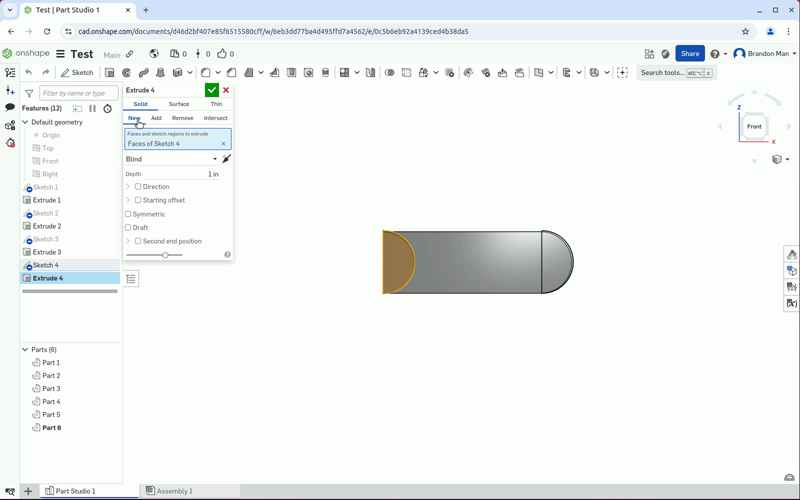
click(137, 120)
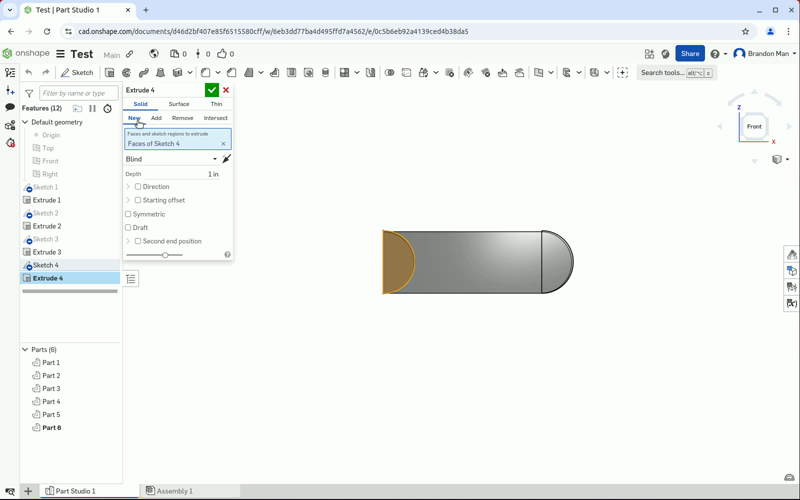
key(tab, 4)
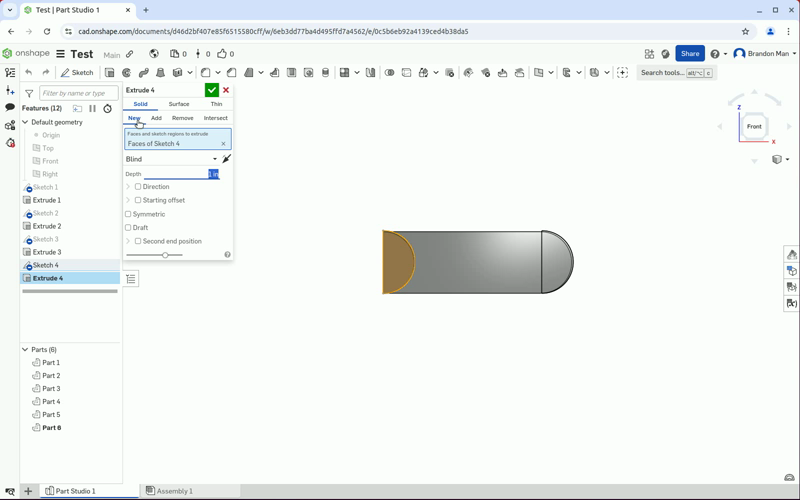
text(6.74)
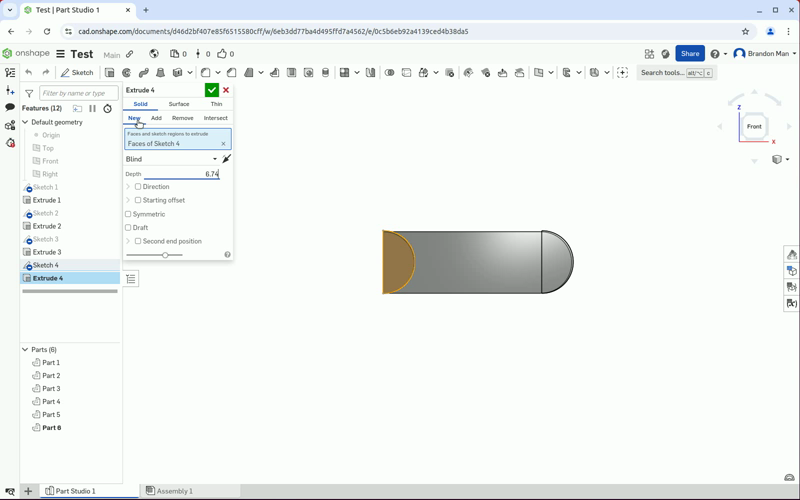
key(enter)
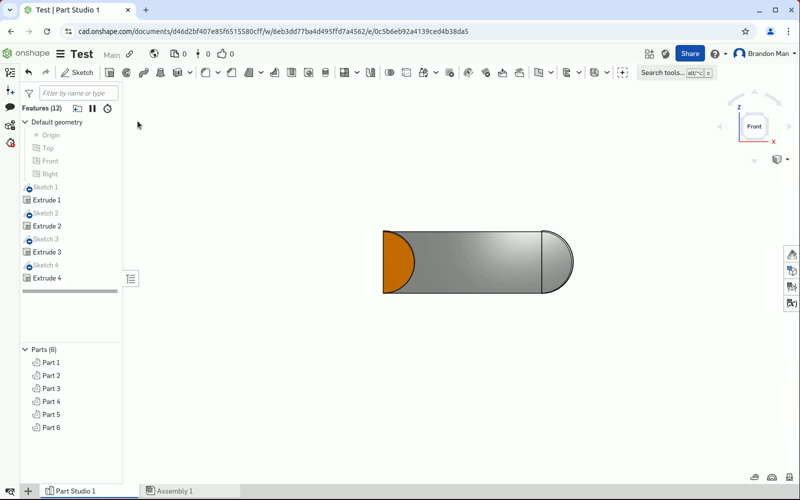
key(shift+h)
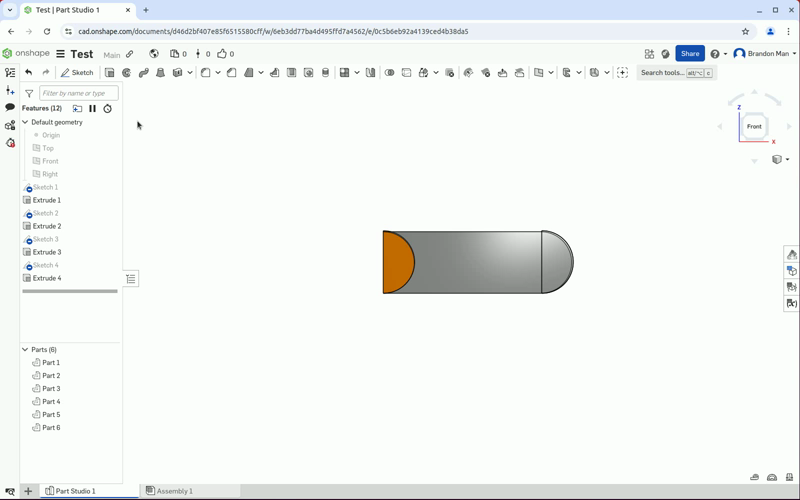
key(shift+h)
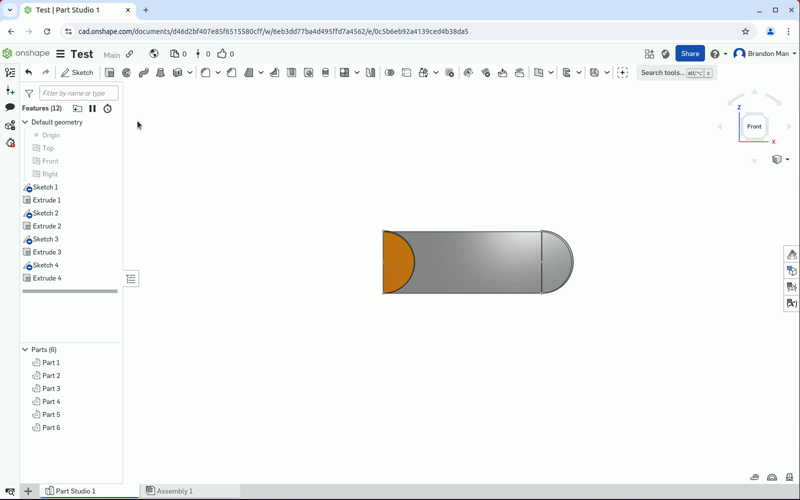
key(shift+7)
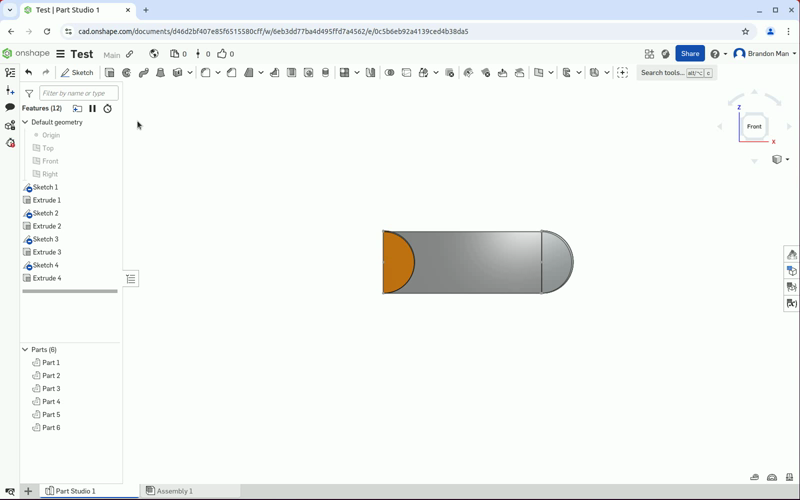
key(left, 2)
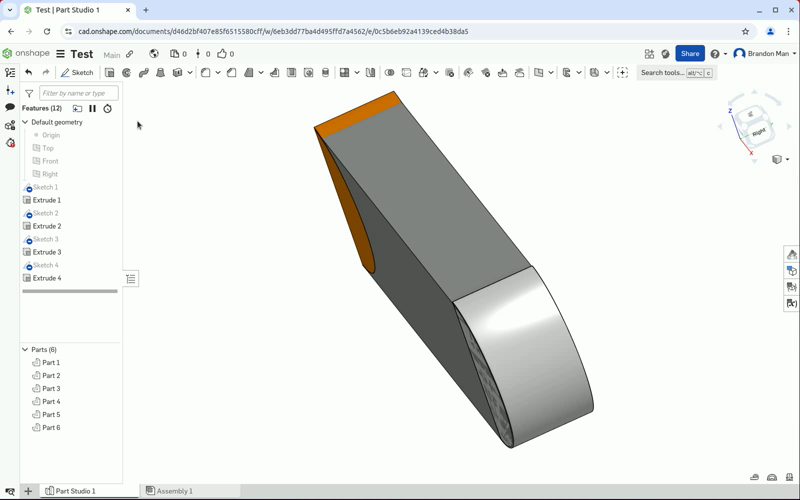
key(down, 2)
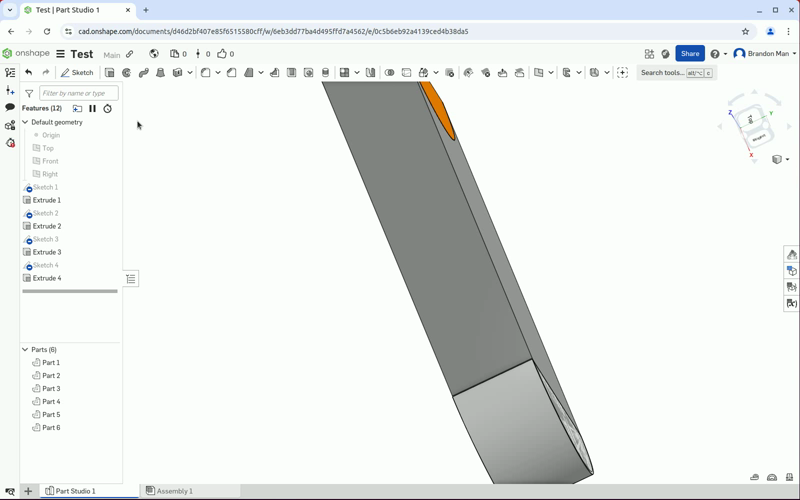
key(up, 2)
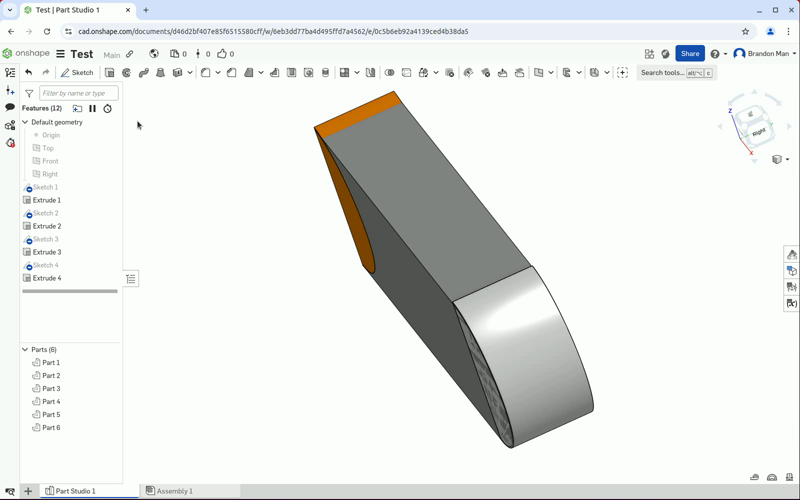
key(right, 2)
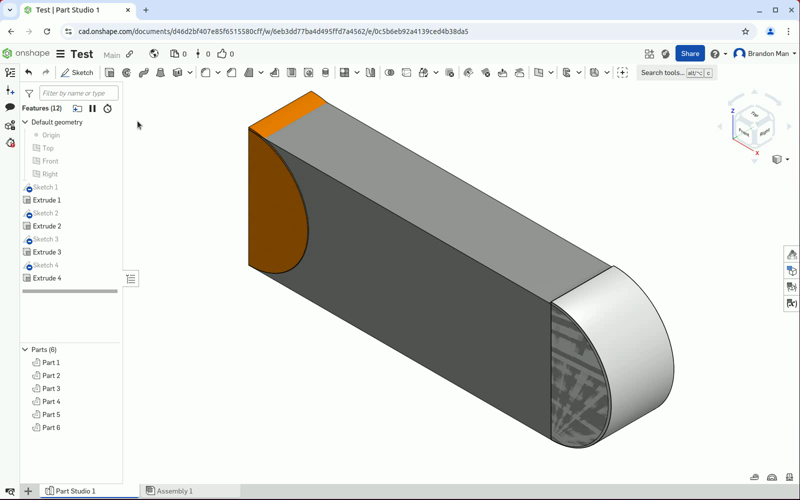
mouse_move(73, 189)
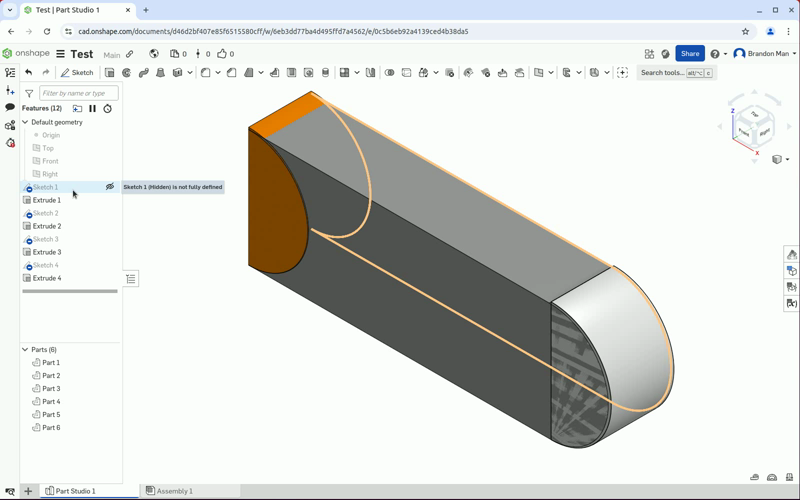
click(73, 189)